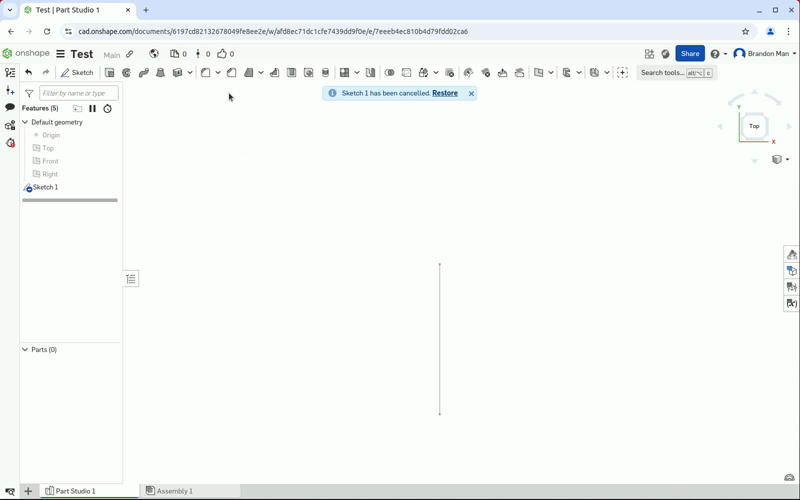
key(shift+h)
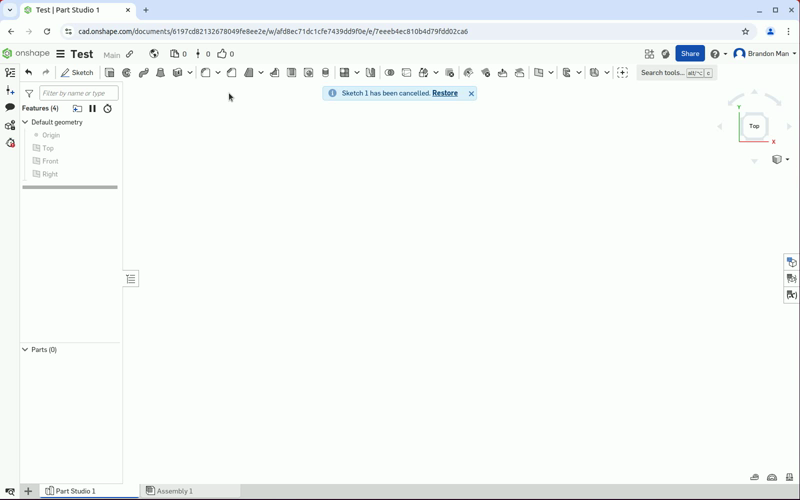
mouse_move(73, 352)
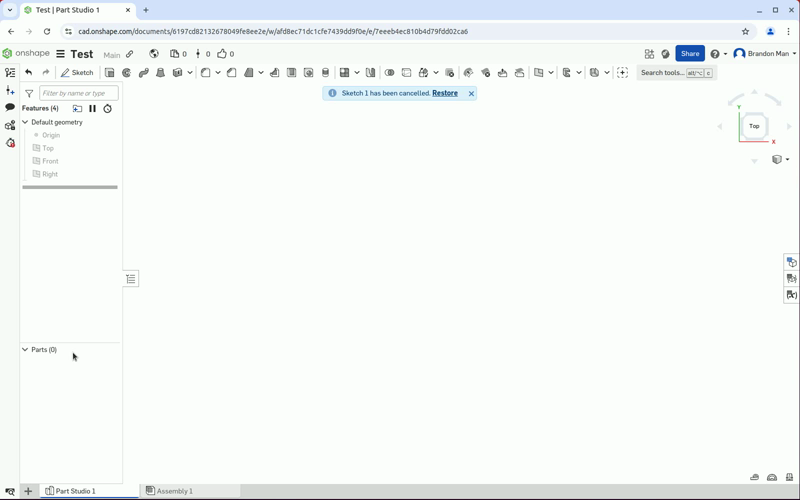
key(y)
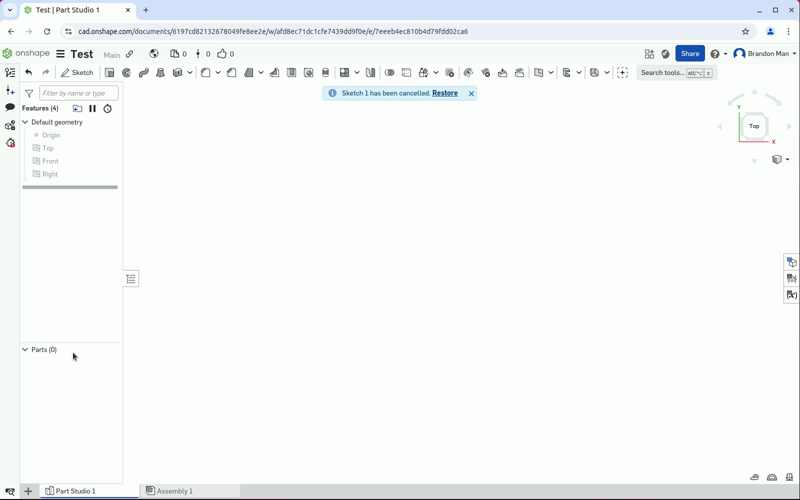
key(shift+p)
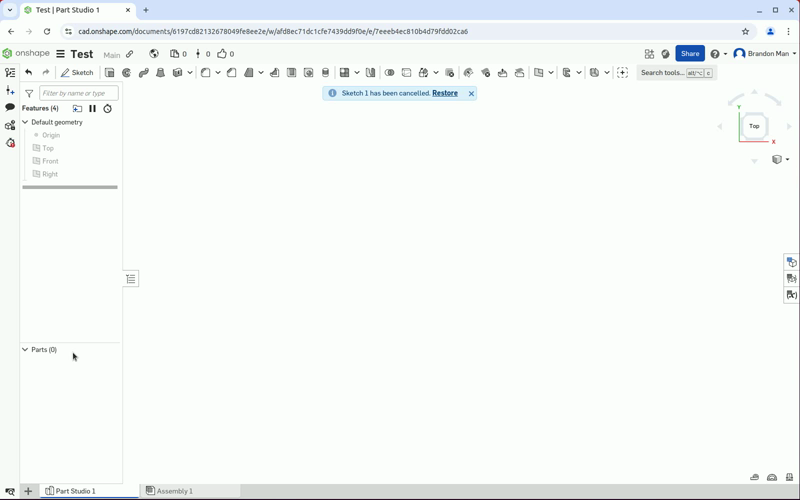
key(space)
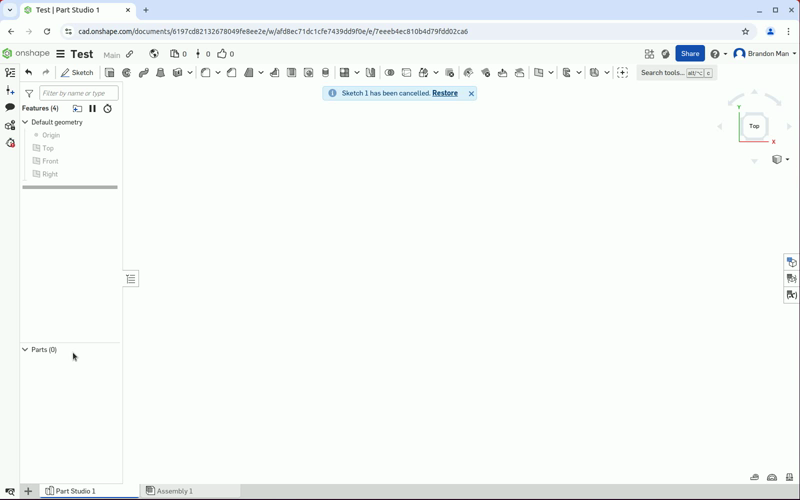
key_down(shift)
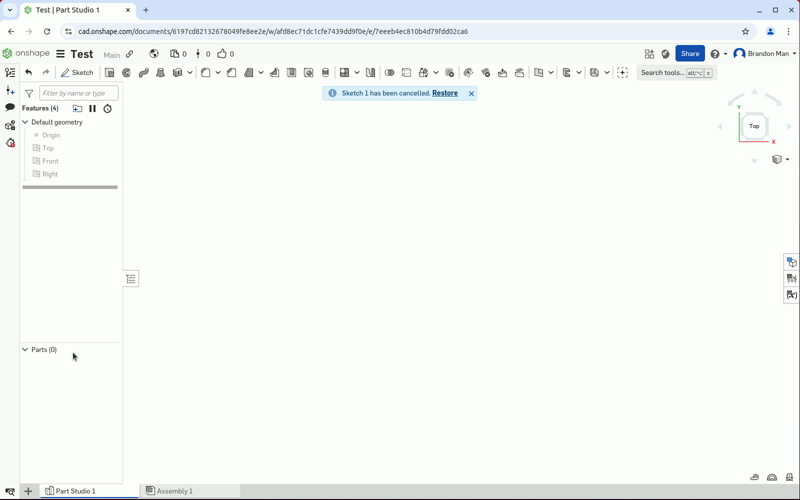
key(up)
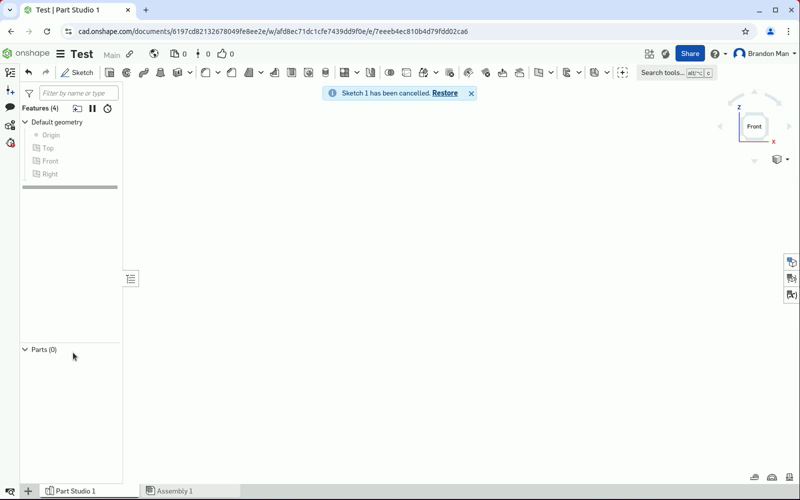
key_up(shift)
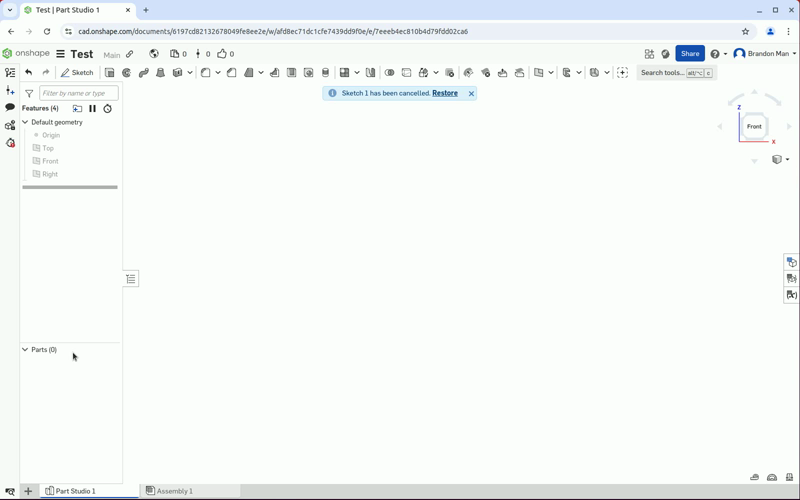
key(space)
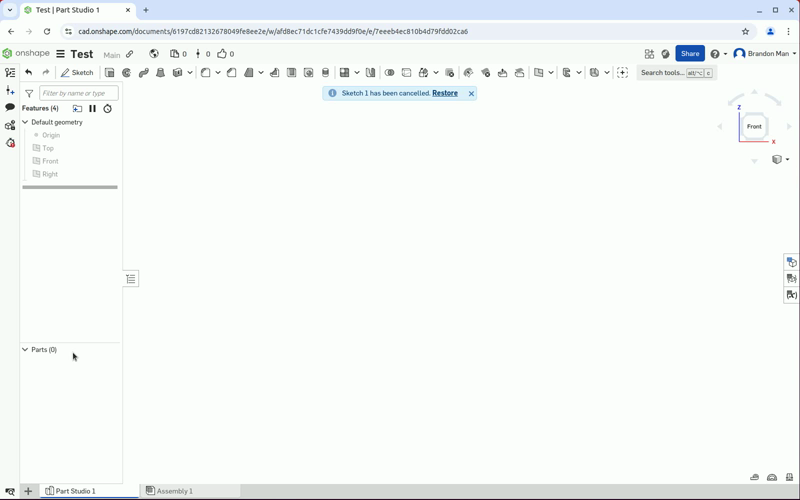
key_down(shift)
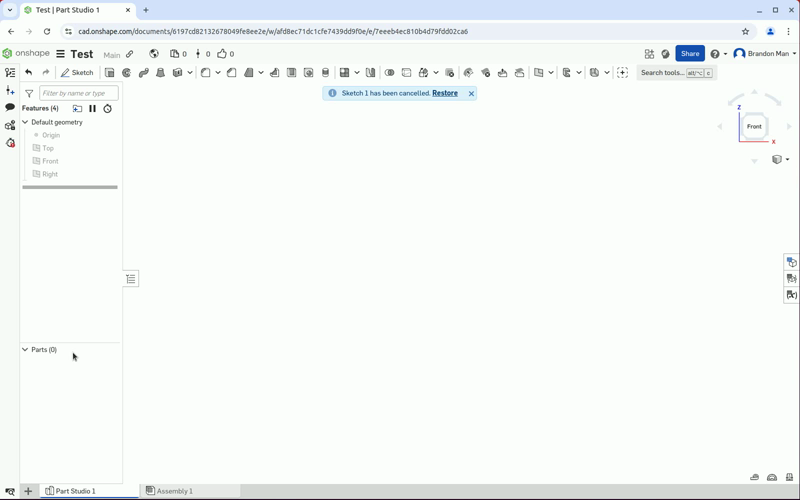
key(left)
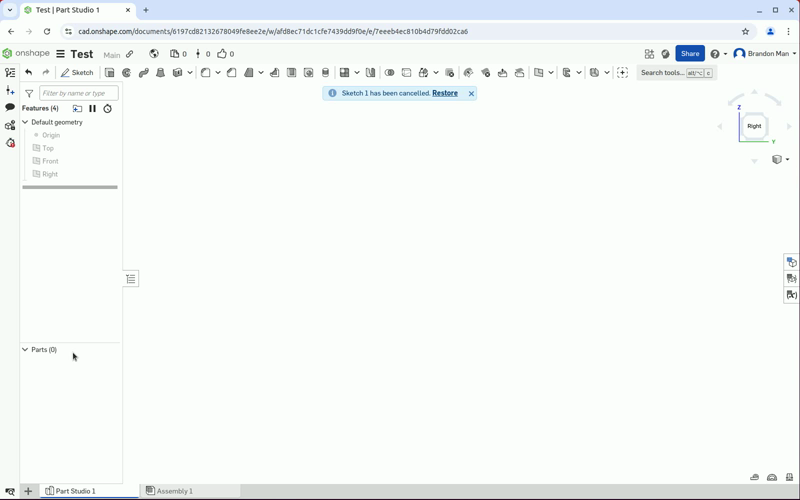
key_up(shift)
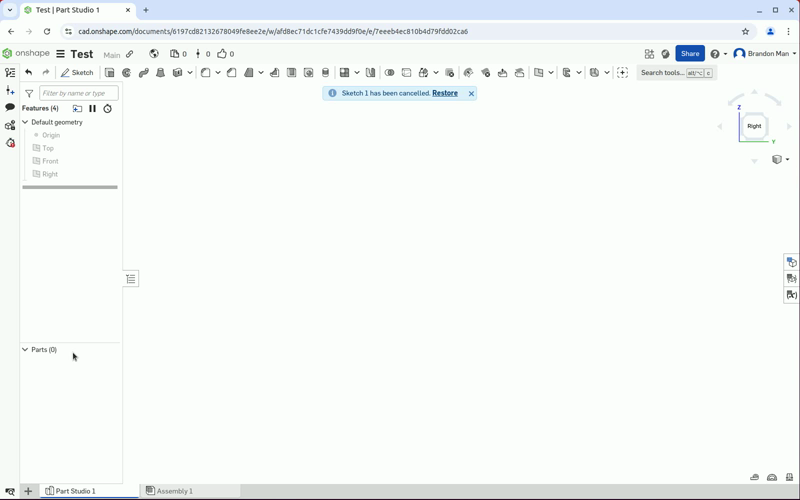
mouse_move(73, 352)
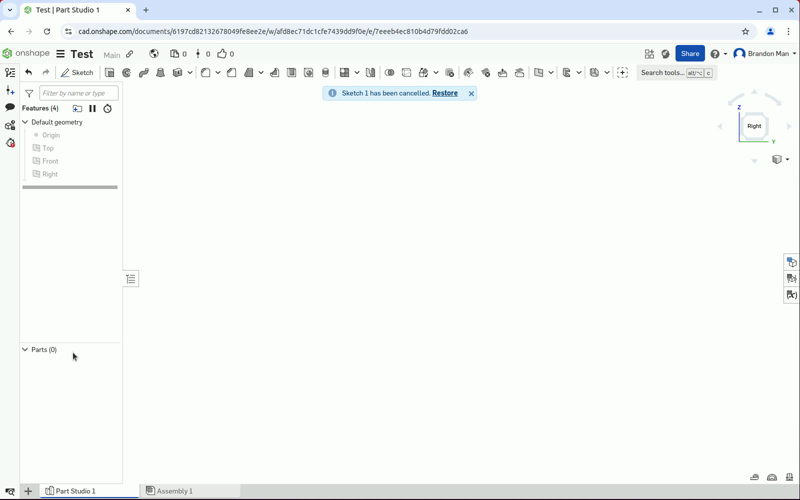
key(shift+y)
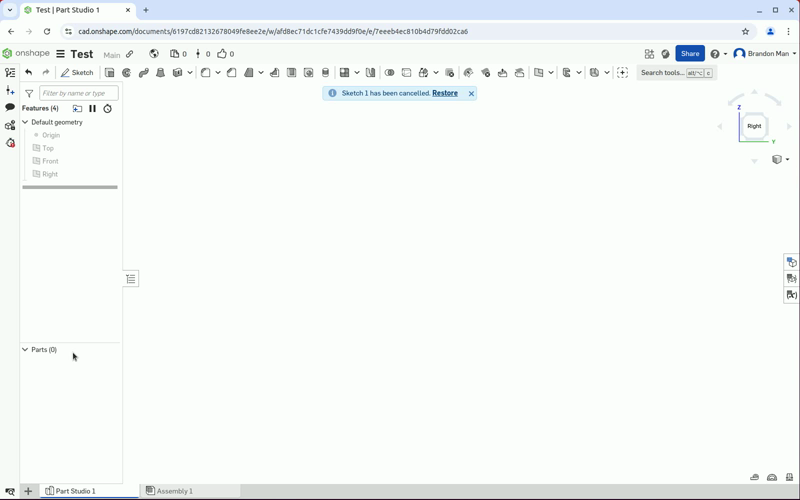
key(shift+s)
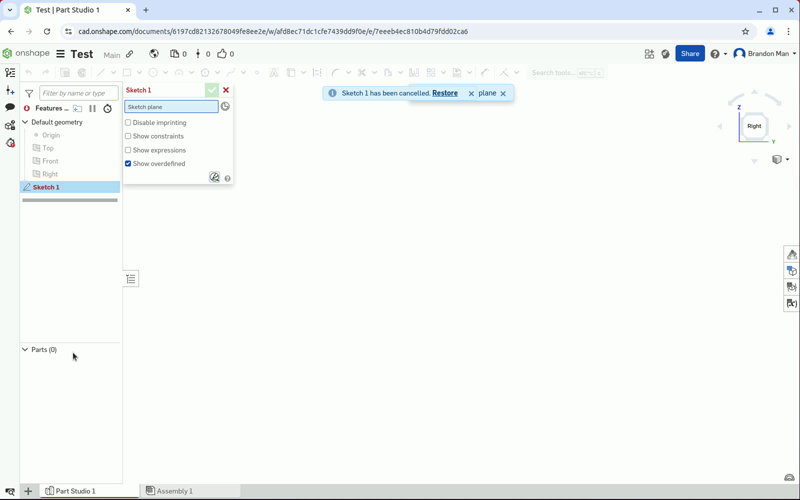
mouse_move(73, 176)
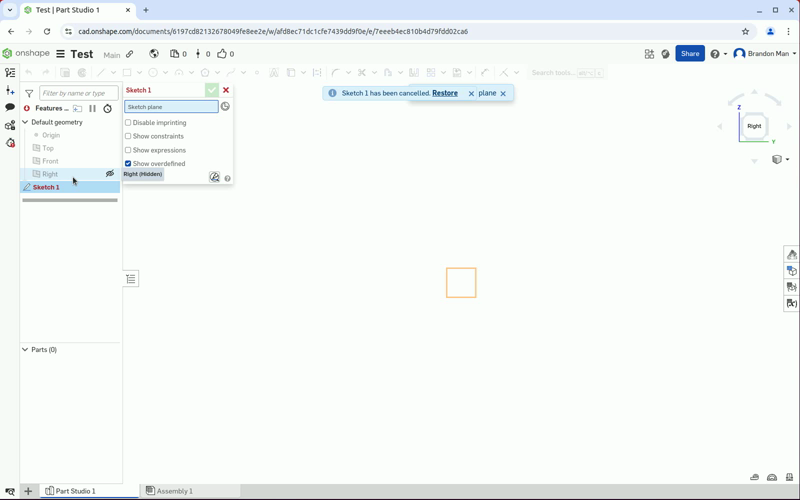
click(73, 176)
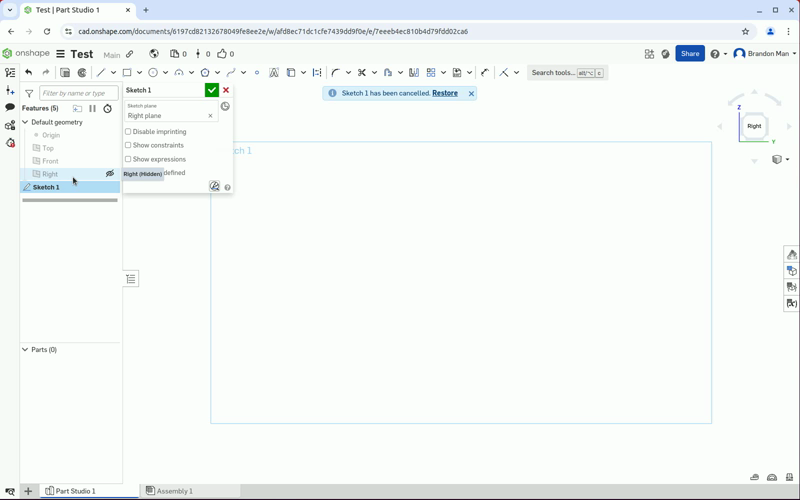
mouse_move(73, 352)
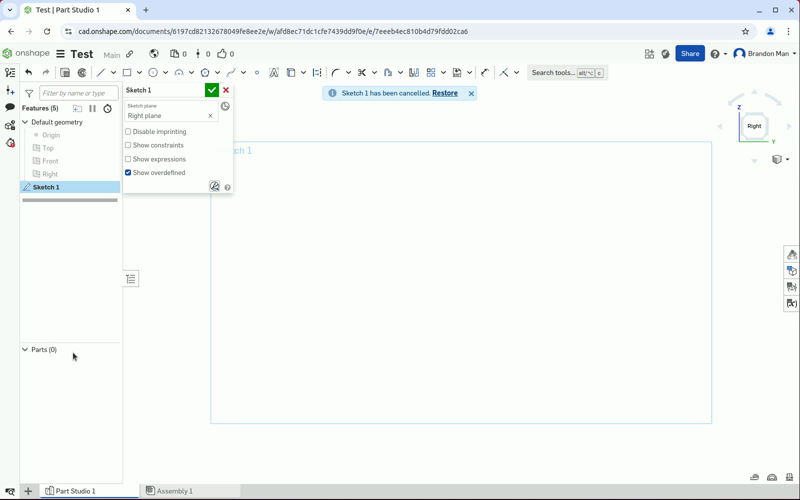
key(y)
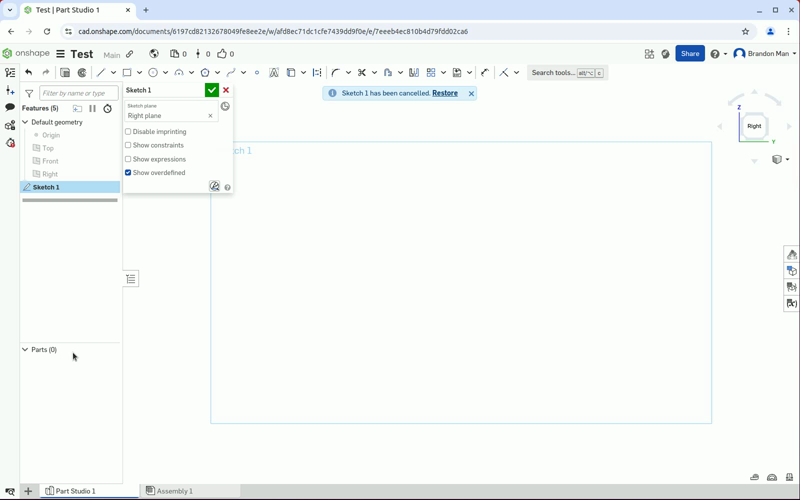
key(l)
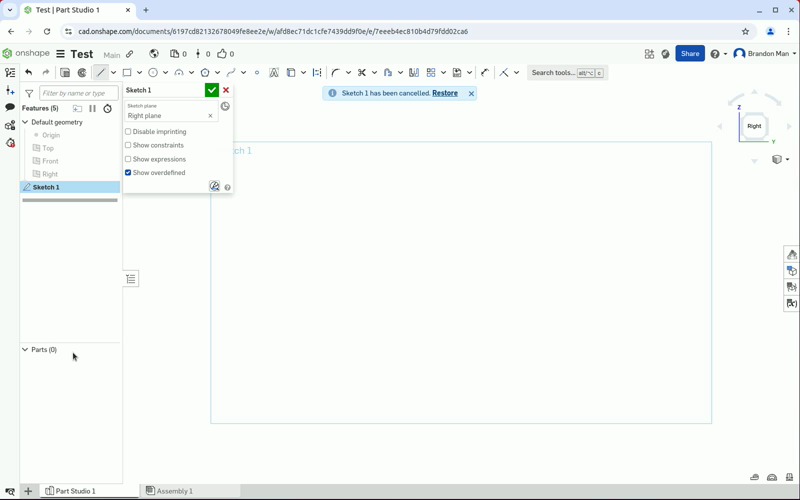
key_down(shift)
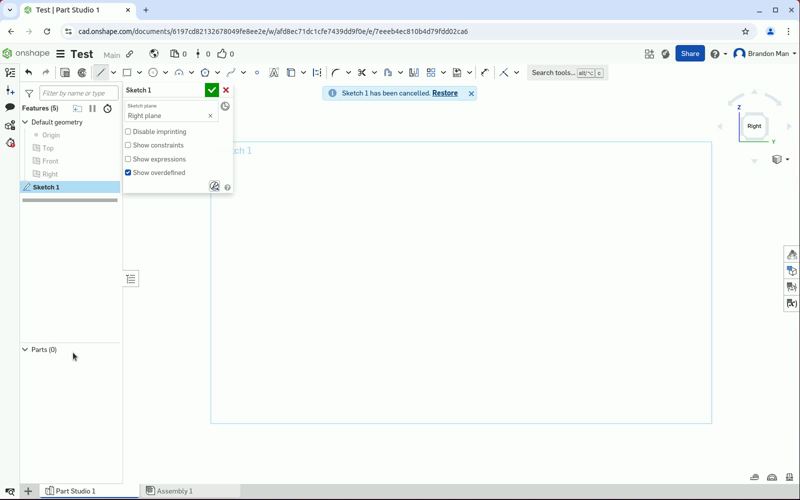
mouse_move(460, 282)
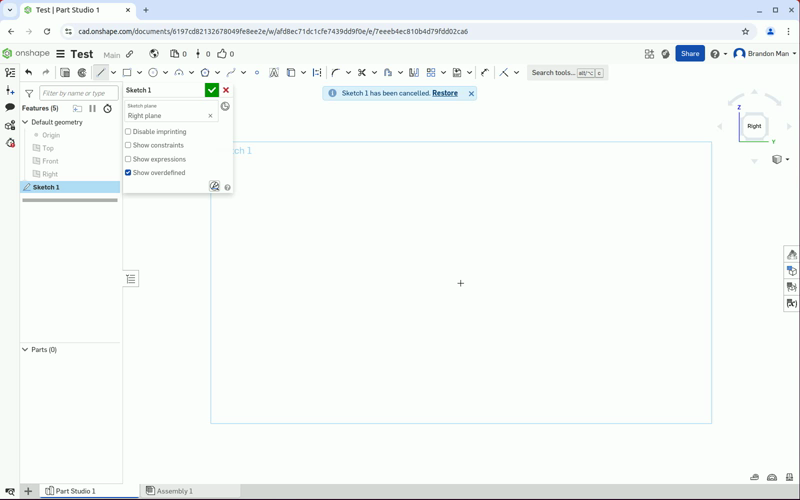
click(460, 282)
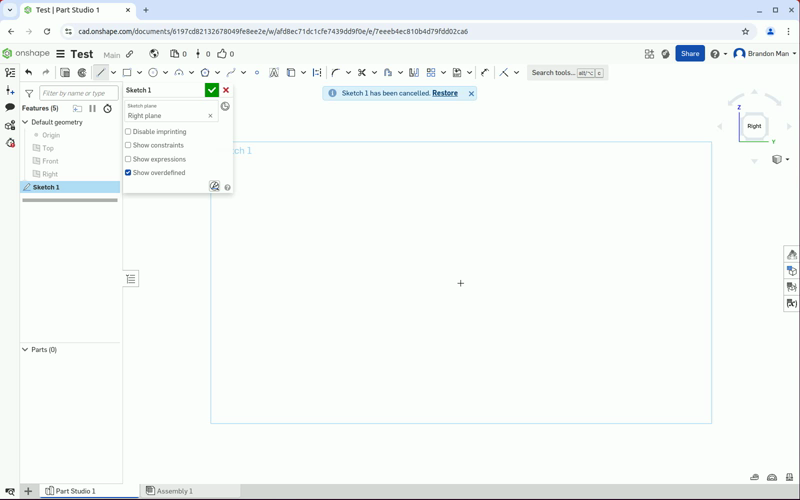
key_up(shift)
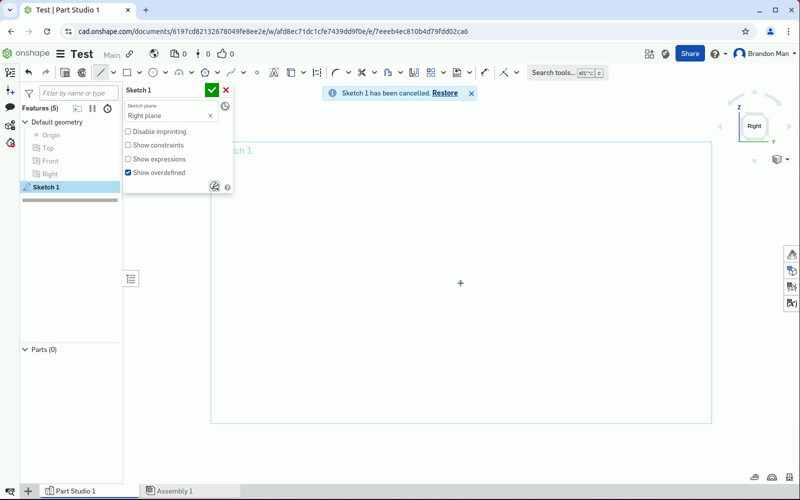
key_down(shift)
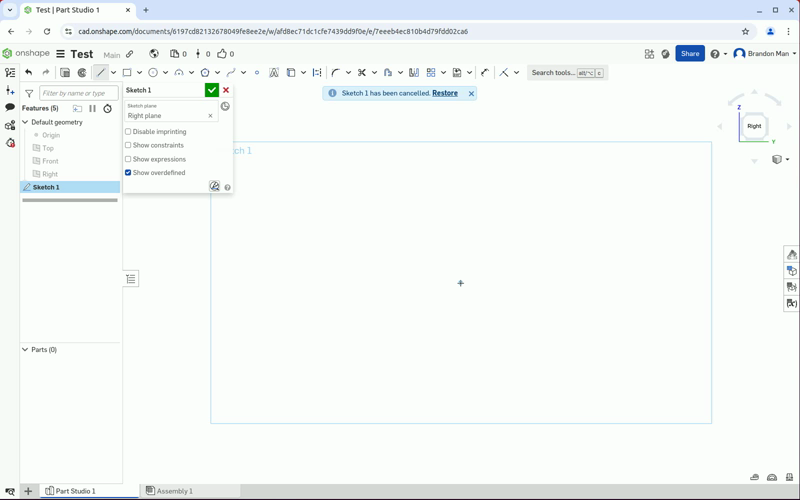
mouse_move(490, 282)
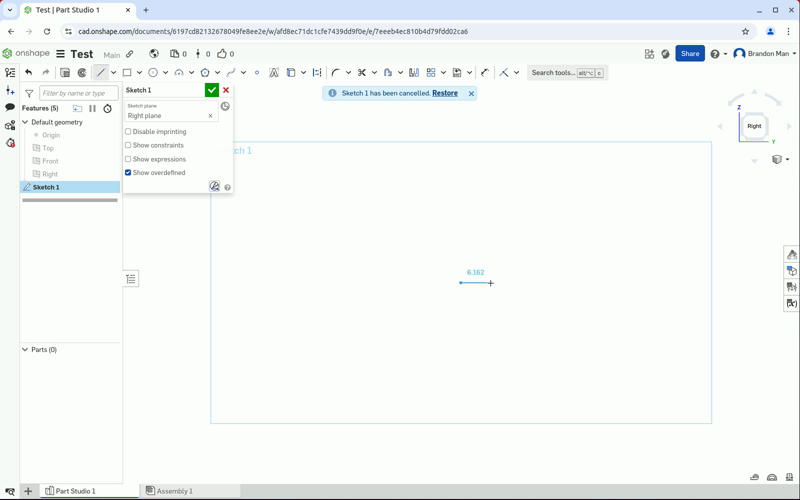
mouse_move(468, 282)
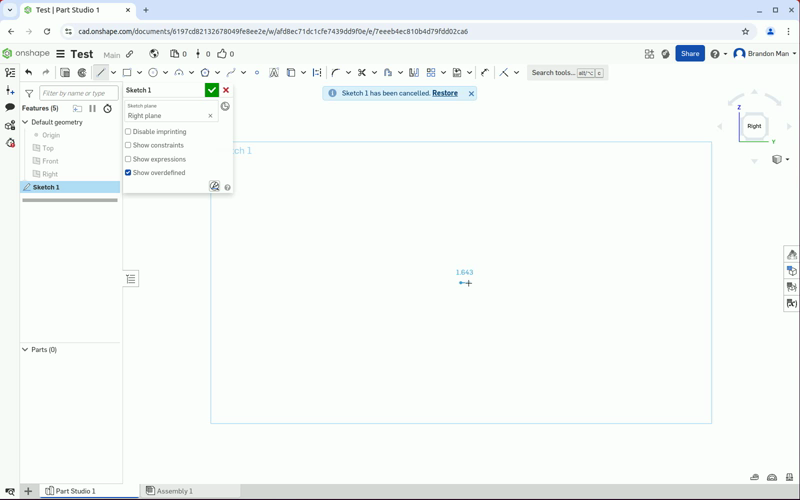
click(468, 282)
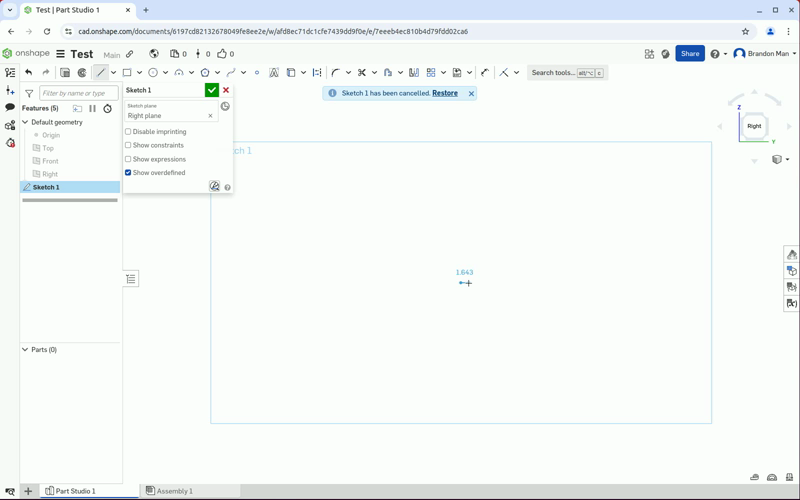
key_up(shift)
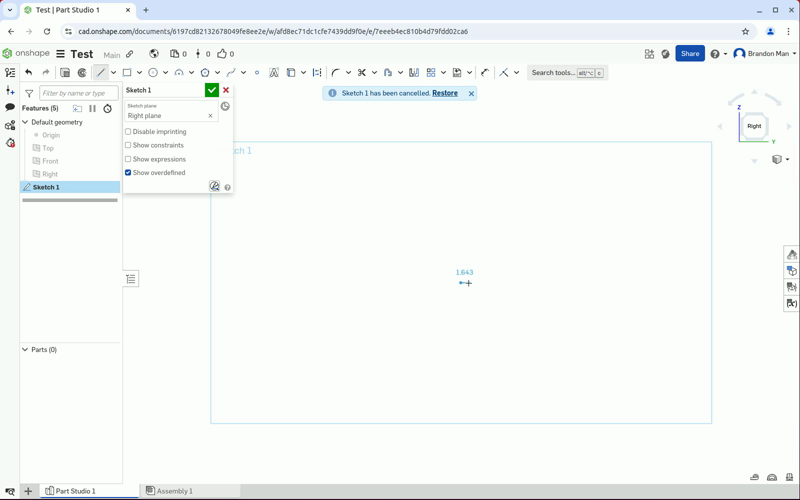
key_down(shift)
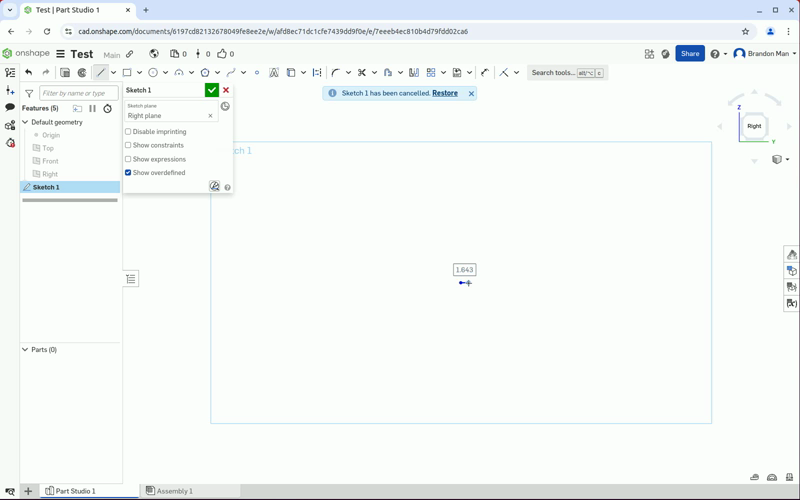
mouse_move(498, 282)
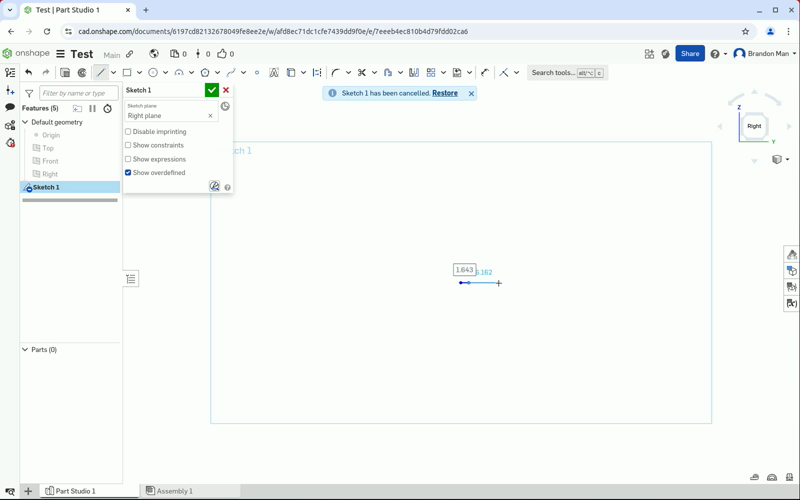
mouse_move(468, 281)
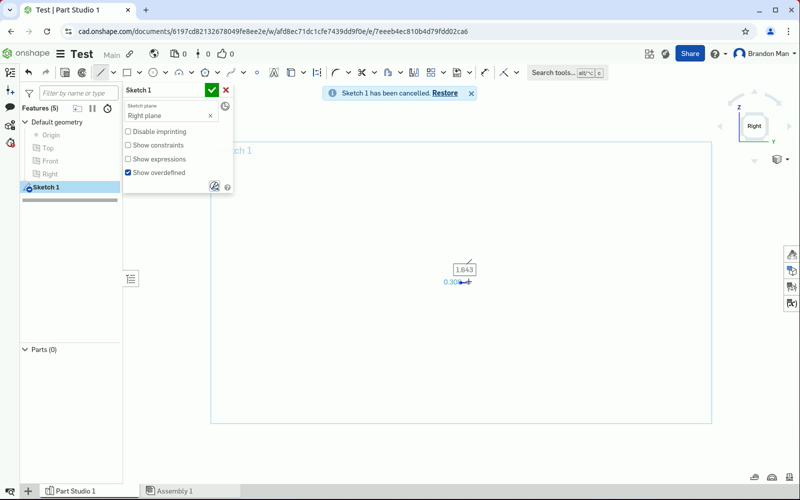
scroll(6)
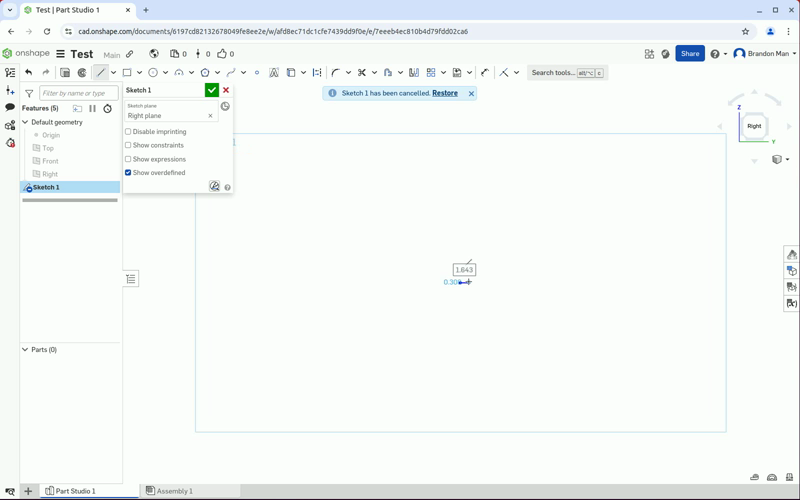
scroll(6)
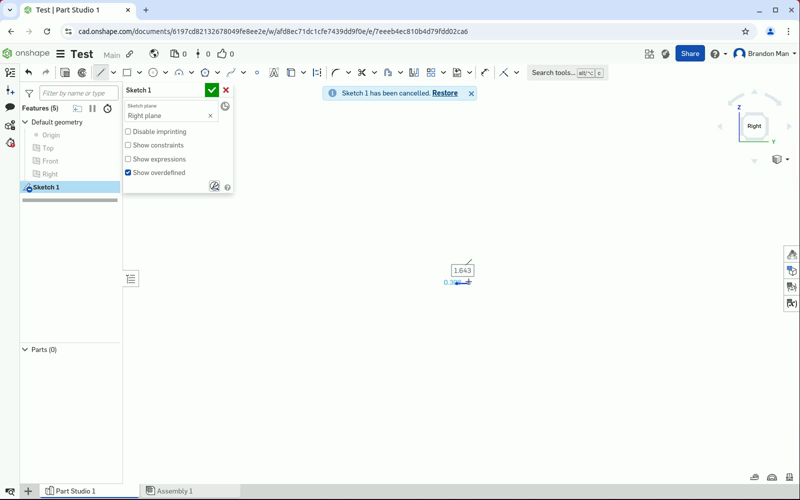
scroll(6)
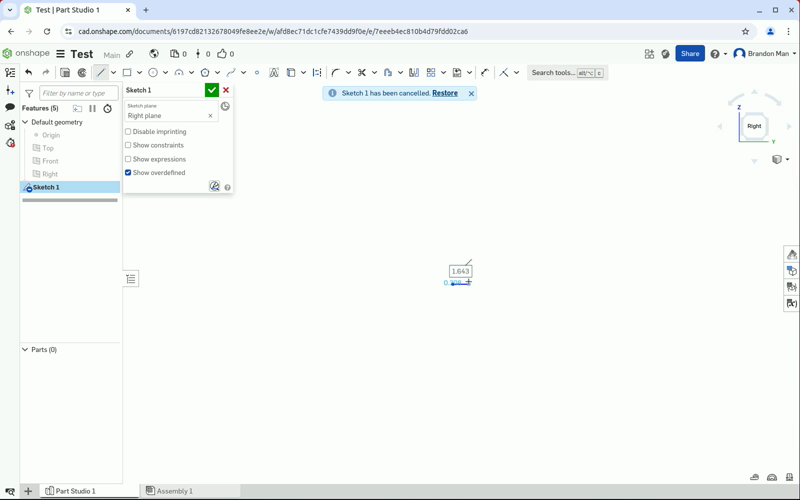
scroll(6)
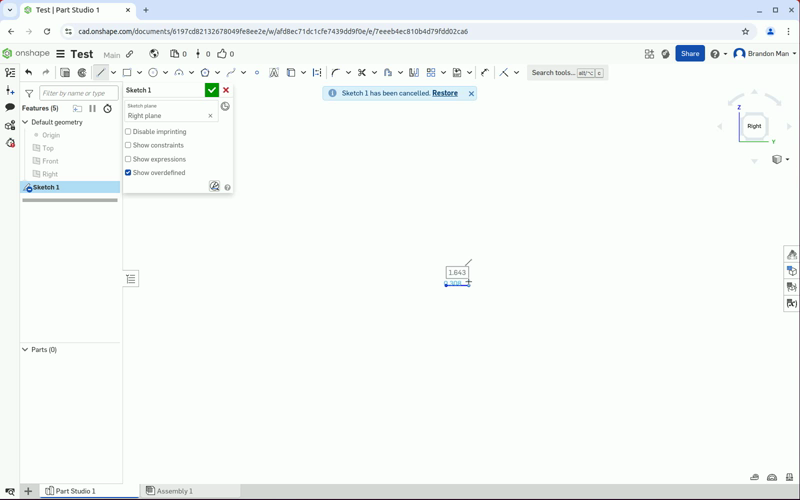
scroll(6)
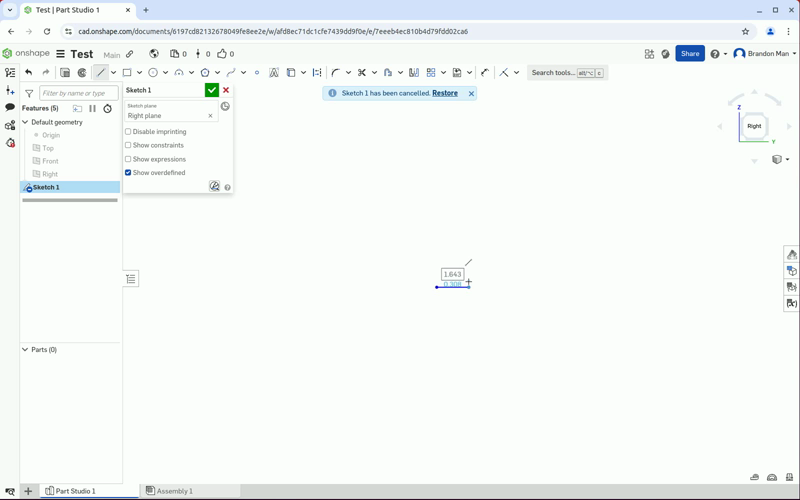
scroll(6)
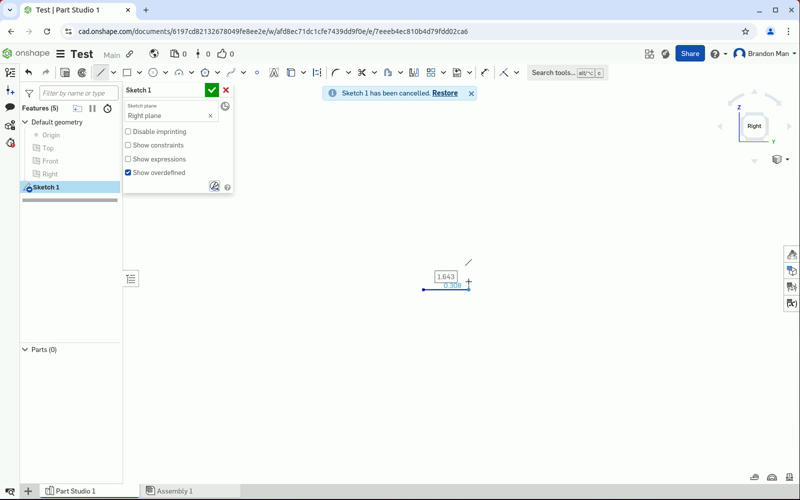
scroll(6)
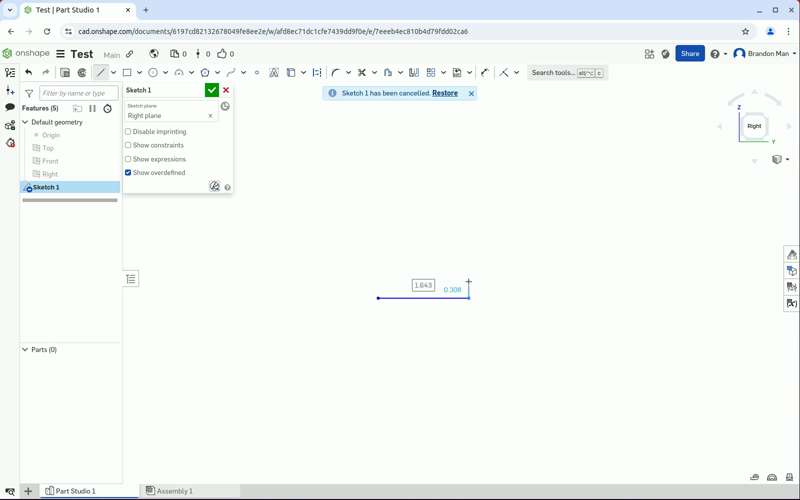
click(468, 281)
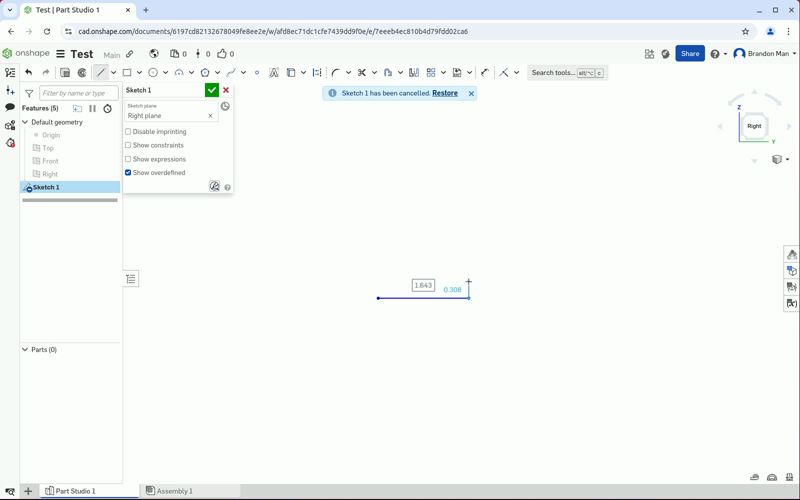
scroll(-6)
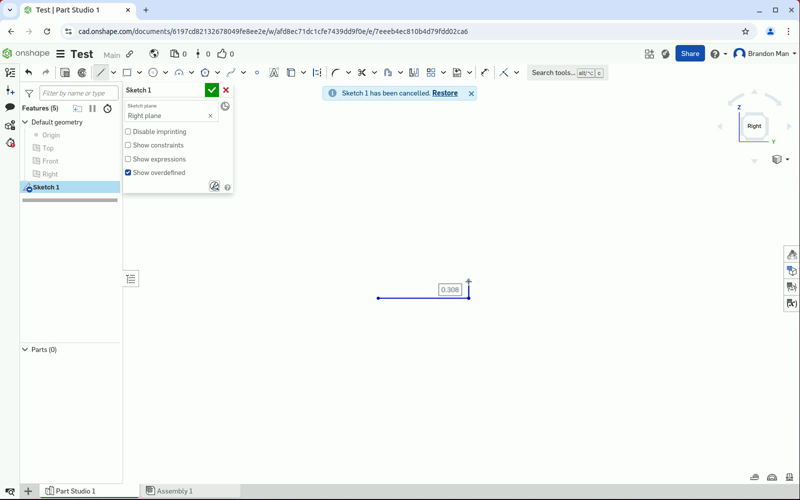
scroll(-6)
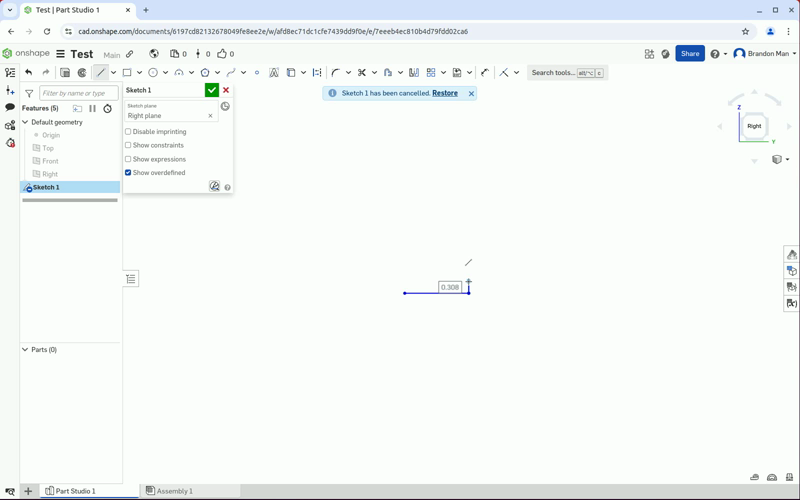
scroll(-6)
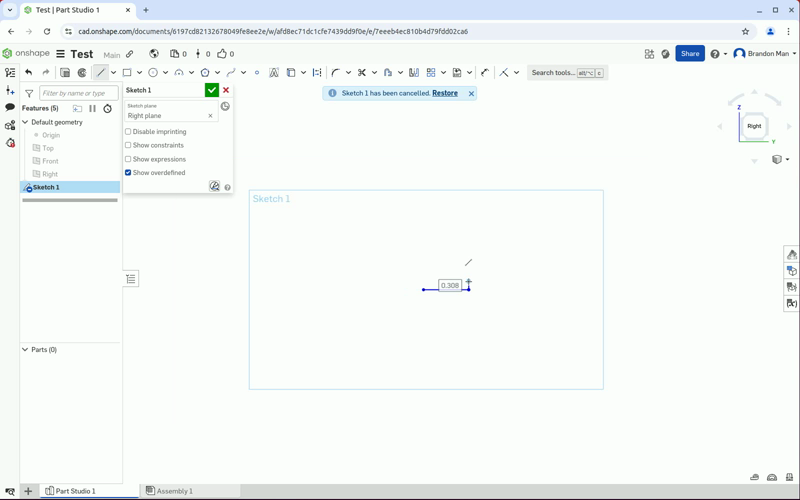
scroll(-6)
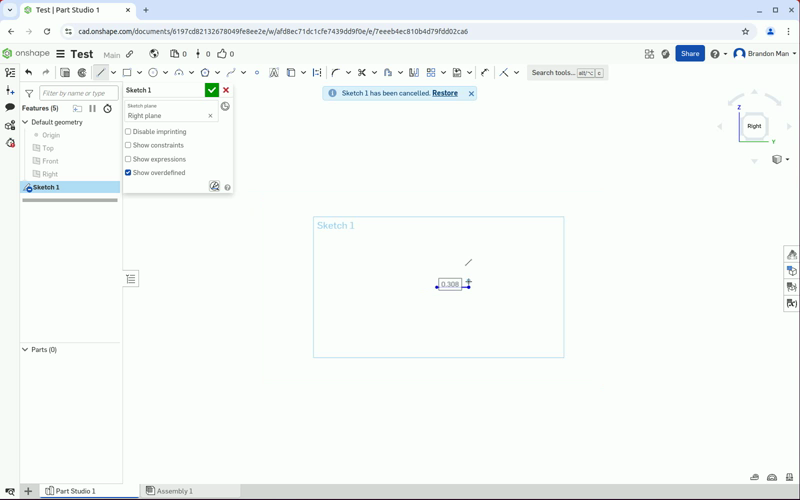
scroll(-6)
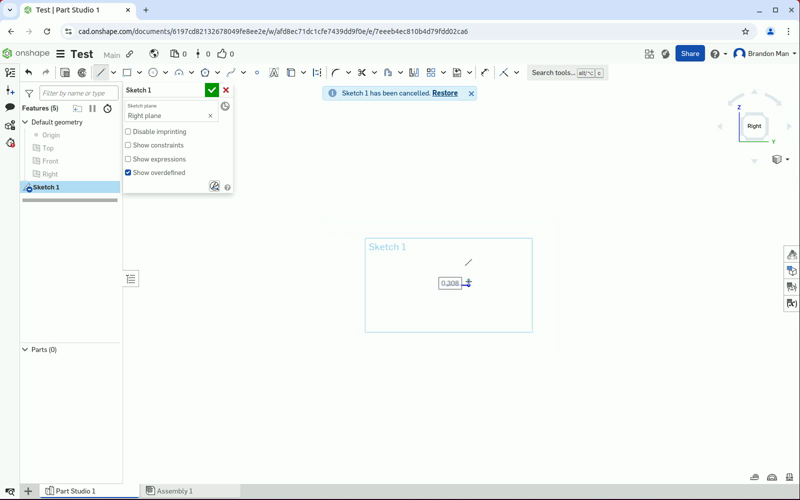
scroll(-6)
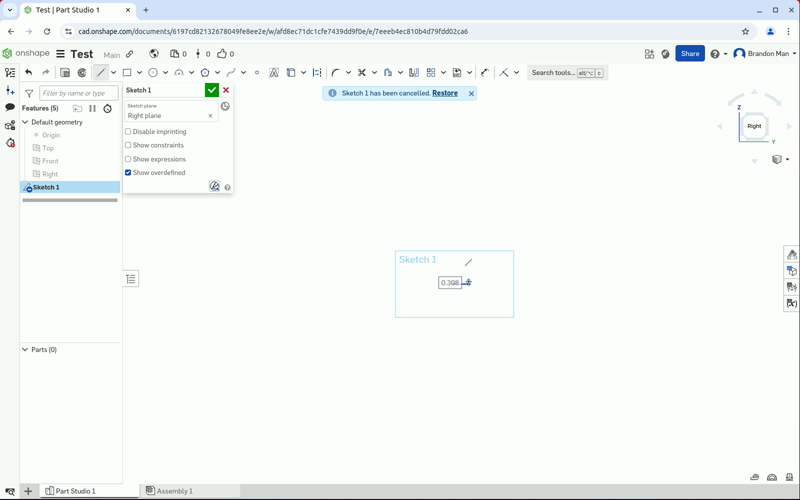
scroll(-6)
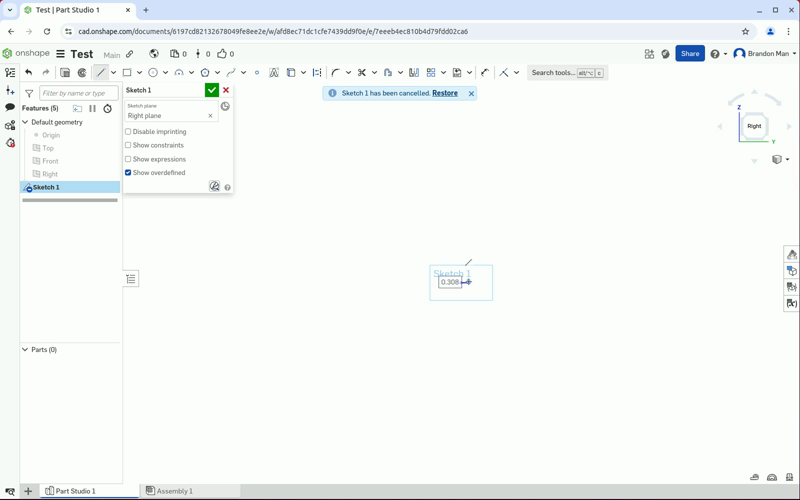
key_up(shift)
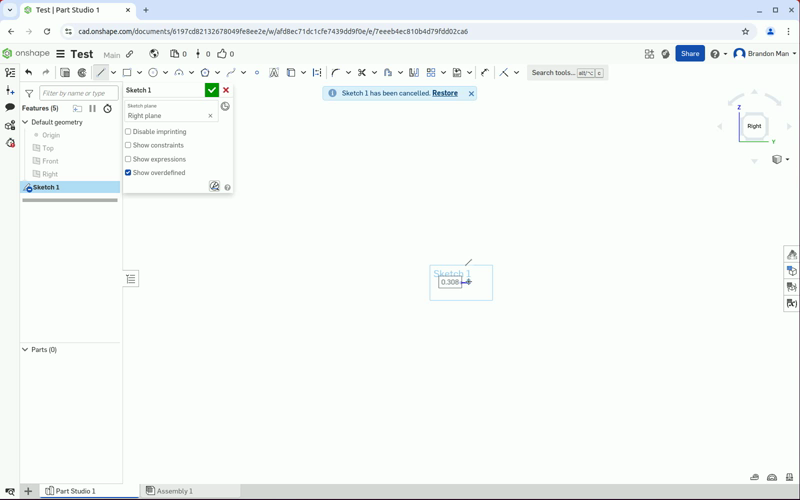
key_down(shift)
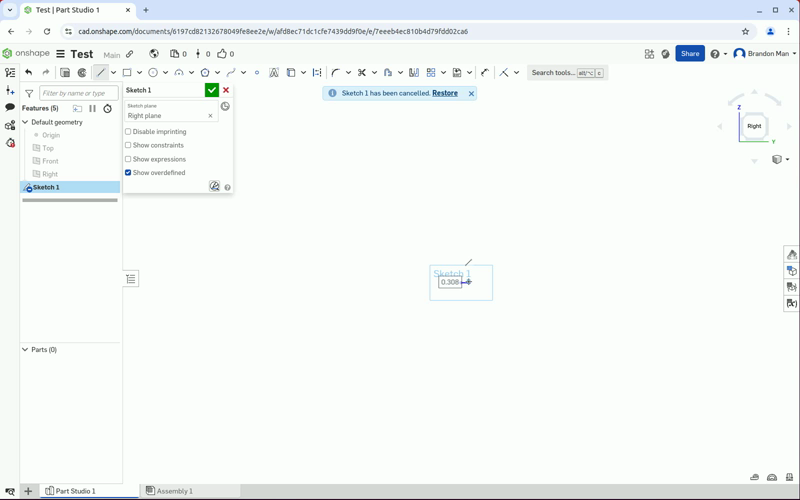
mouse_move(498, 281)
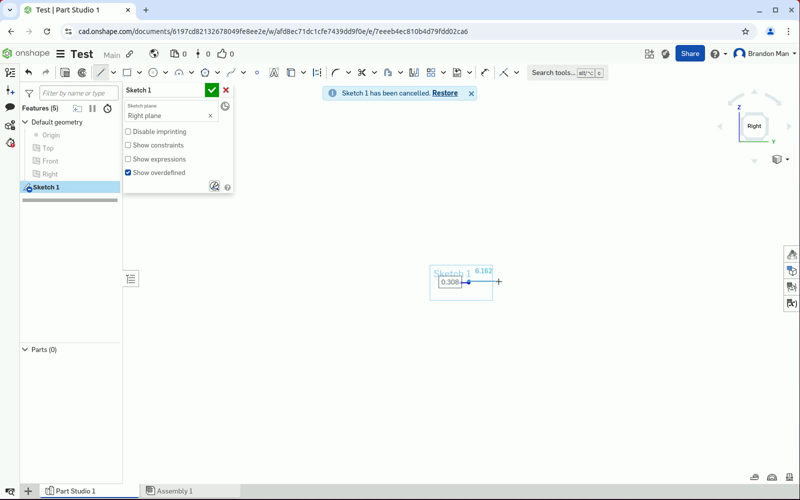
mouse_move(460, 281)
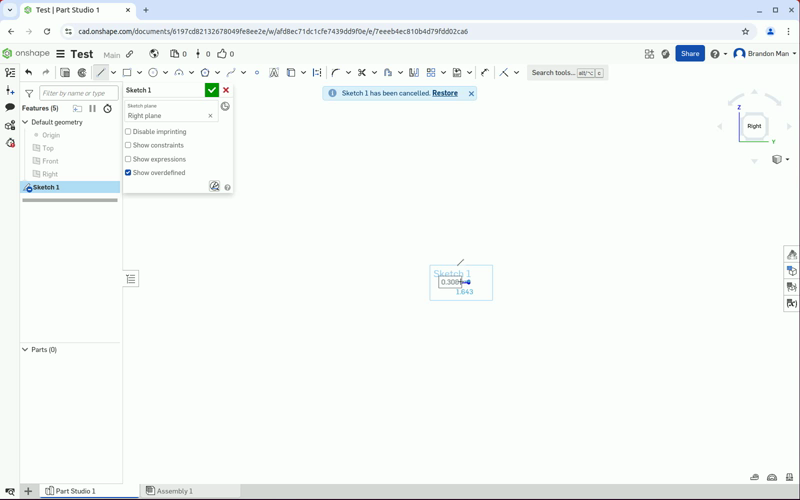
scroll(6)
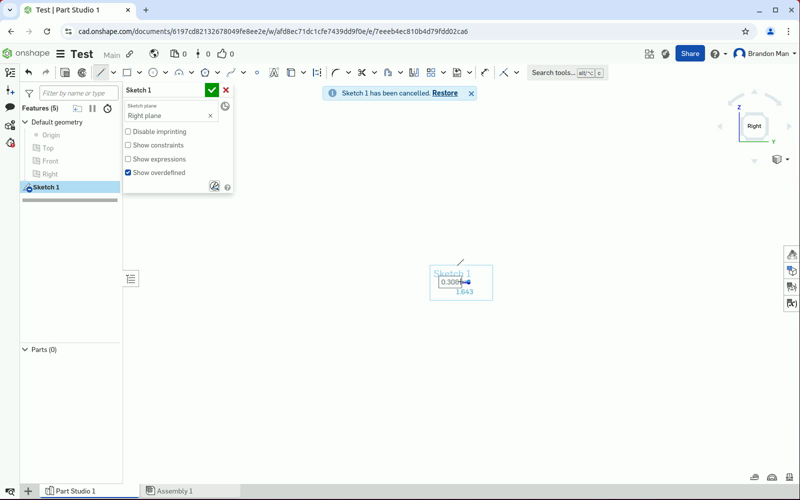
scroll(6)
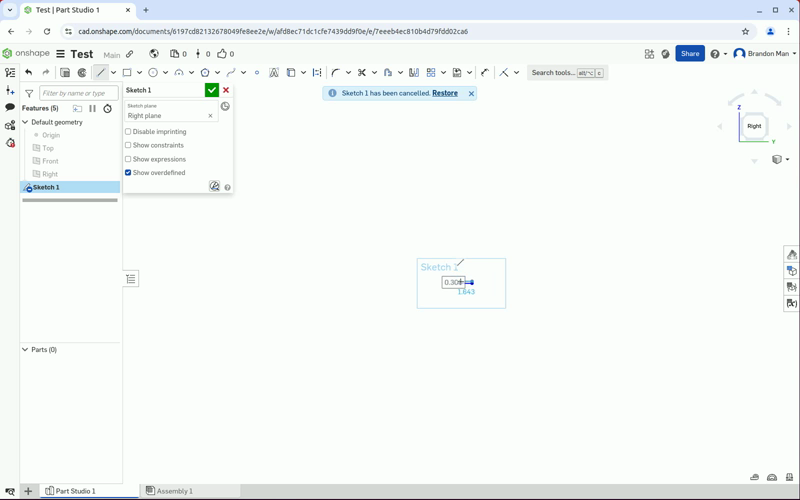
scroll(6)
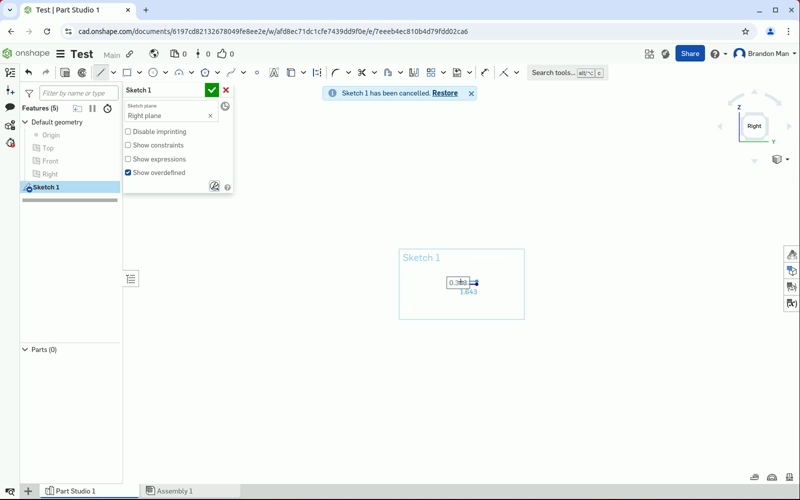
scroll(6)
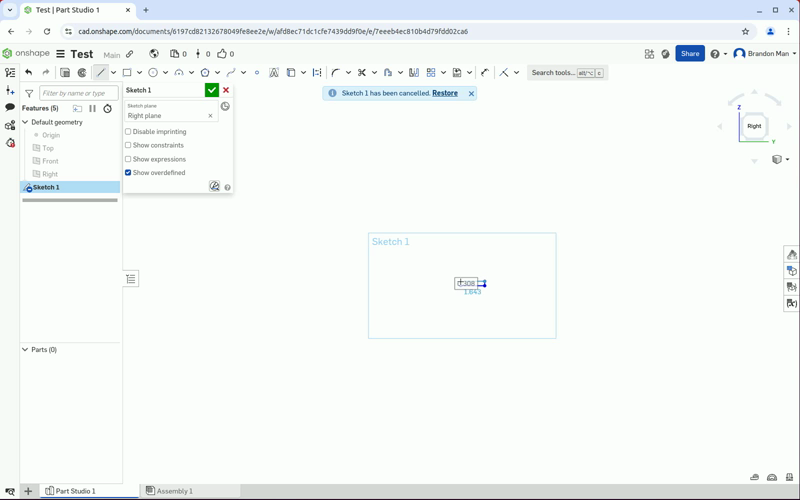
scroll(6)
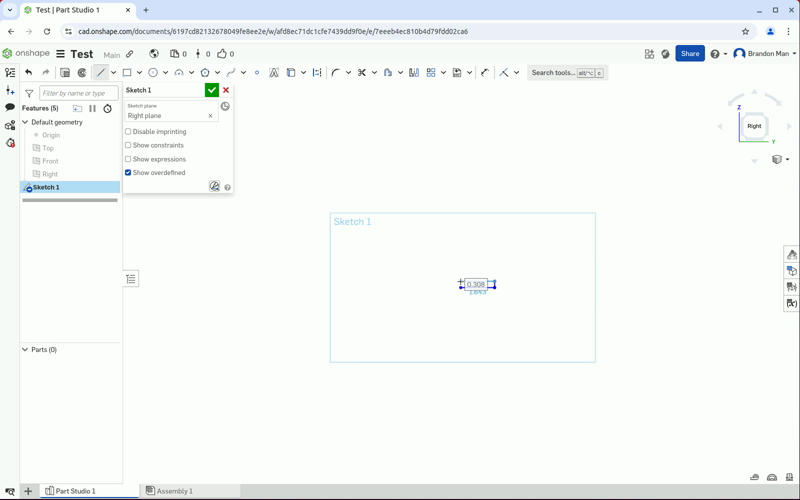
scroll(6)
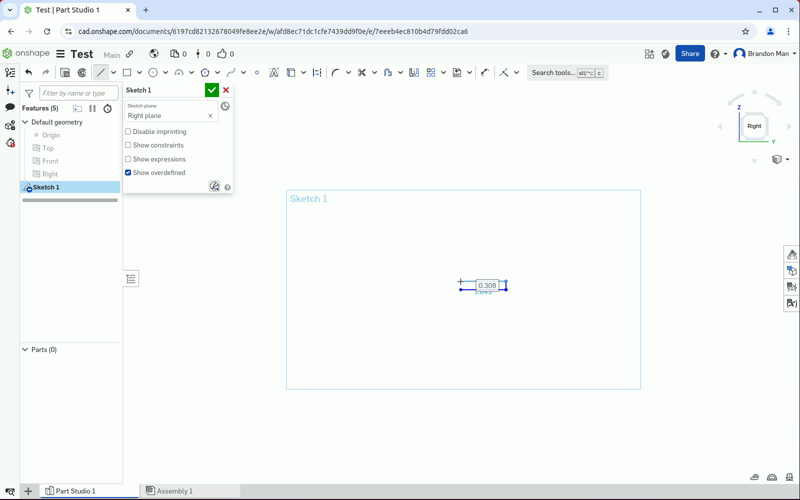
scroll(6)
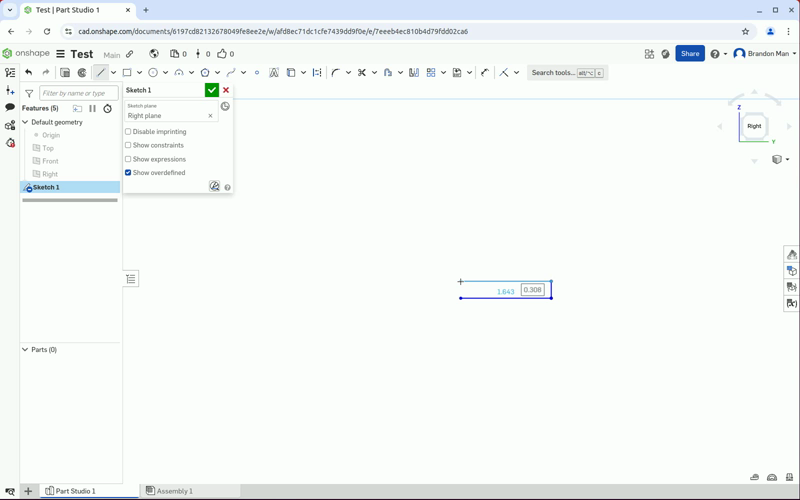
click(460, 281)
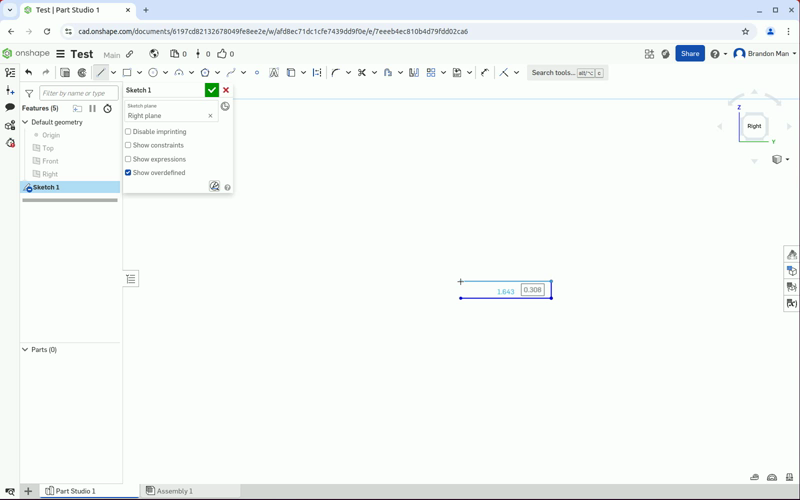
scroll(-6)
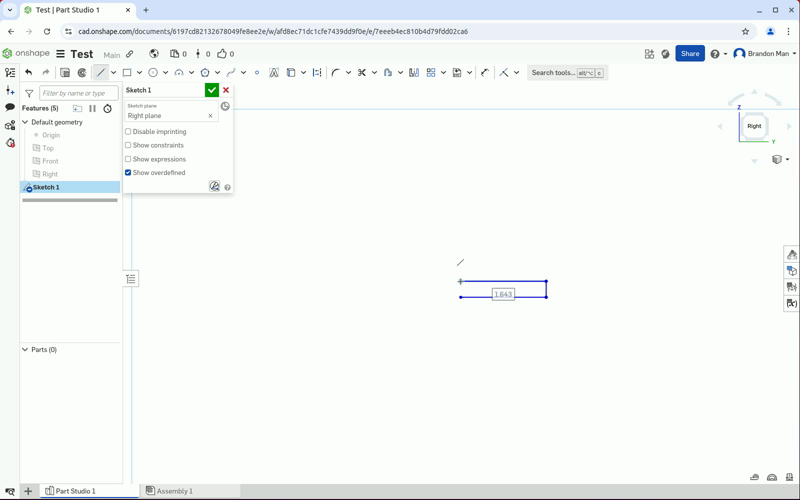
scroll(-6)
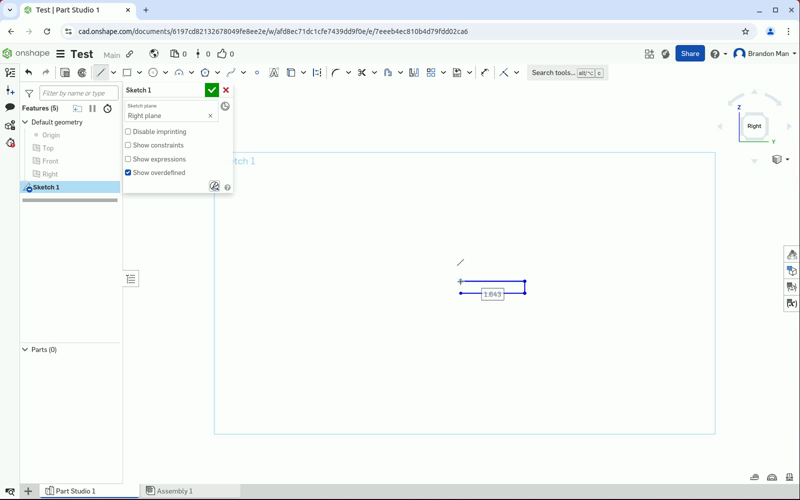
scroll(-6)
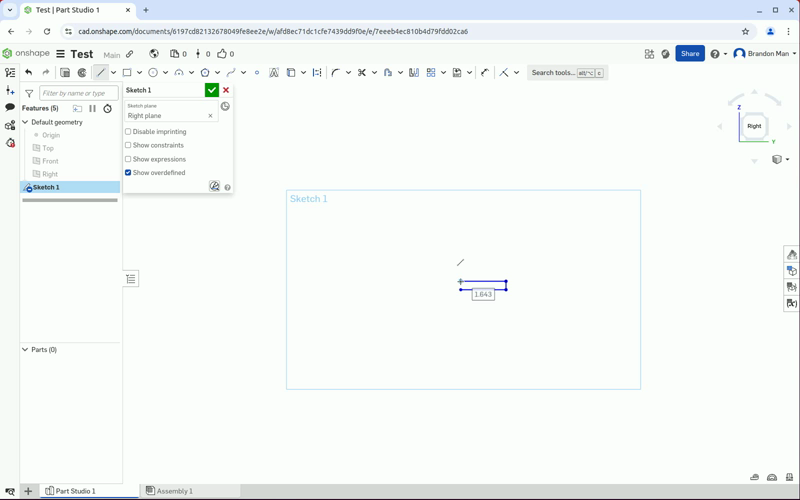
scroll(-6)
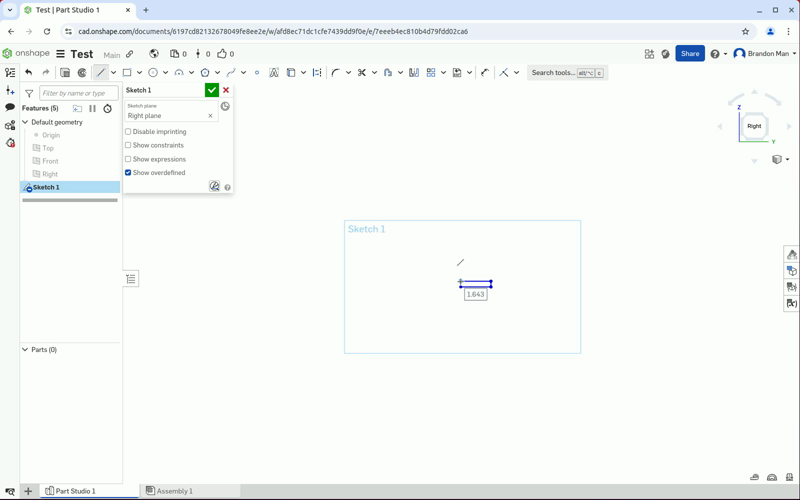
scroll(-6)
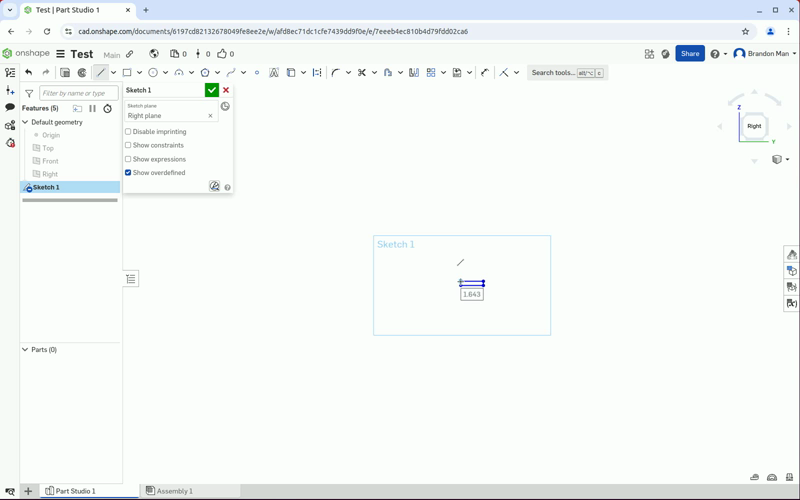
scroll(-6)
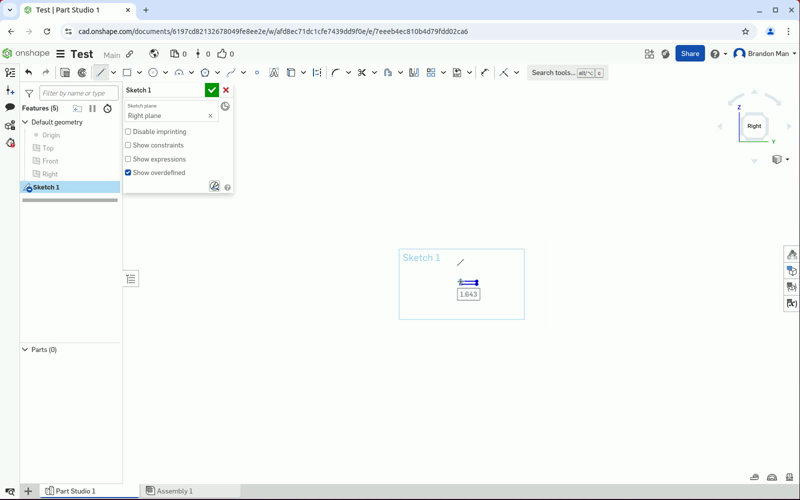
scroll(-6)
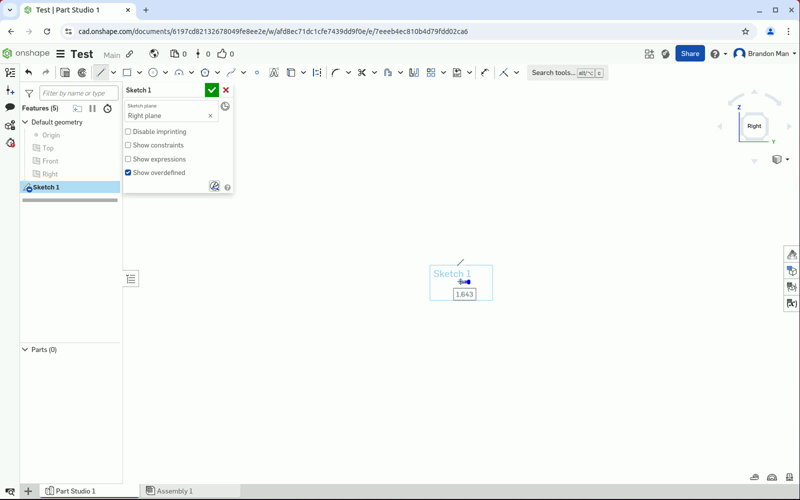
key_up(shift)
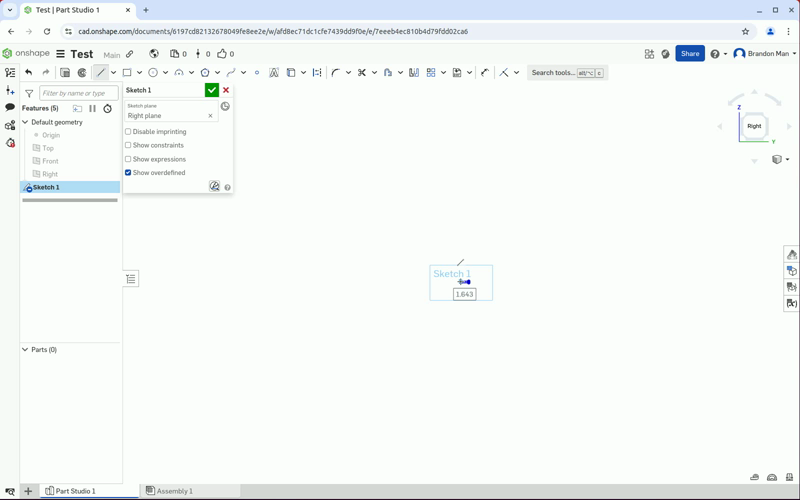
mouse_move(490, 281)
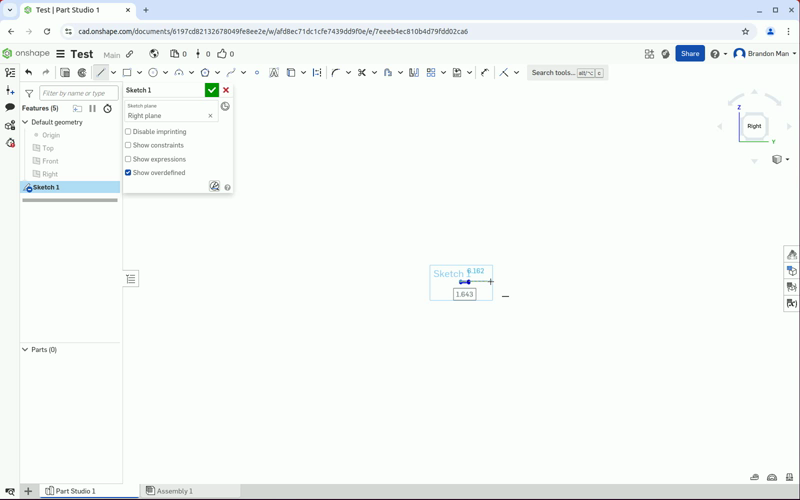
key_down(shift)
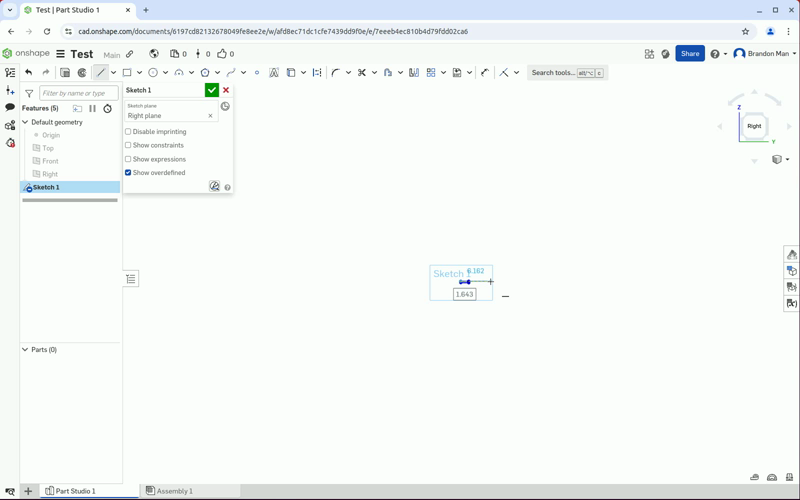
mouse_move(460, 282)
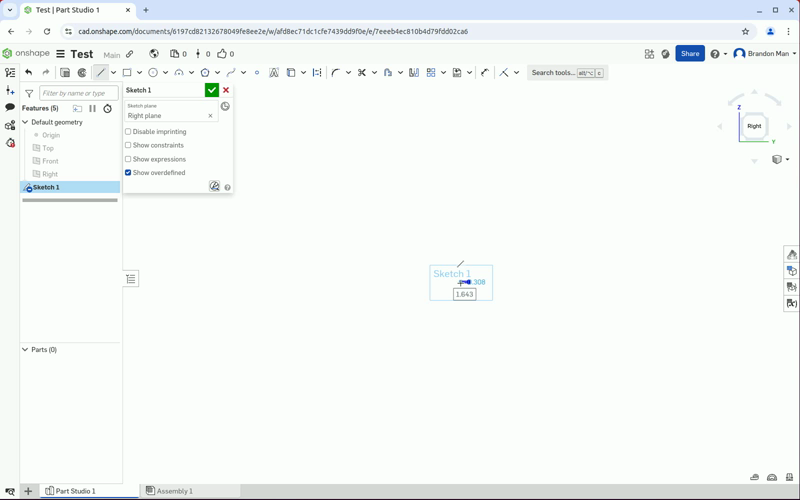
scroll(6)
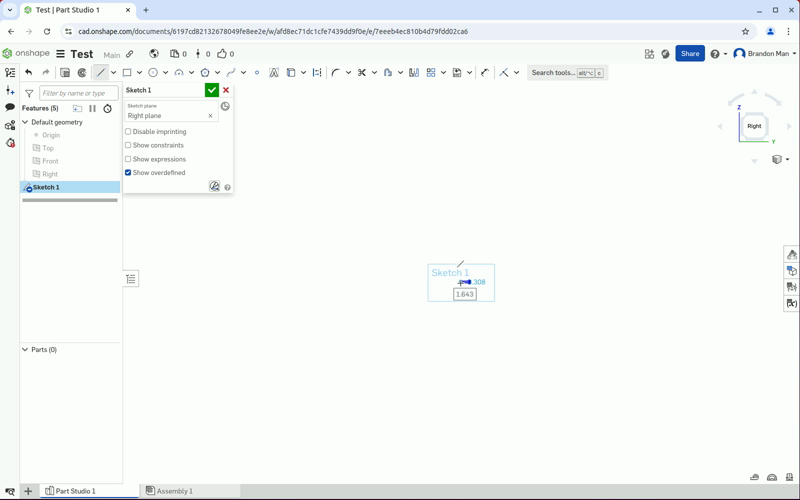
scroll(6)
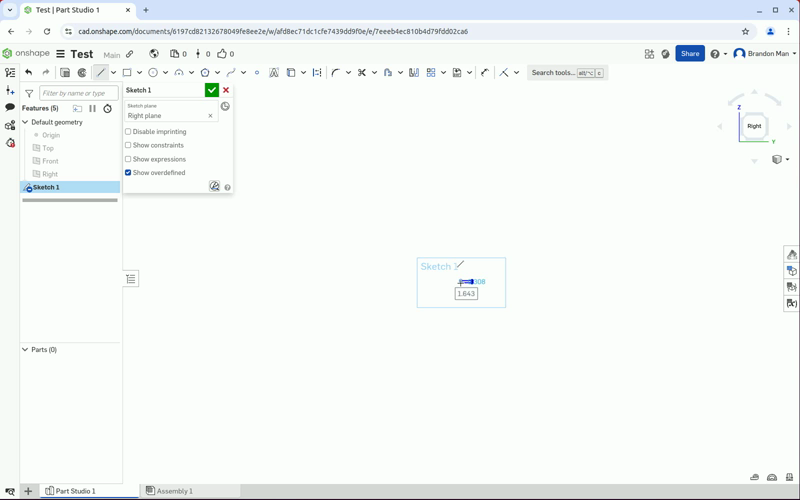
scroll(6)
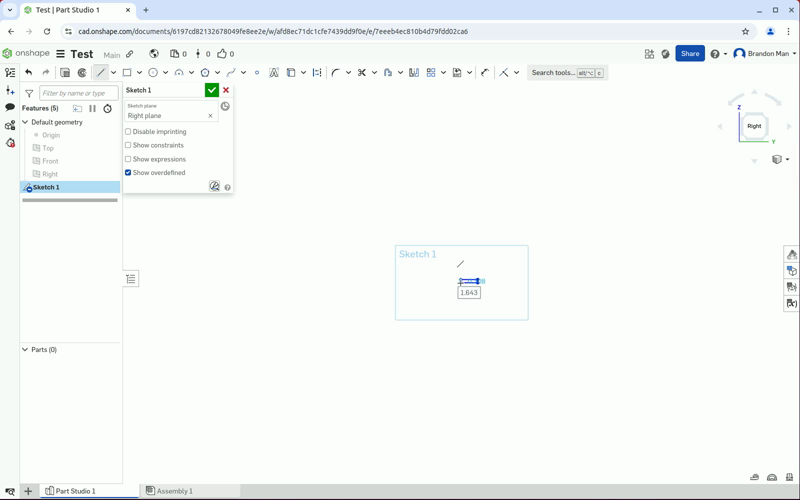
scroll(6)
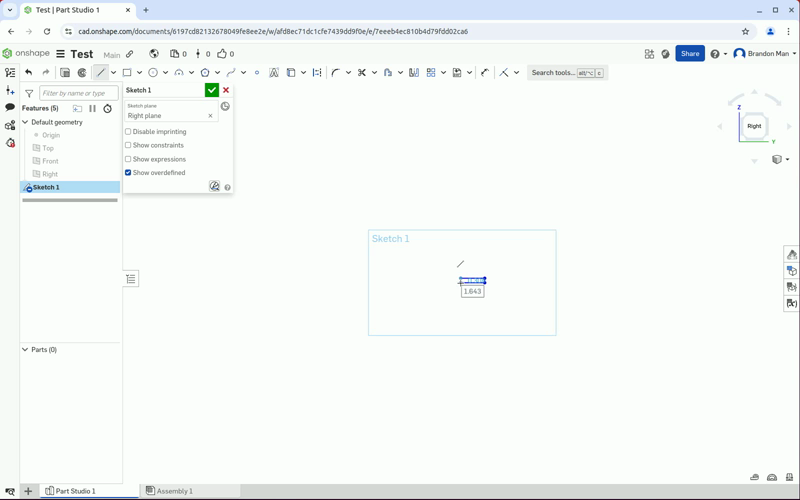
scroll(6)
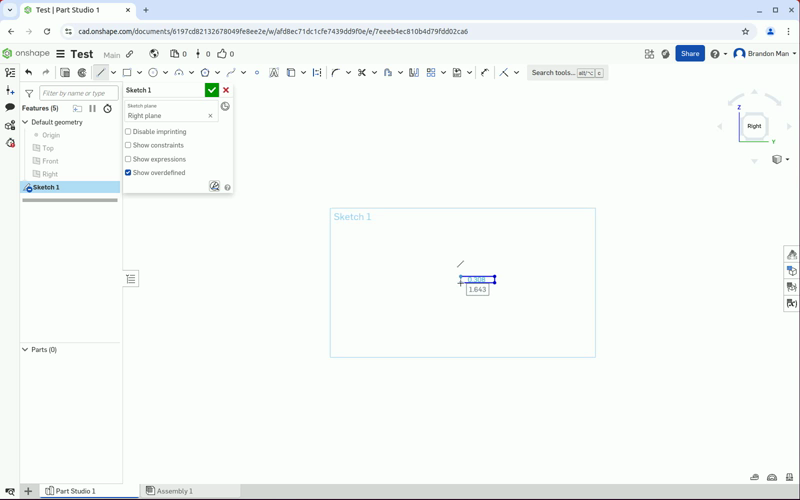
scroll(6)
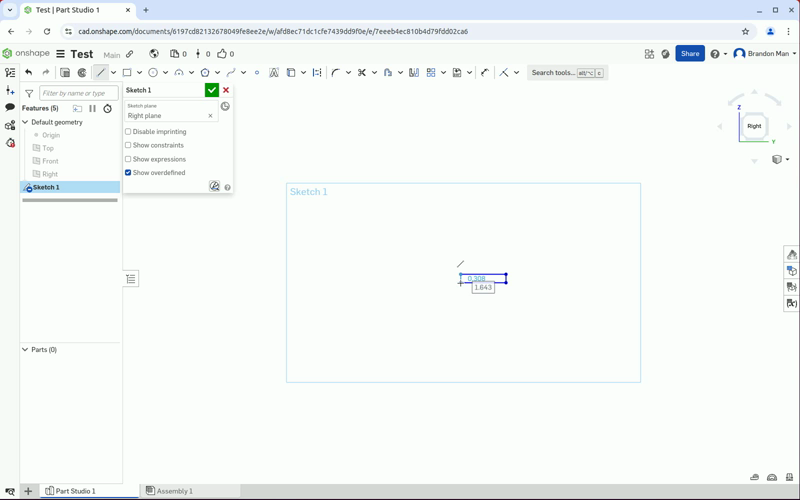
scroll(6)
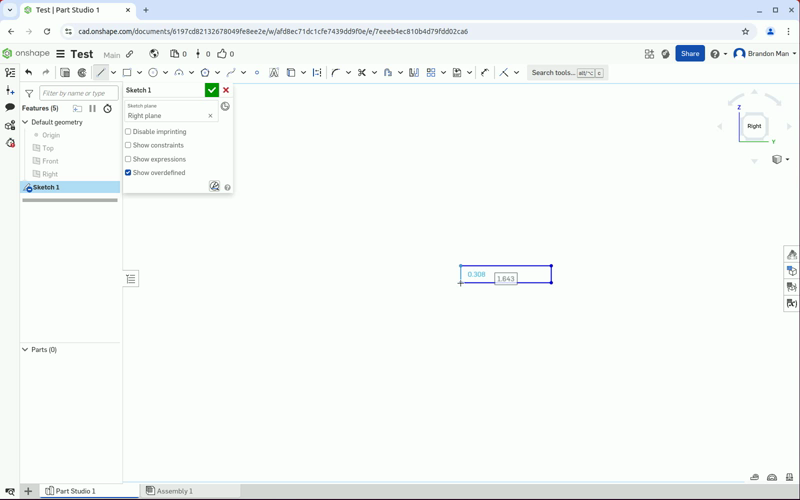
key_up(shift)
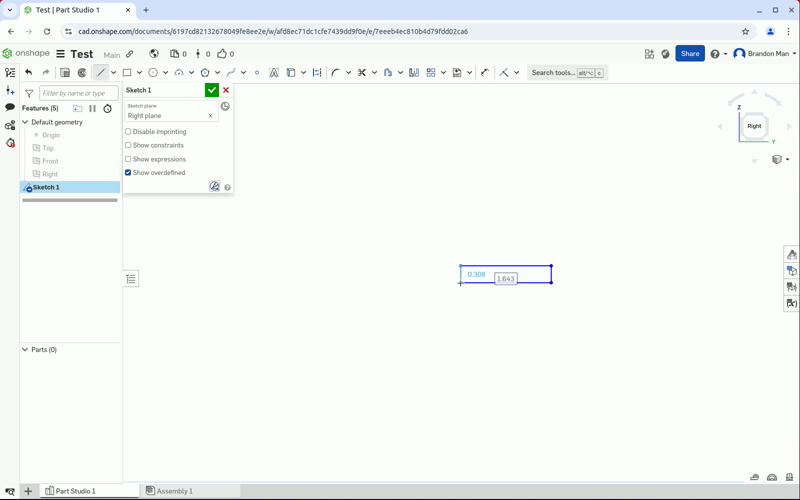
click(460, 282)
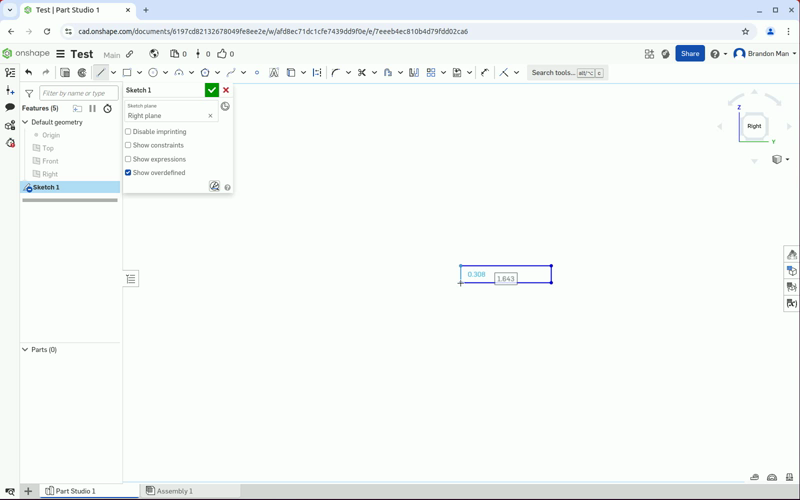
scroll(-6)
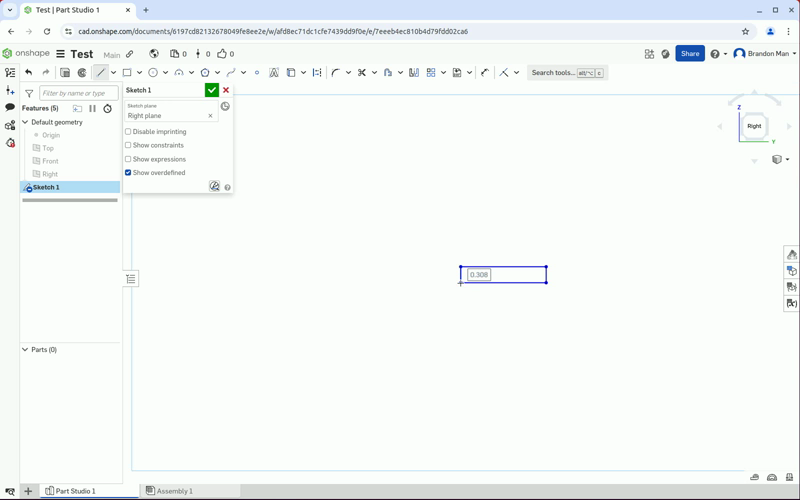
scroll(-6)
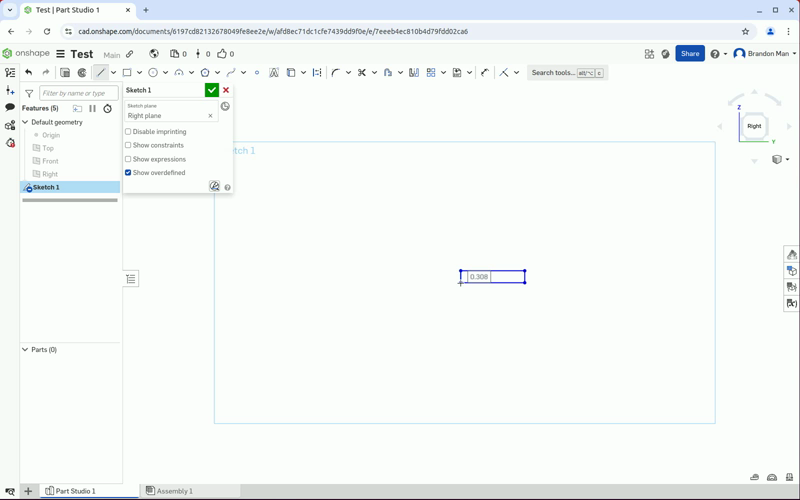
scroll(-6)
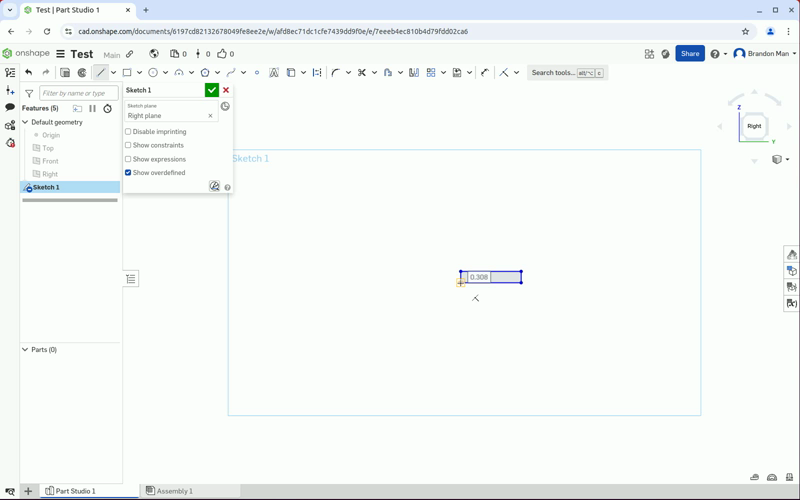
scroll(-6)
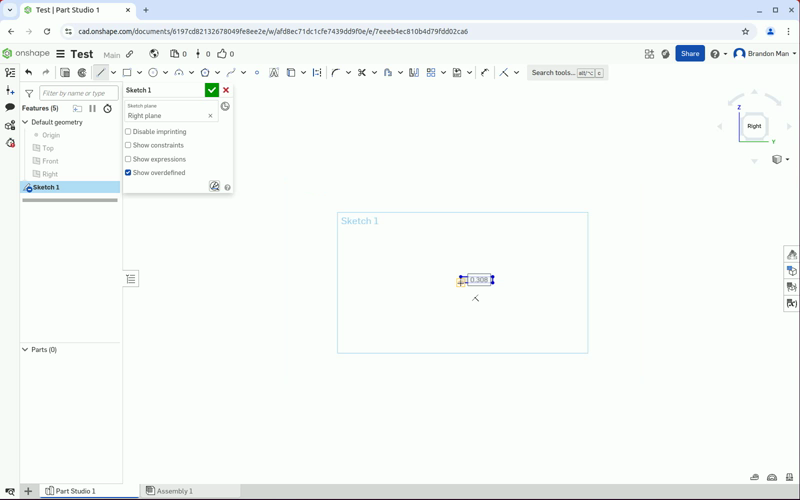
scroll(-6)
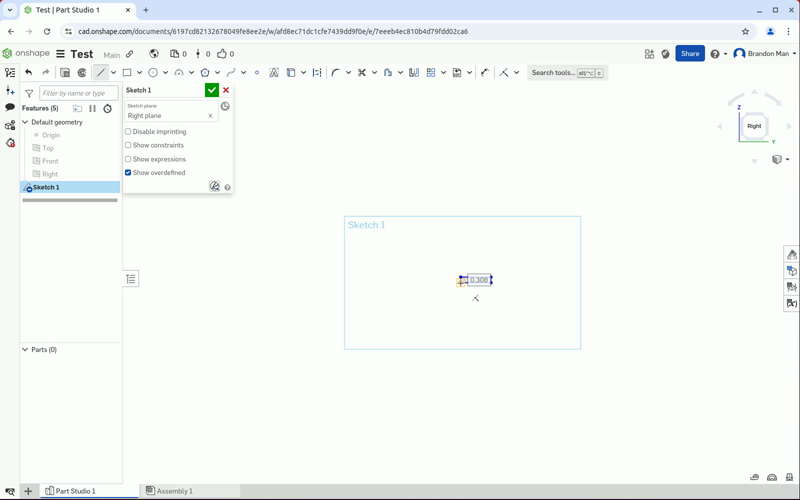
scroll(-6)
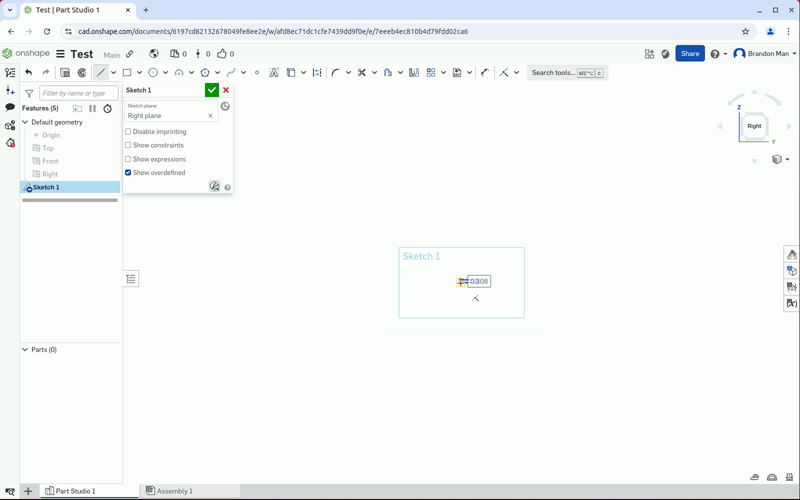
scroll(-6)
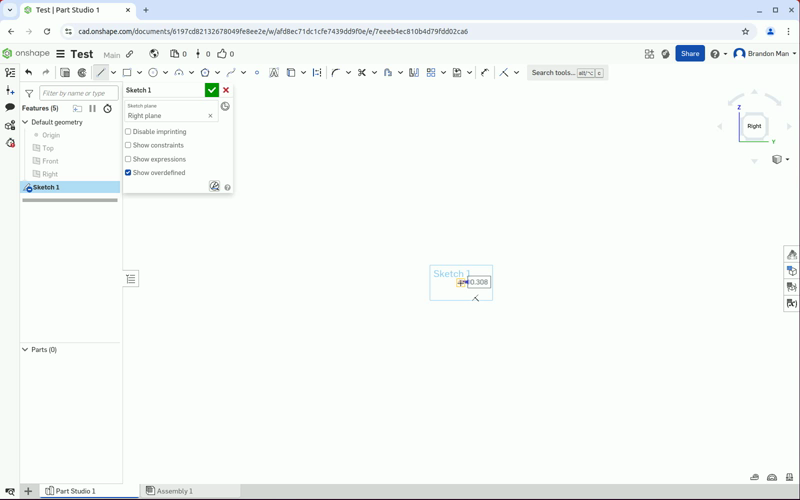
key(esc)
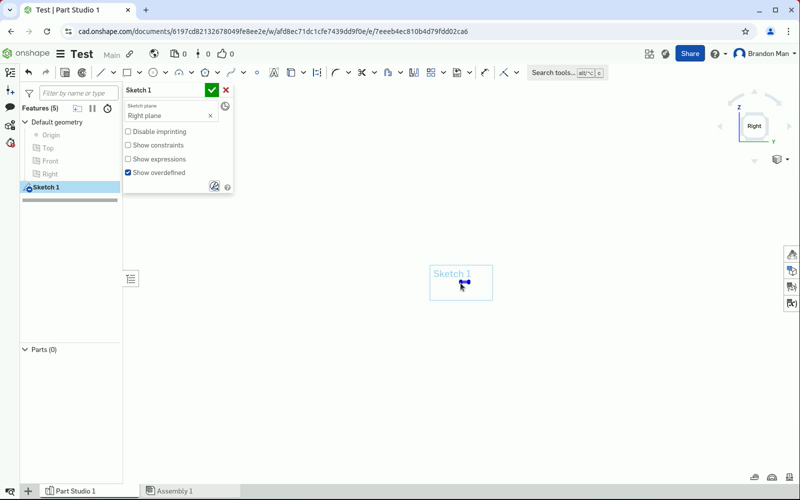
mouse_move(460, 281)
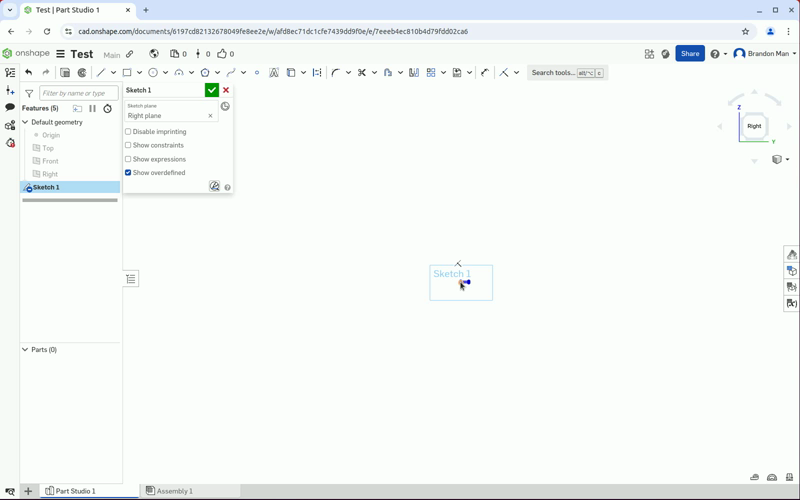
scroll(6)
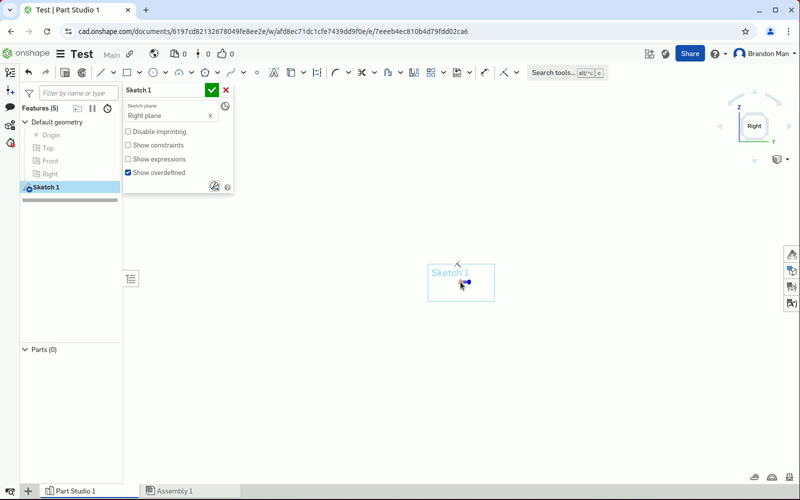
scroll(6)
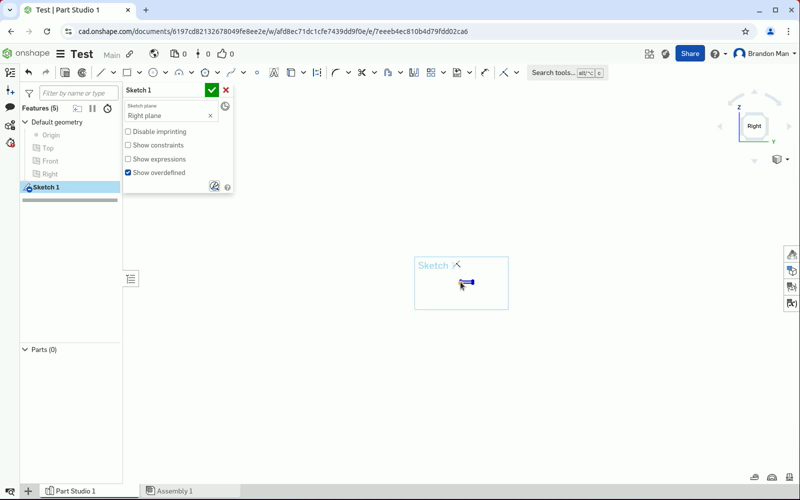
scroll(6)
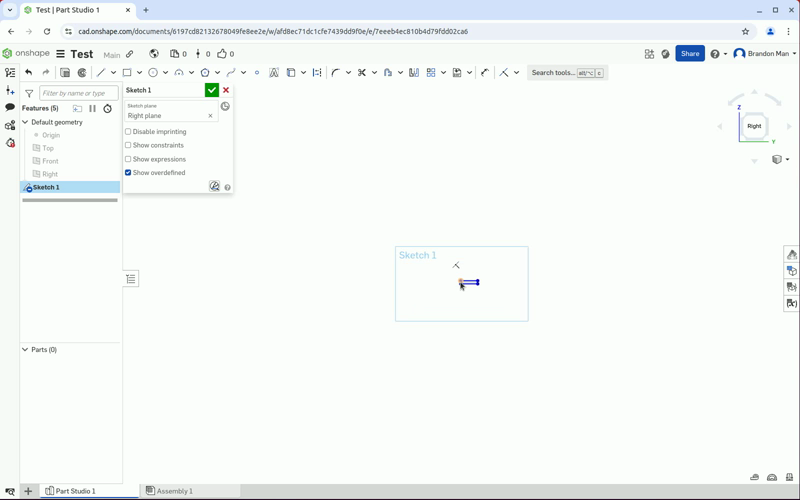
scroll(6)
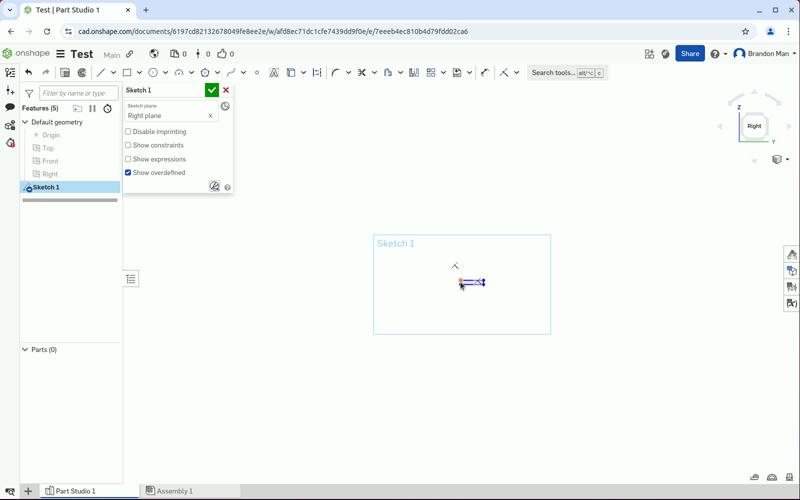
scroll(6)
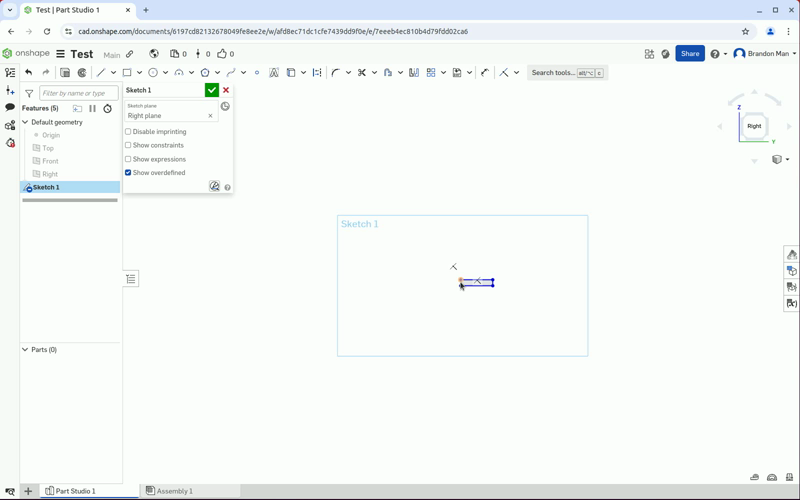
scroll(6)
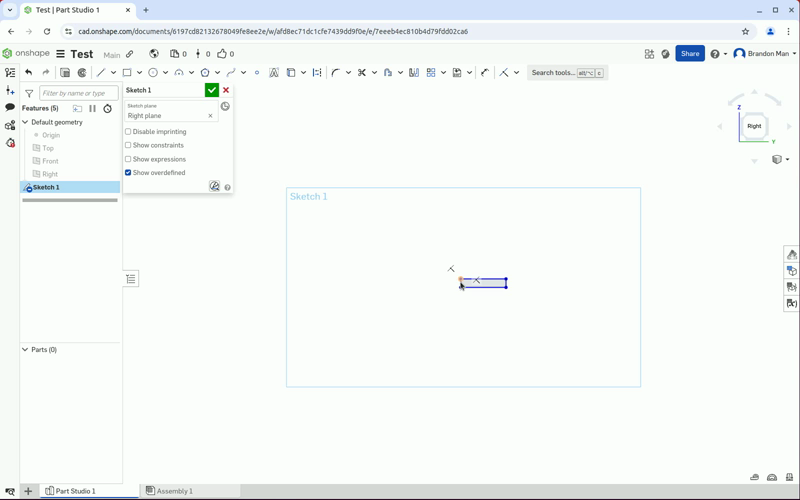
scroll(6)
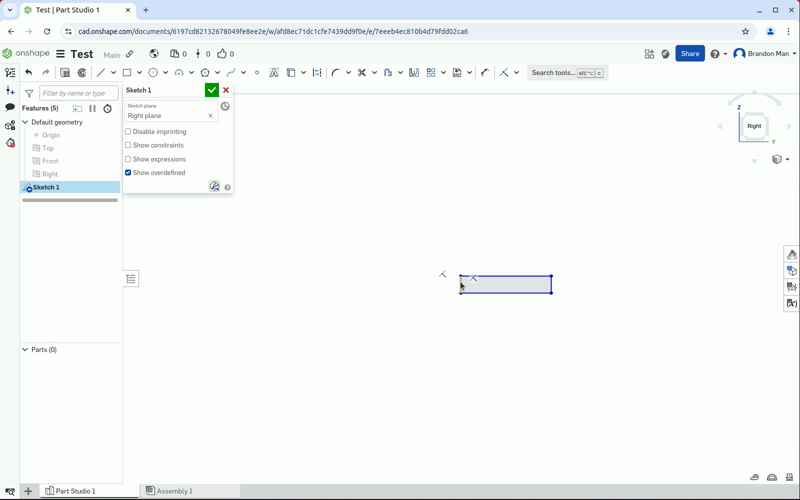
click(460, 281)
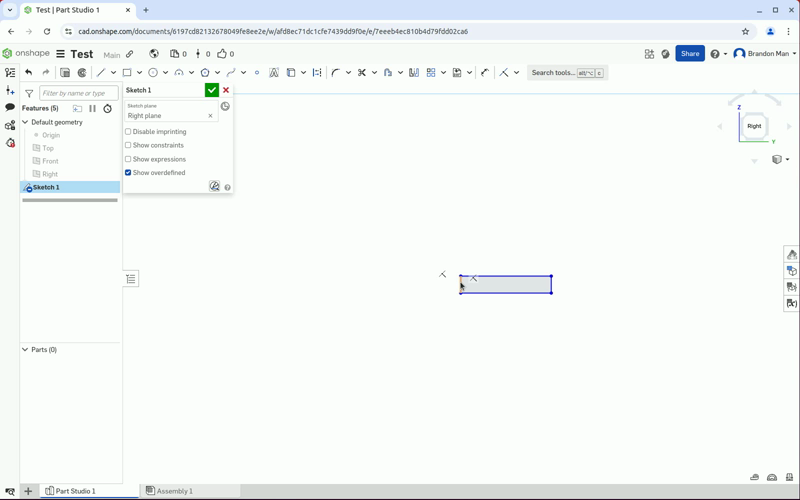
scroll(-6)
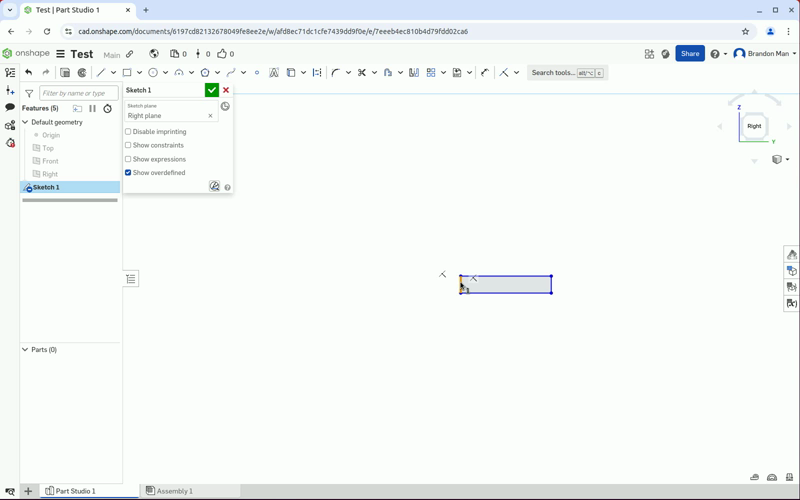
scroll(-6)
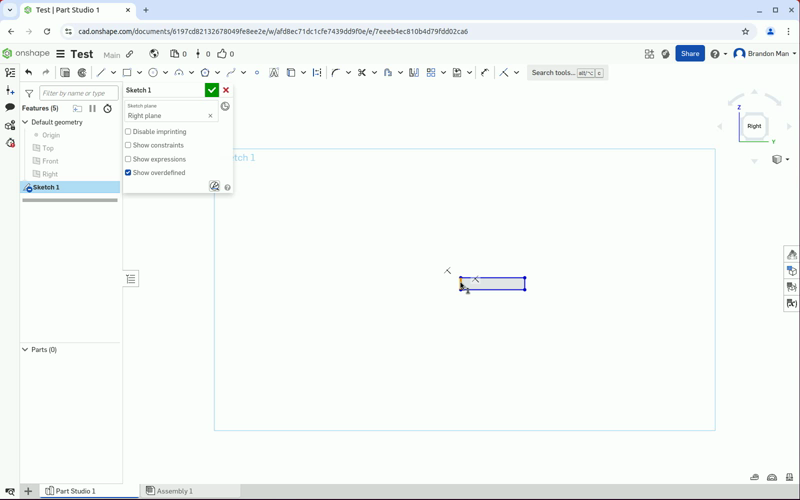
scroll(-6)
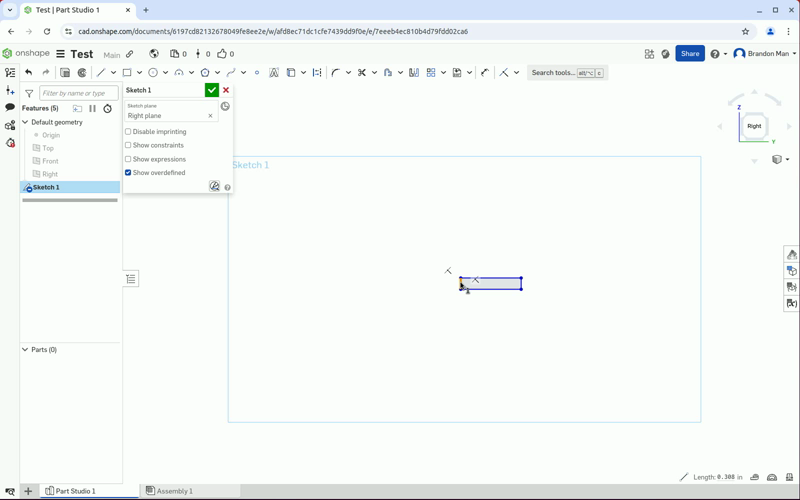
scroll(-6)
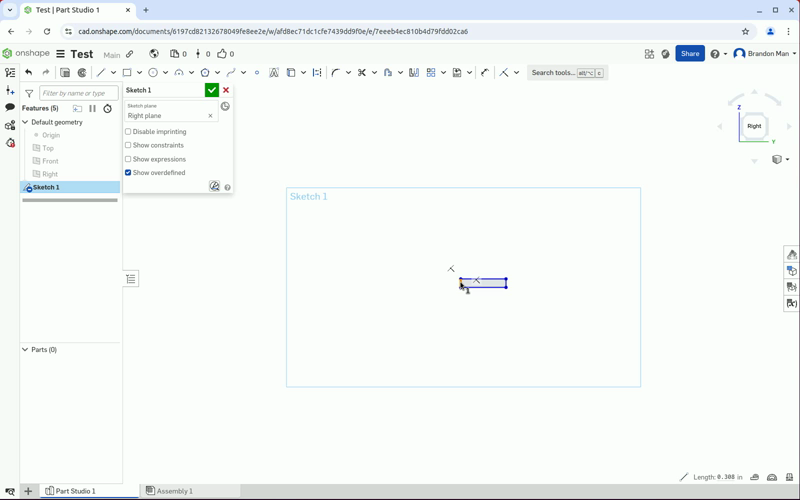
scroll(-6)
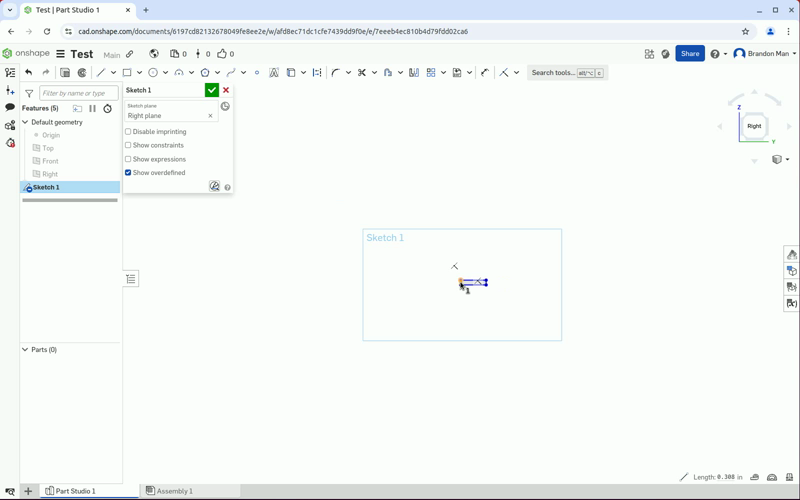
scroll(-6)
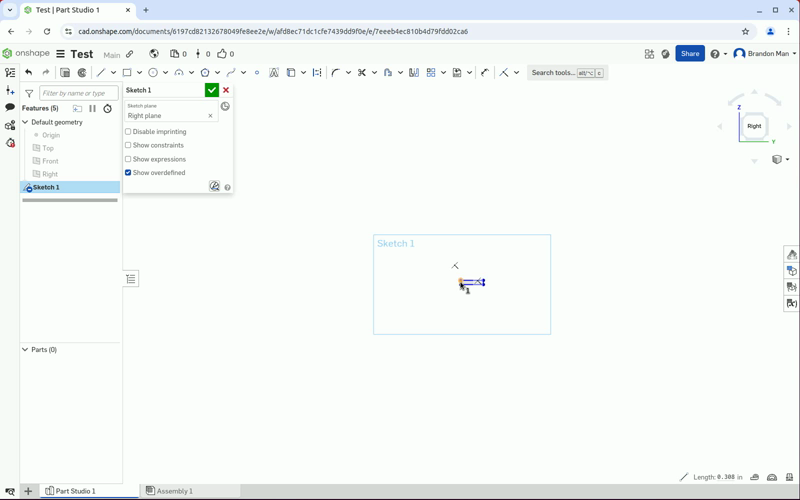
scroll(-6)
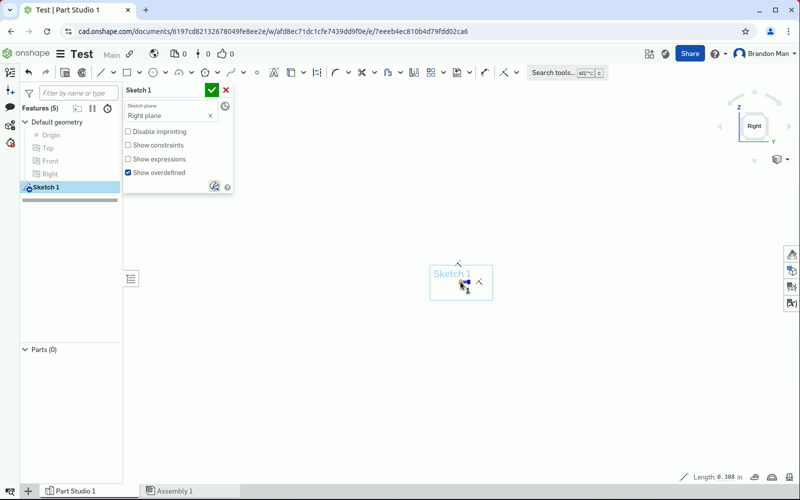
mouse_move(73, 352)
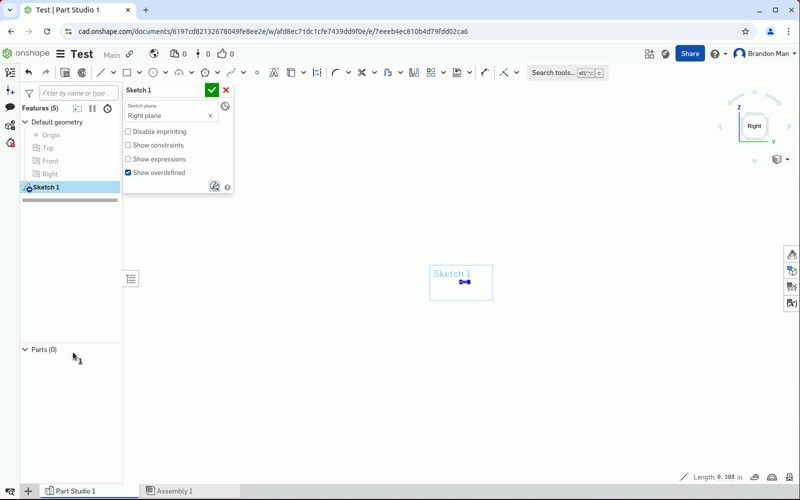
key(shift+y)
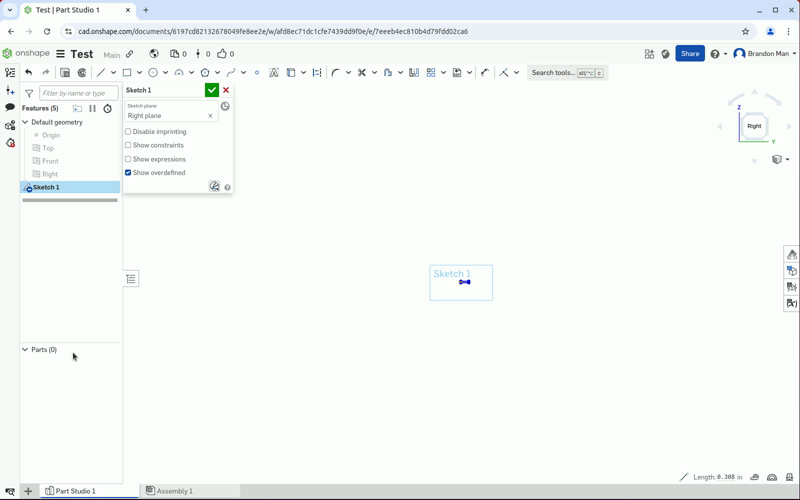
key(shift+e)
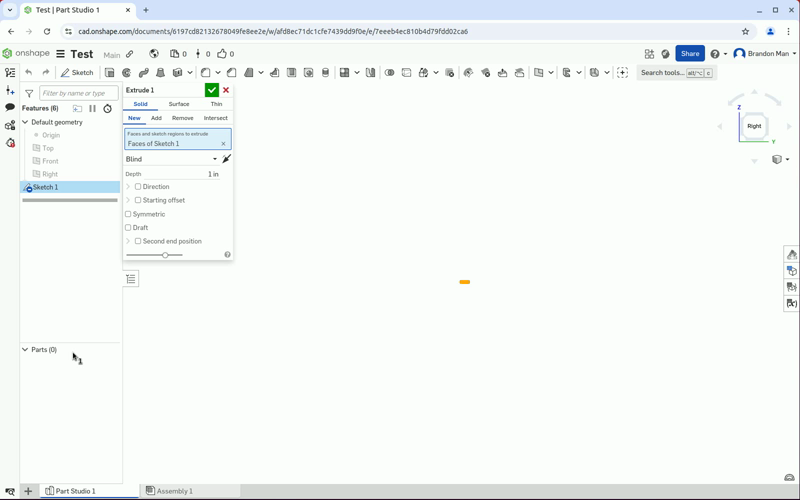
mouse_move(143, 106)
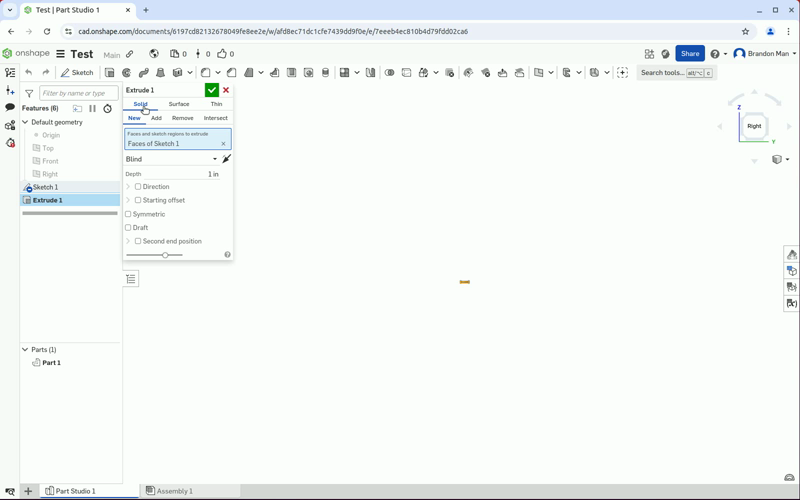
click(143, 106)
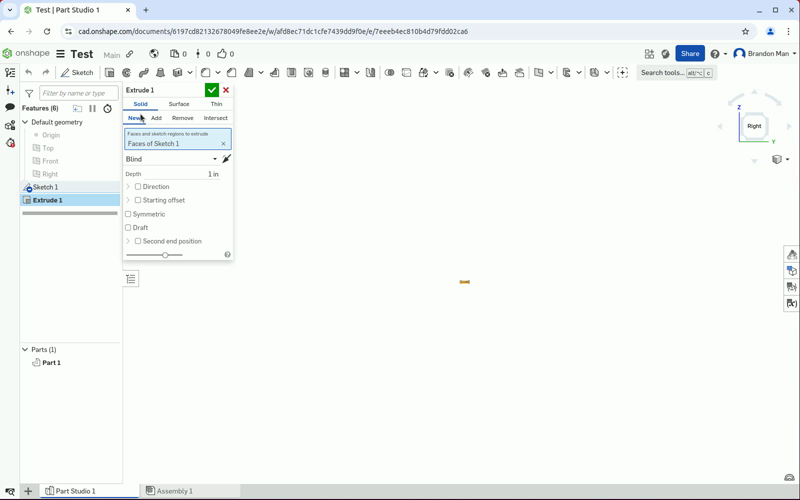
mouse_move(137, 120)
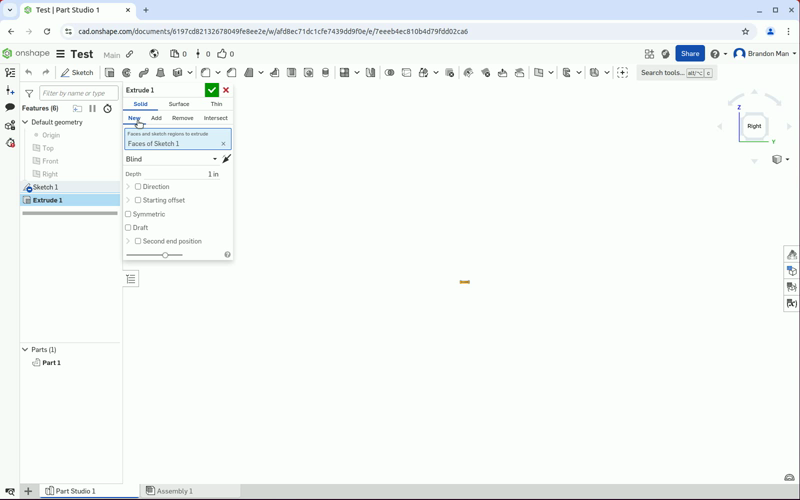
click(137, 120)
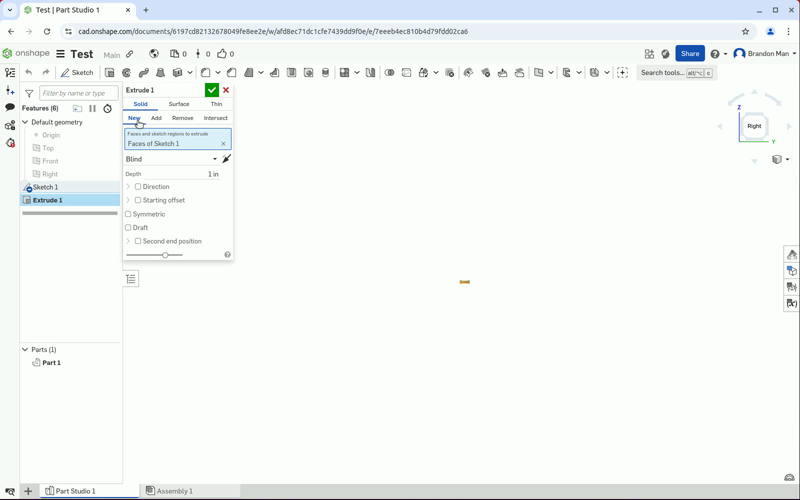
key(tab, 4)
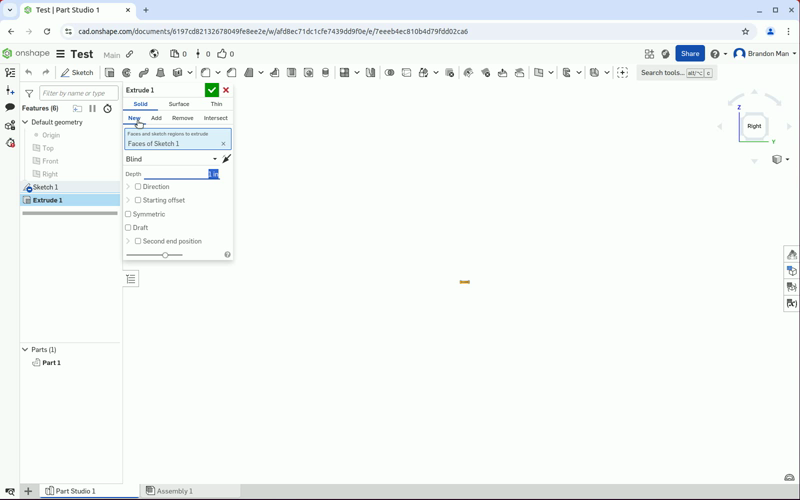
text(23.108)
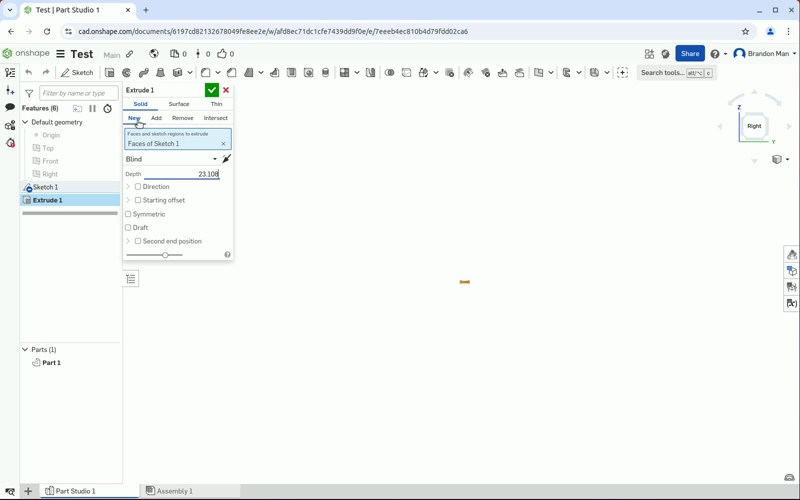
key(enter)
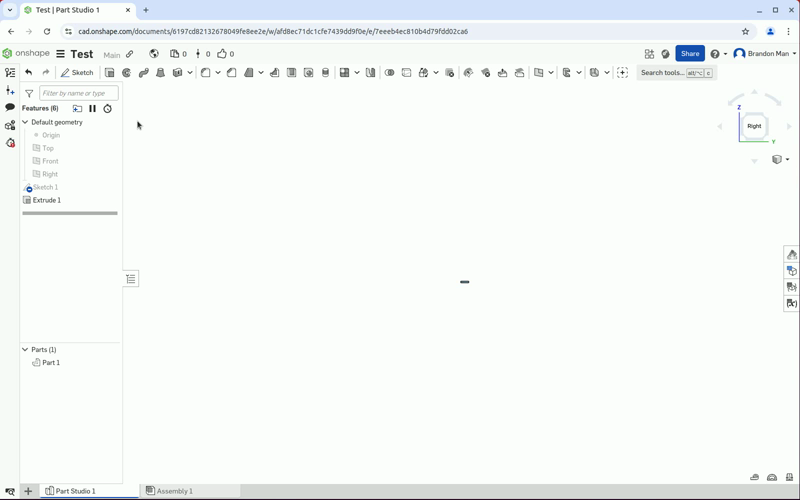
key(shift+h)
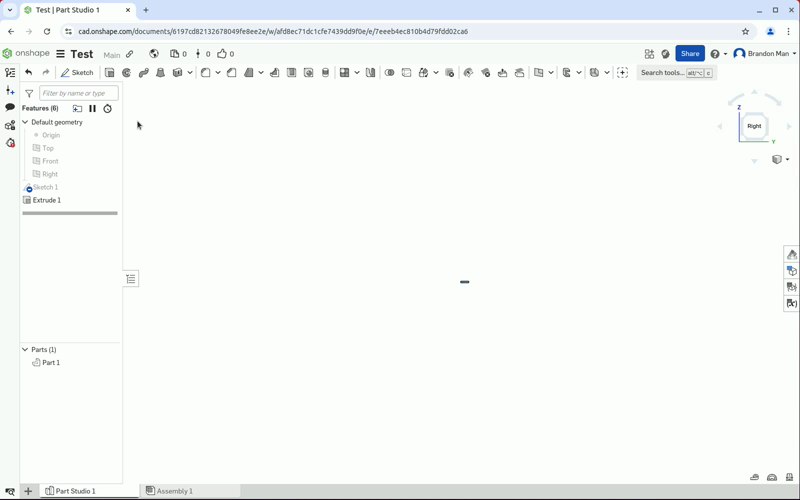
key(shift+h)
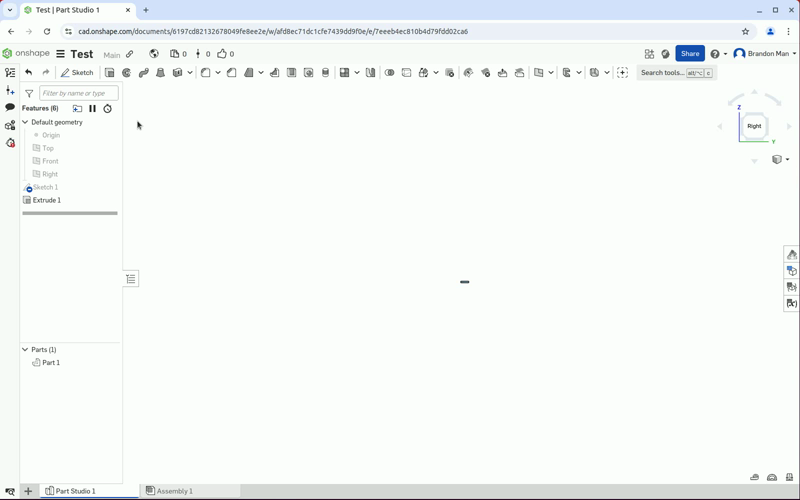
mouse_move(73, 189)
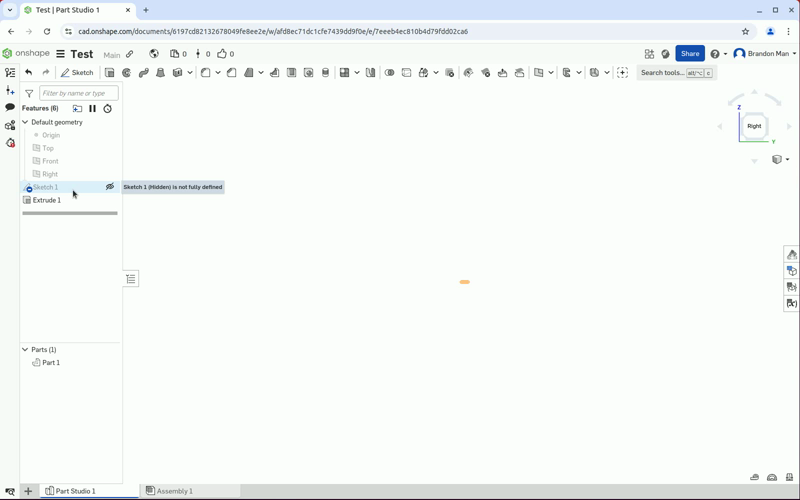
click(73, 189)
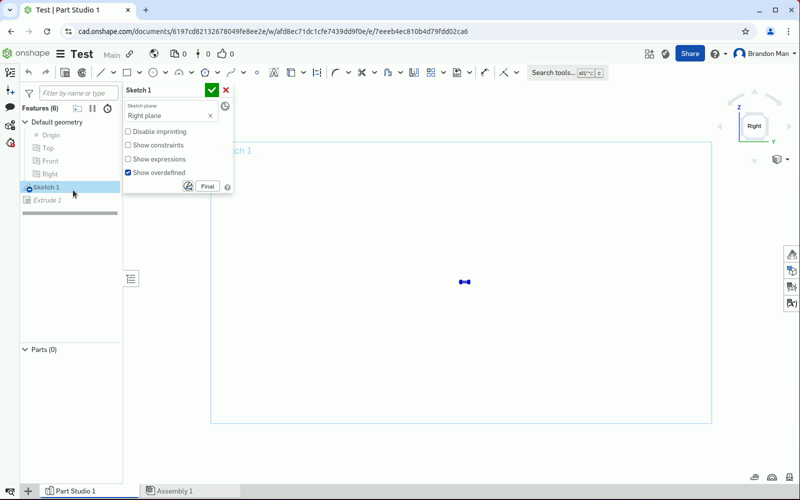
mouse_move(229, 92)
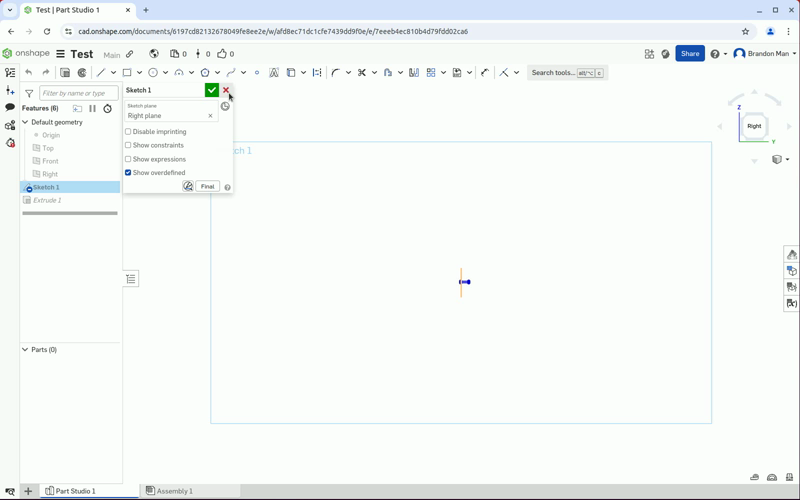
click(229, 92)
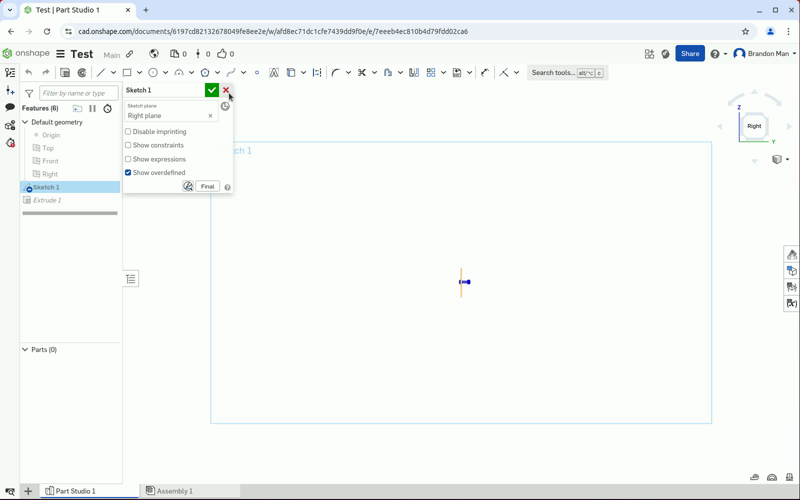
key(shift+s)
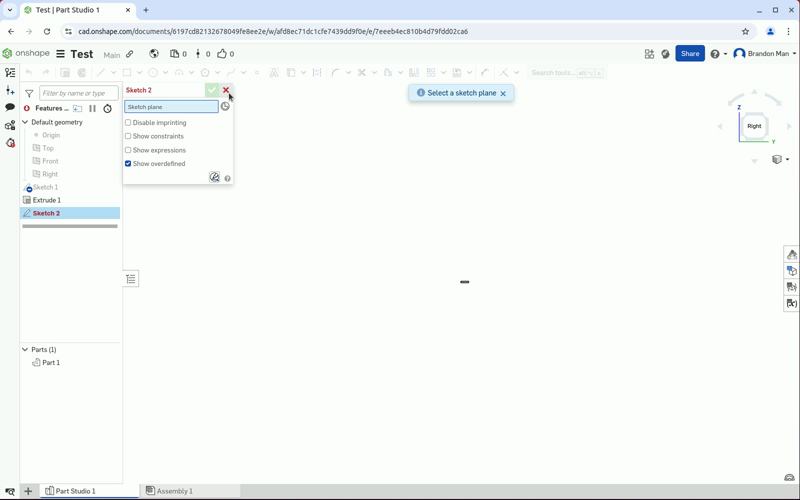
mouse_move(73, 176)
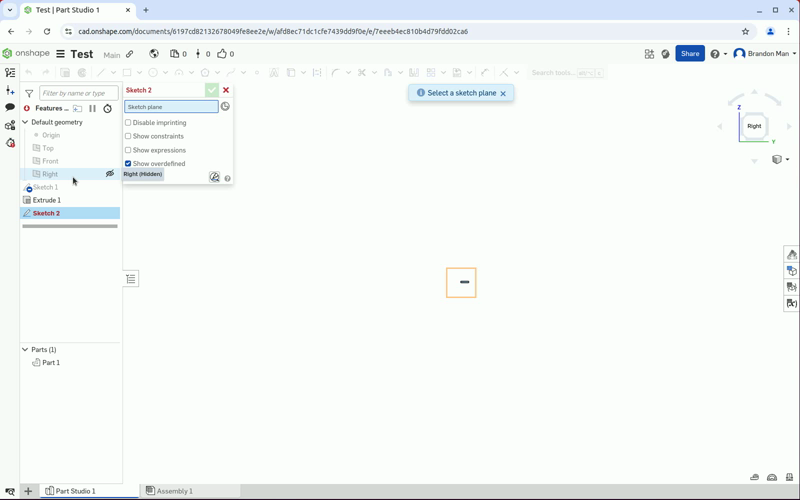
click(73, 176)
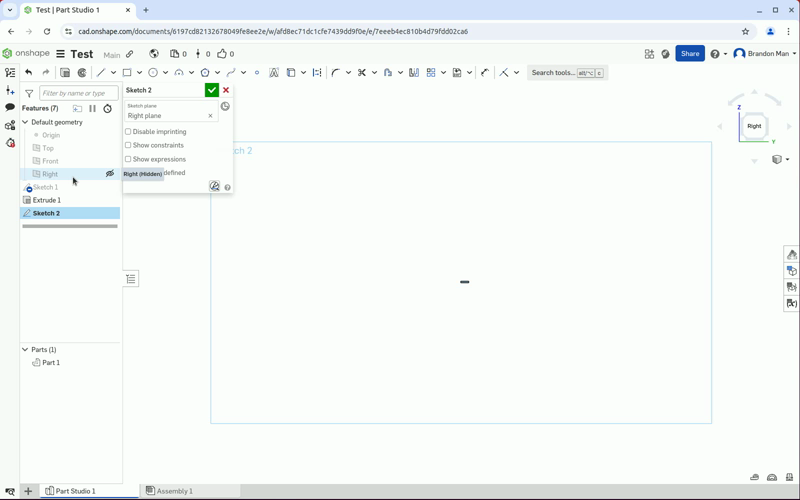
mouse_move(73, 352)
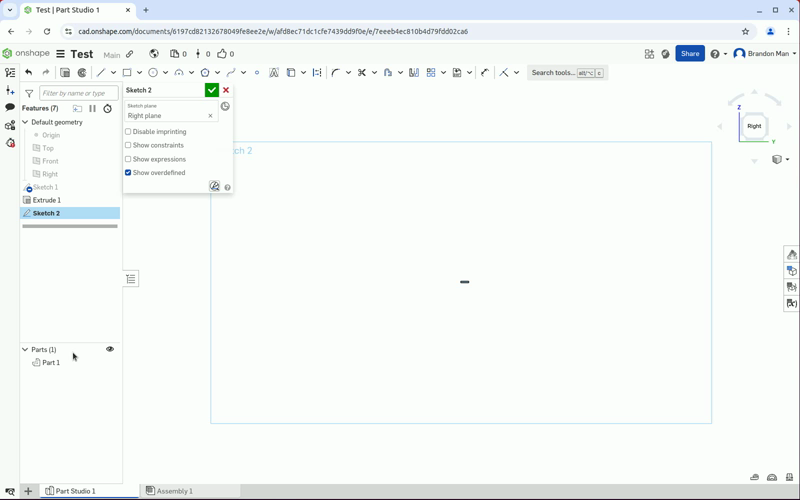
key(y)
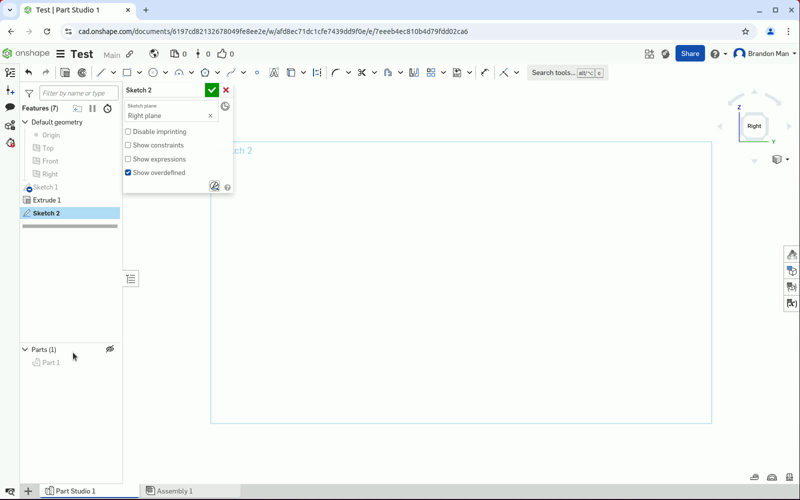
key(l)
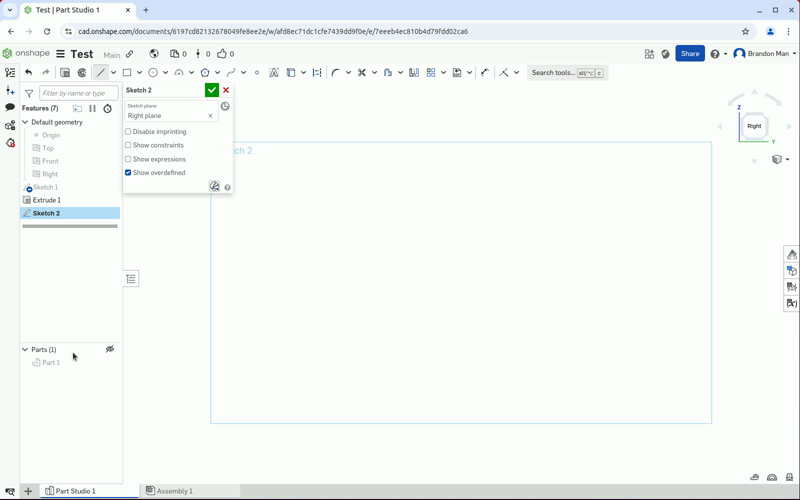
key_down(shift)
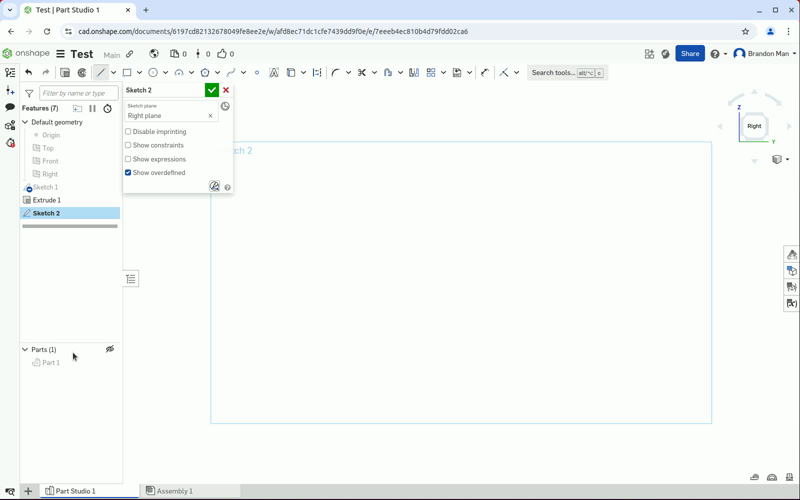
mouse_move(439, 280)
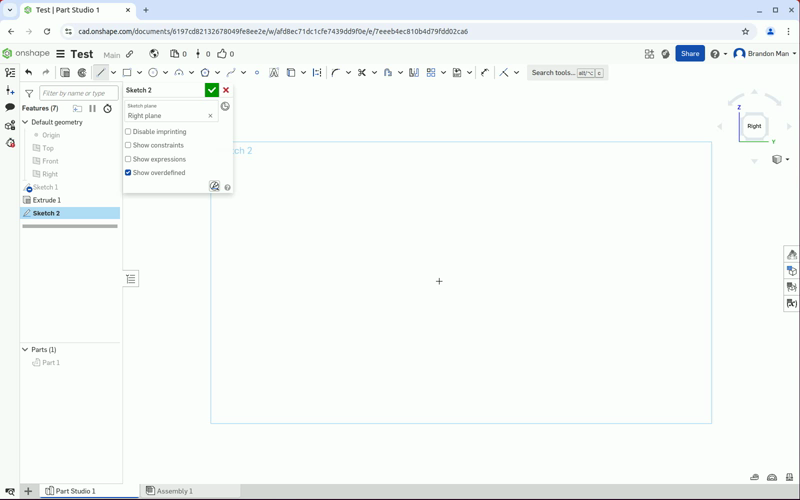
click(439, 280)
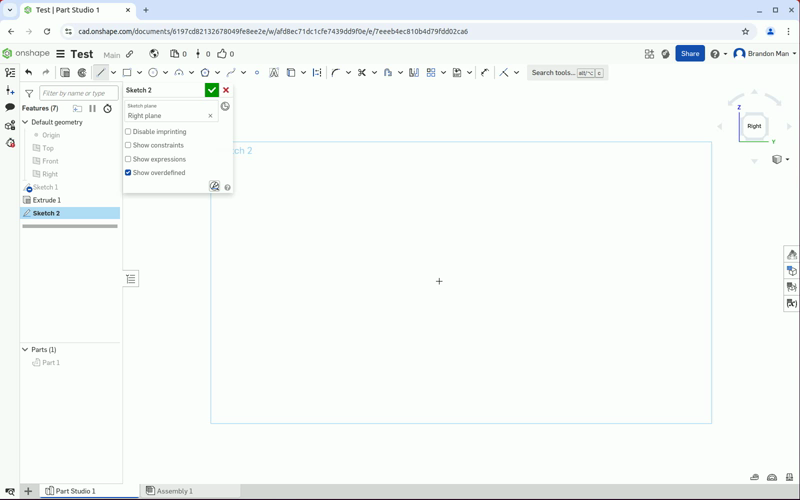
key_up(shift)
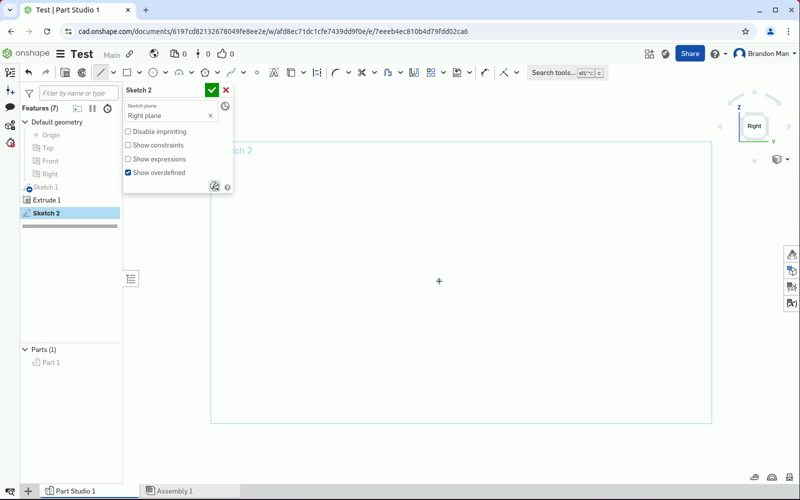
key_down(shift)
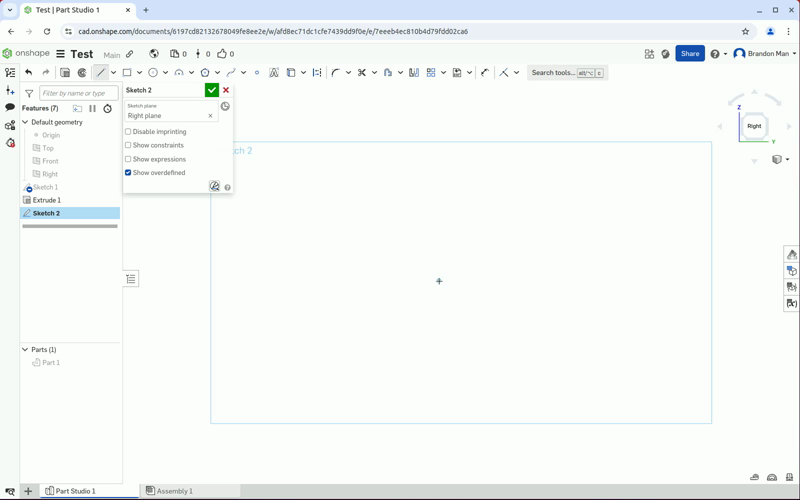
mouse_move(469, 280)
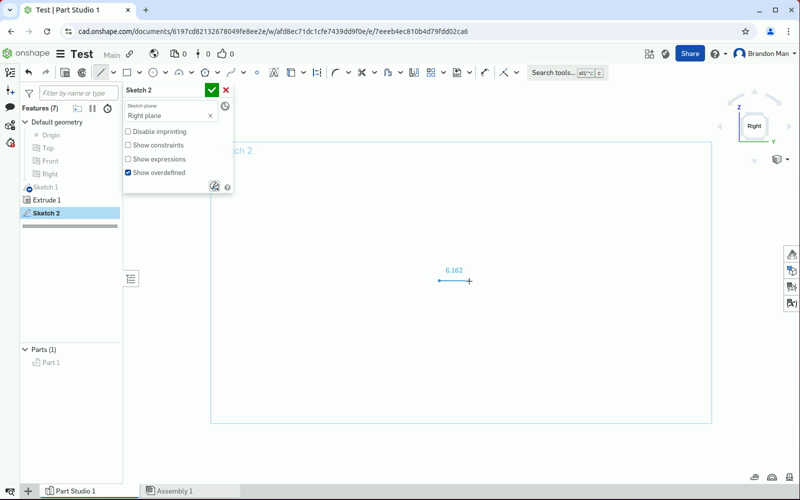
mouse_move(454, 280)
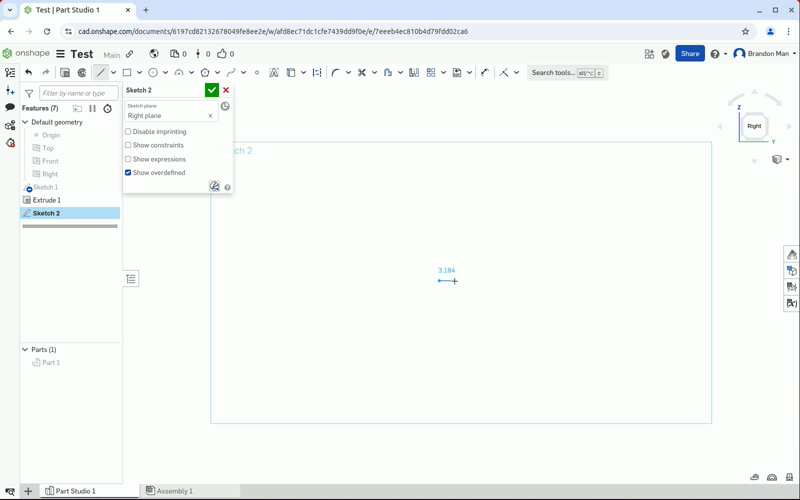
click(454, 280)
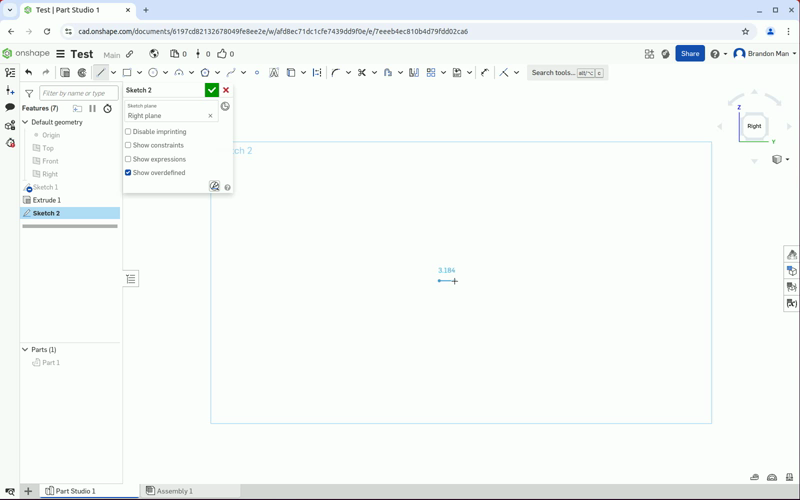
key_up(shift)
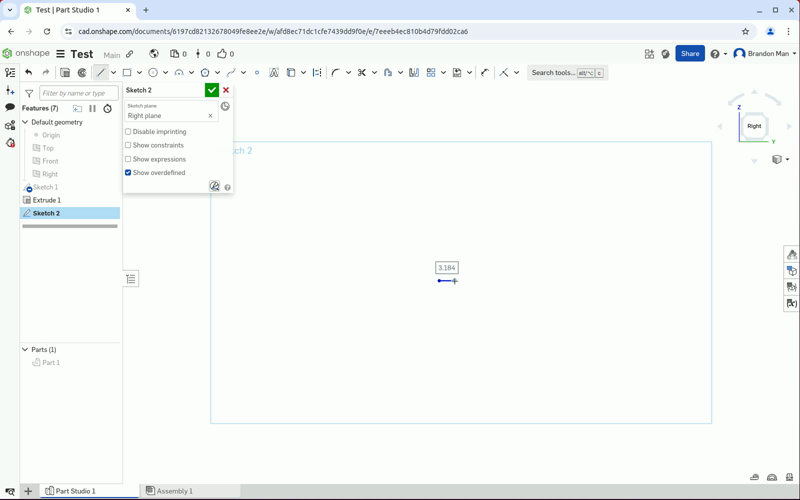
key_down(shift)
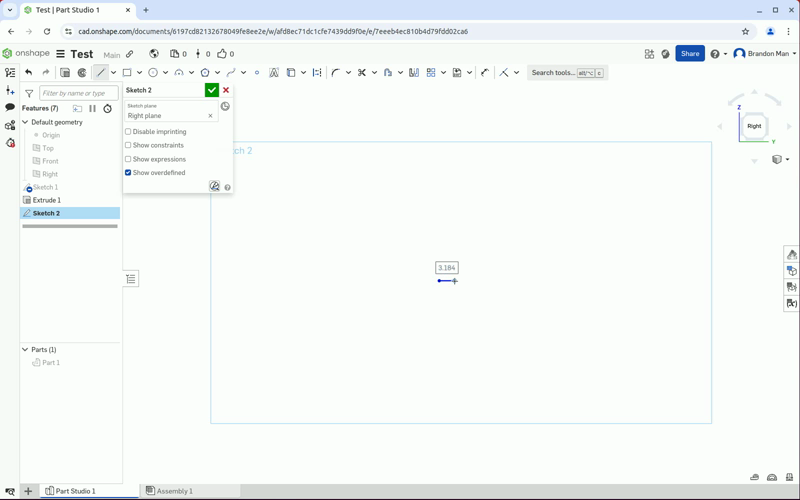
mouse_move(484, 280)
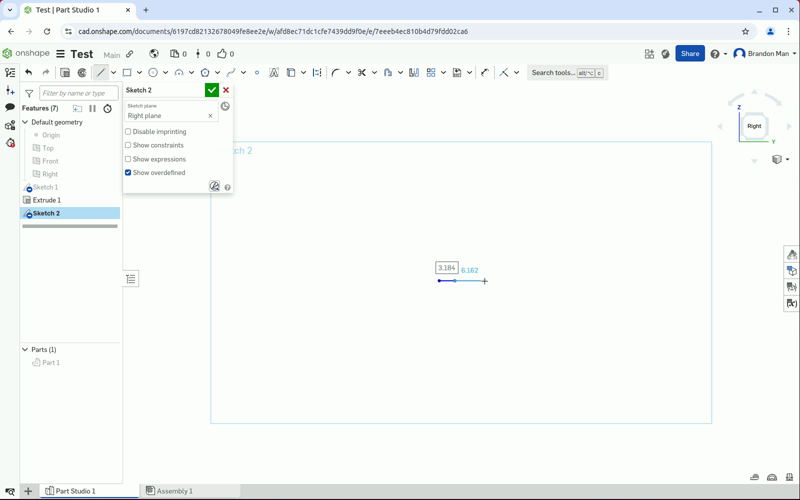
mouse_move(454, 275)
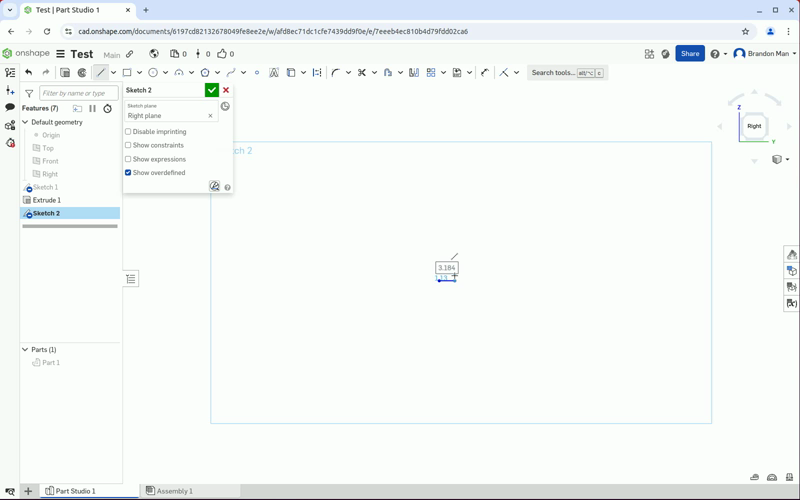
scroll(6)
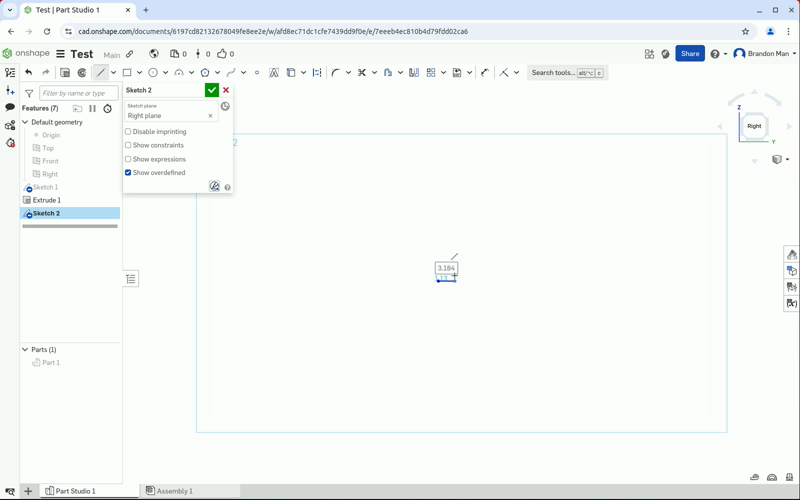
scroll(6)
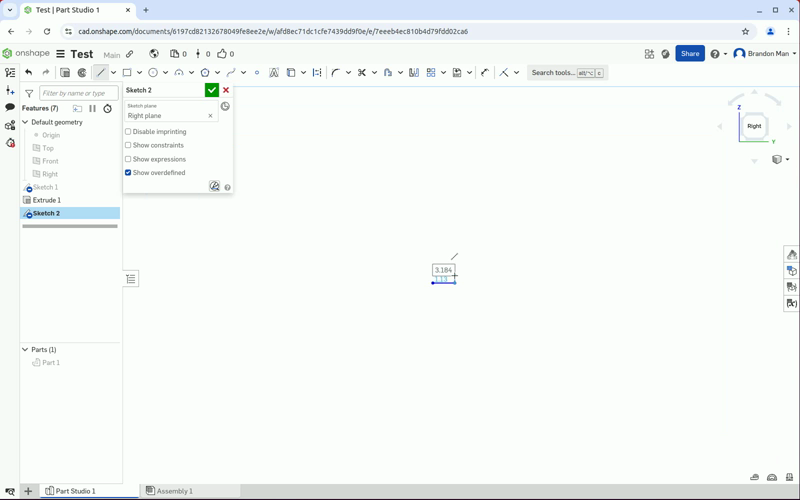
scroll(6)
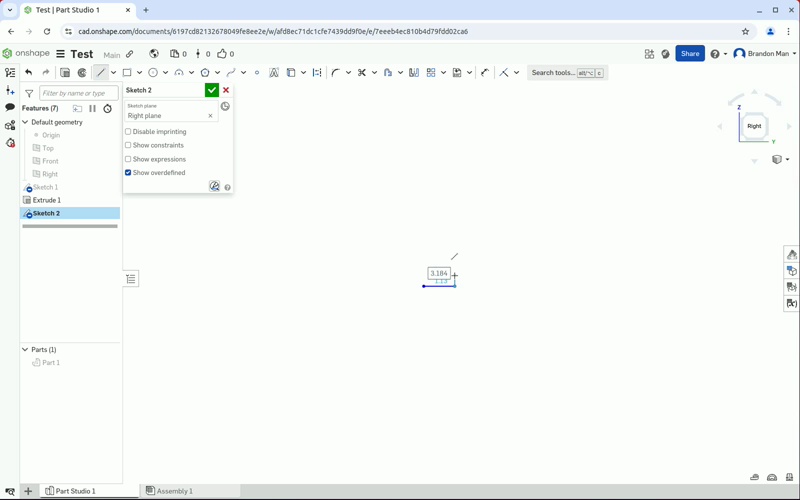
scroll(6)
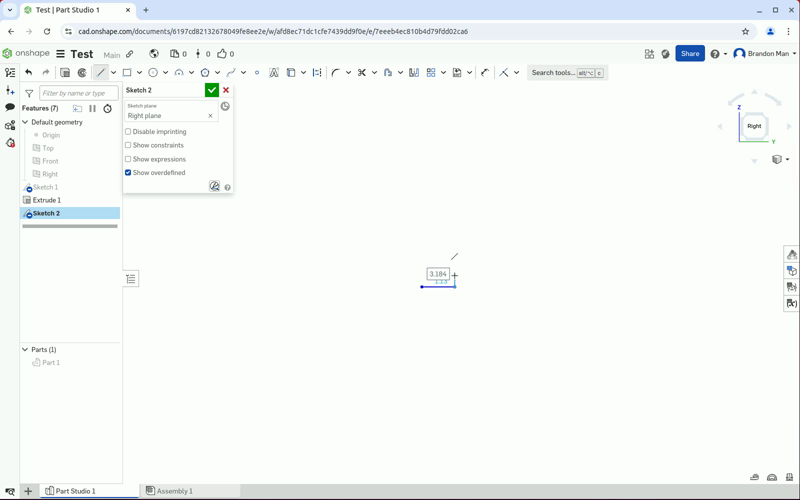
scroll(6)
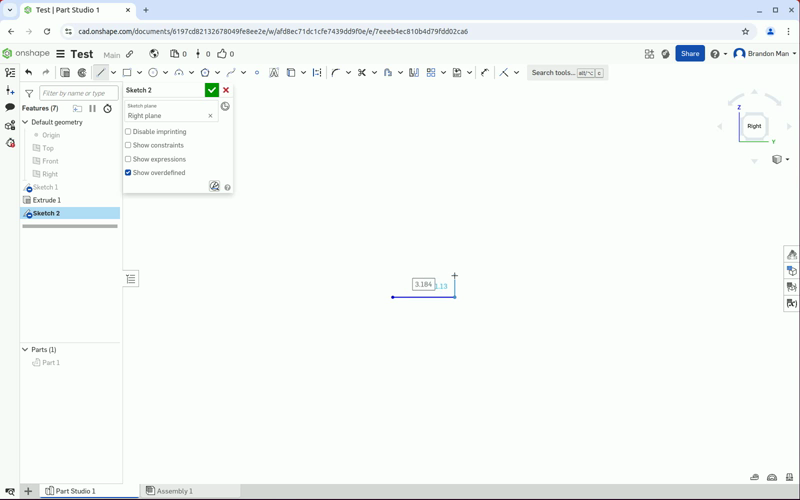
scroll(6)
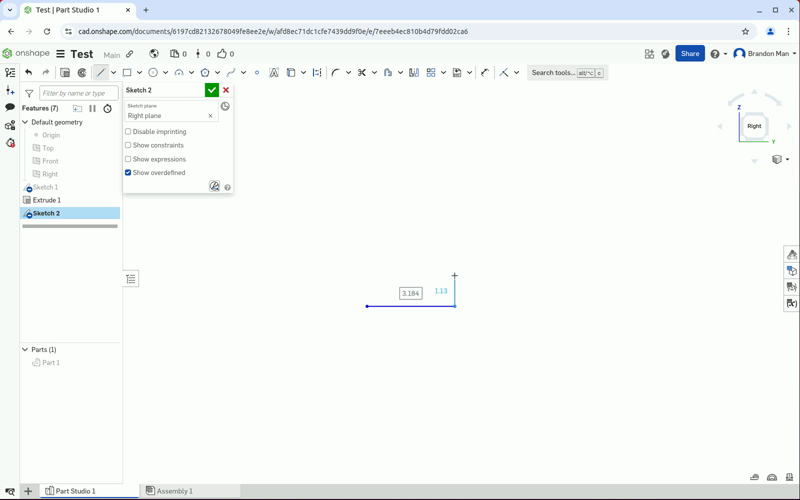
scroll(6)
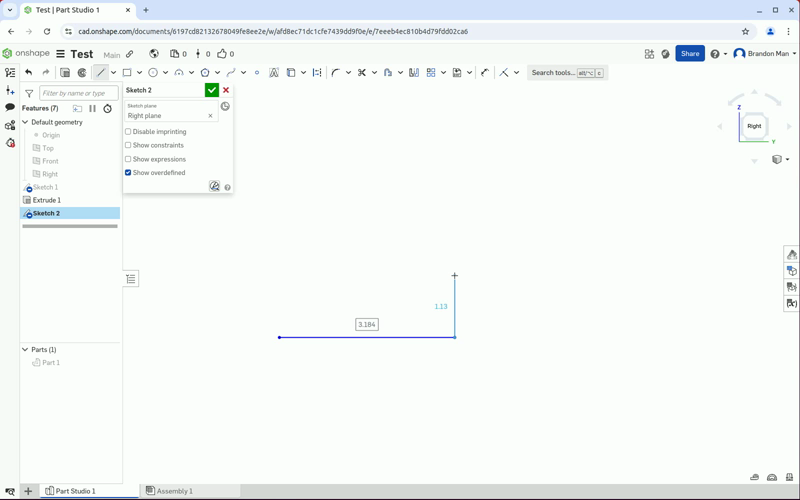
click(454, 275)
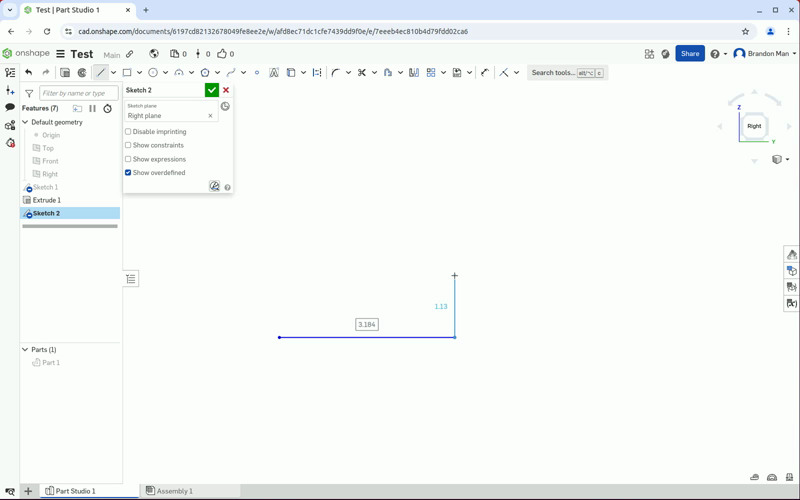
scroll(-6)
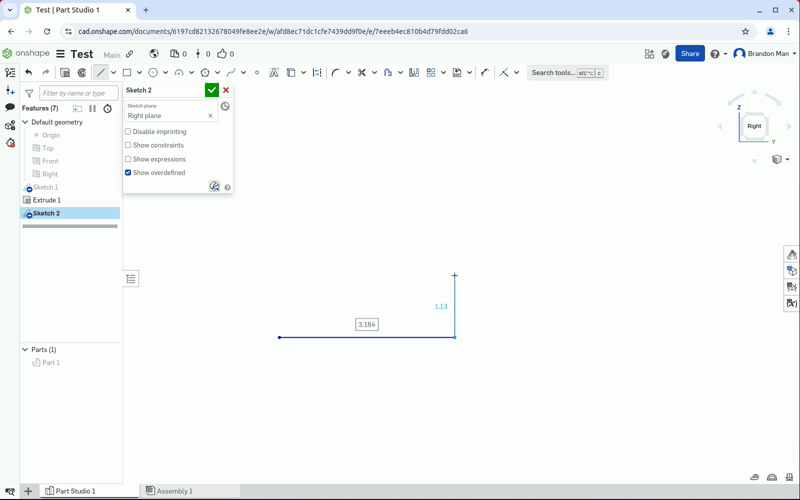
scroll(-6)
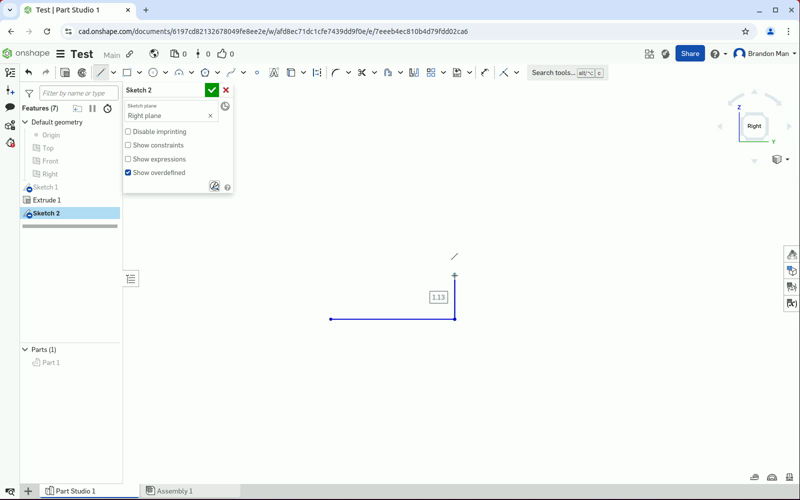
scroll(-6)
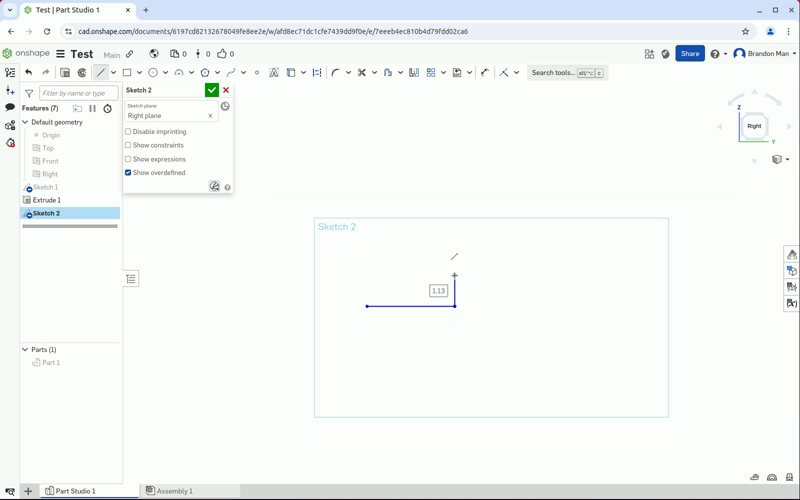
scroll(-6)
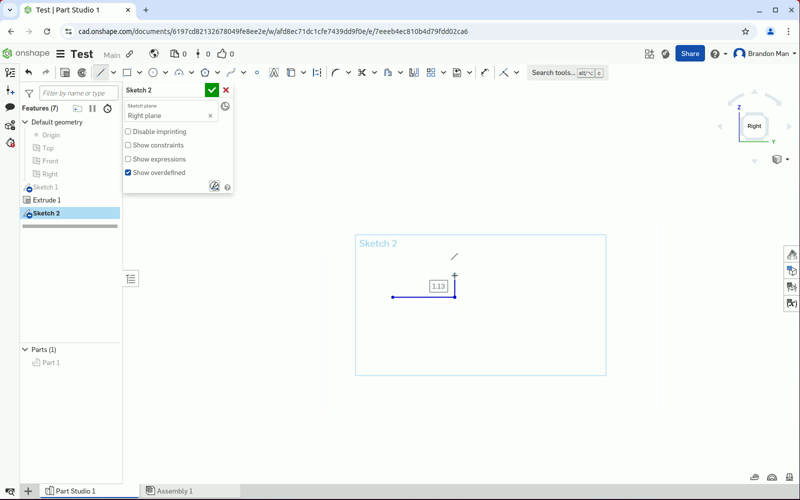
scroll(-6)
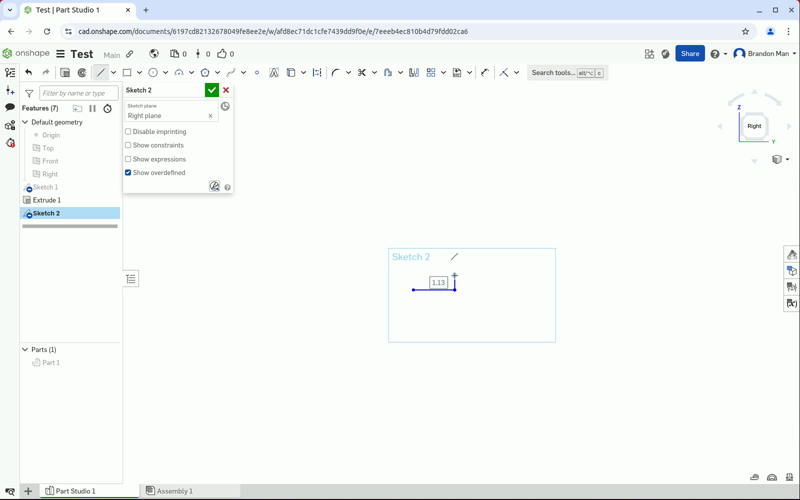
scroll(-6)
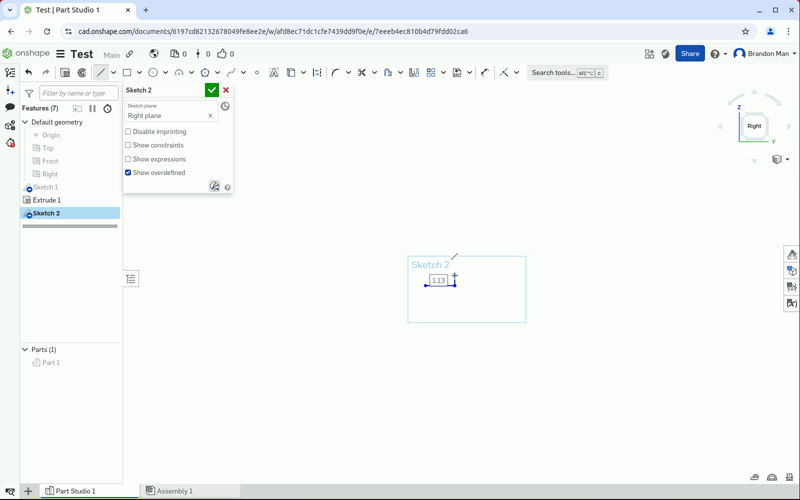
scroll(-6)
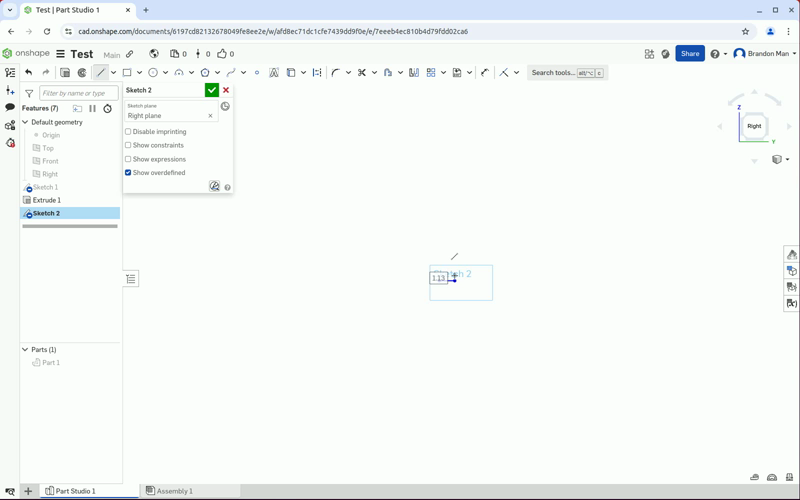
key_up(shift)
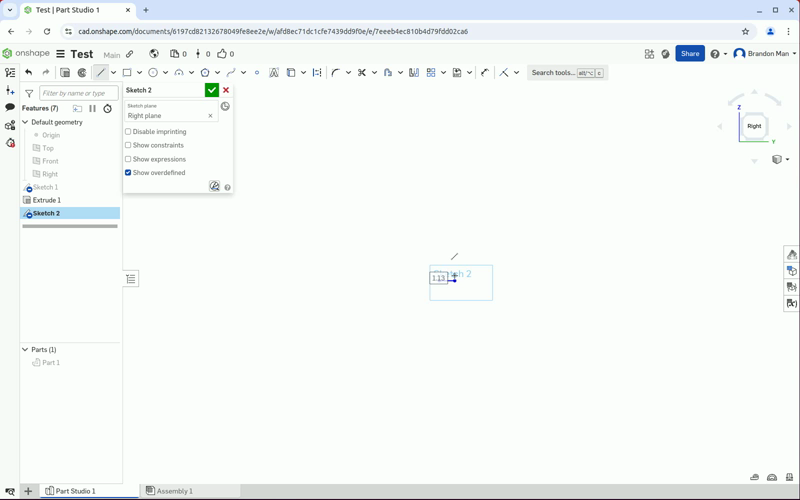
key_down(shift)
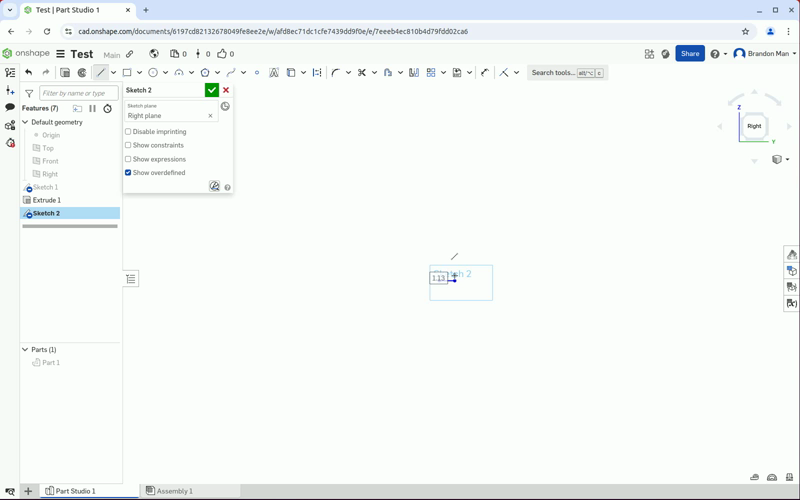
mouse_move(484, 275)
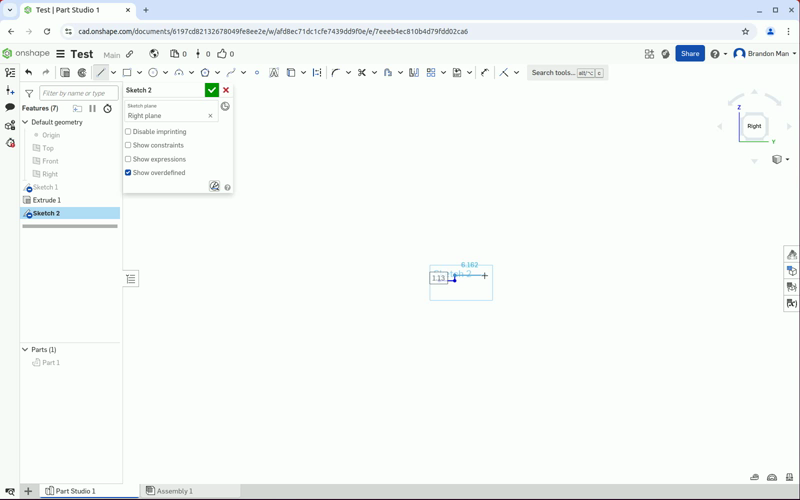
mouse_move(439, 275)
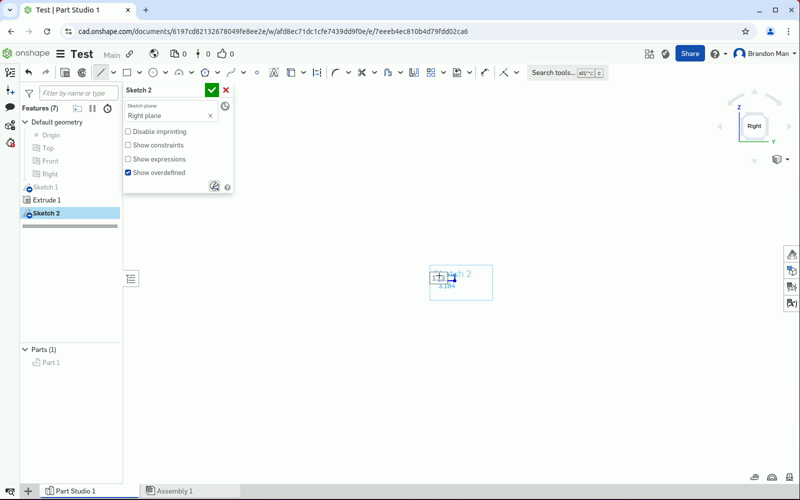
click(439, 275)
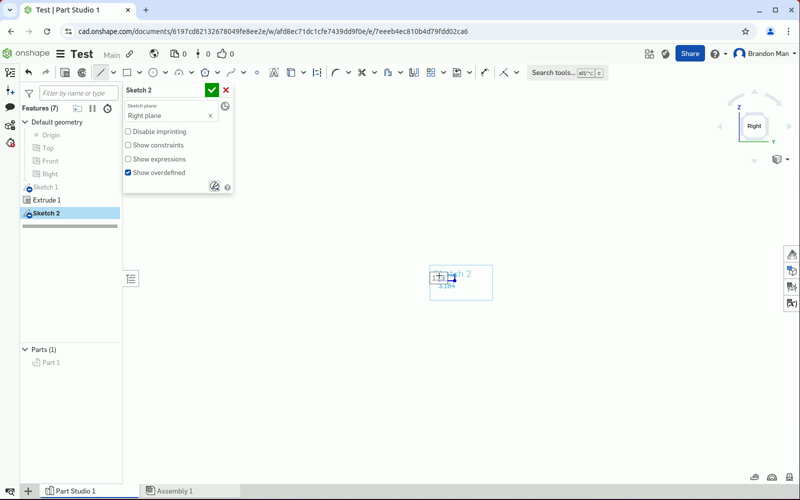
key_up(shift)
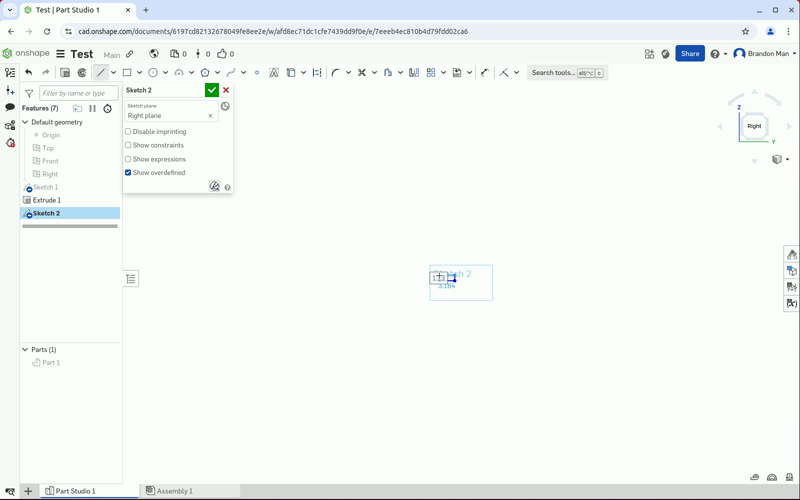
mouse_move(469, 275)
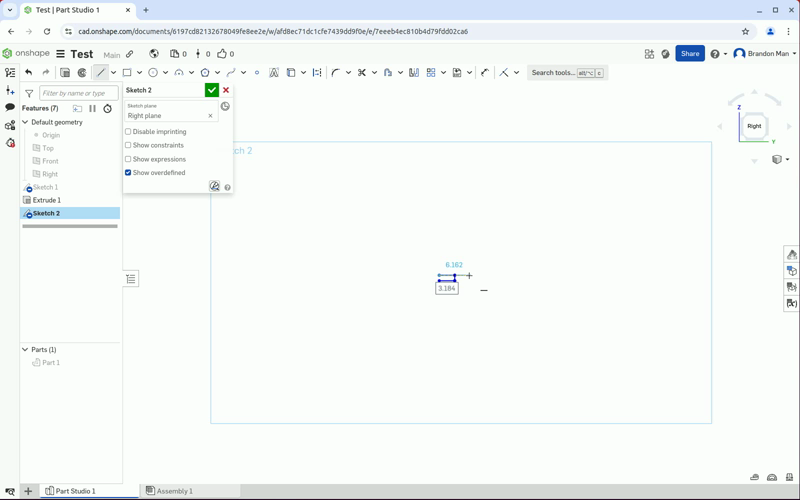
key_down(shift)
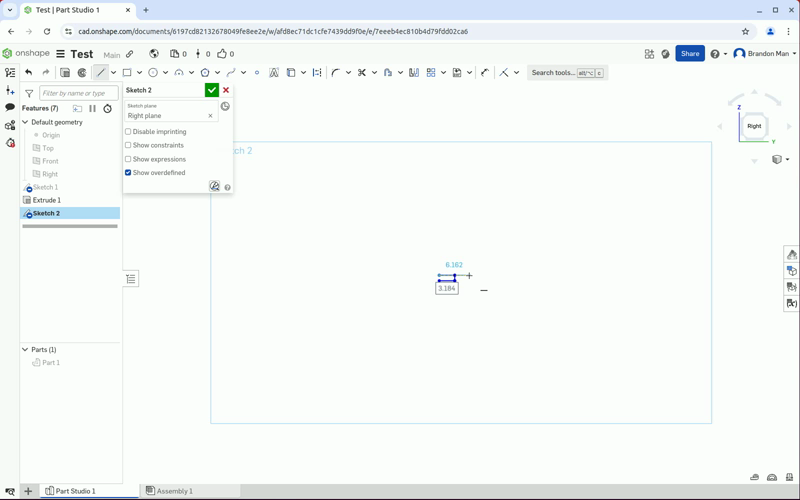
mouse_move(439, 280)
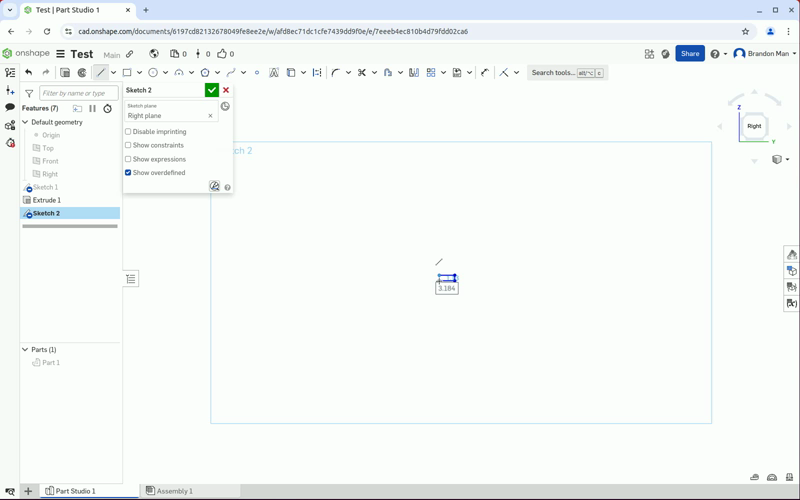
scroll(6)
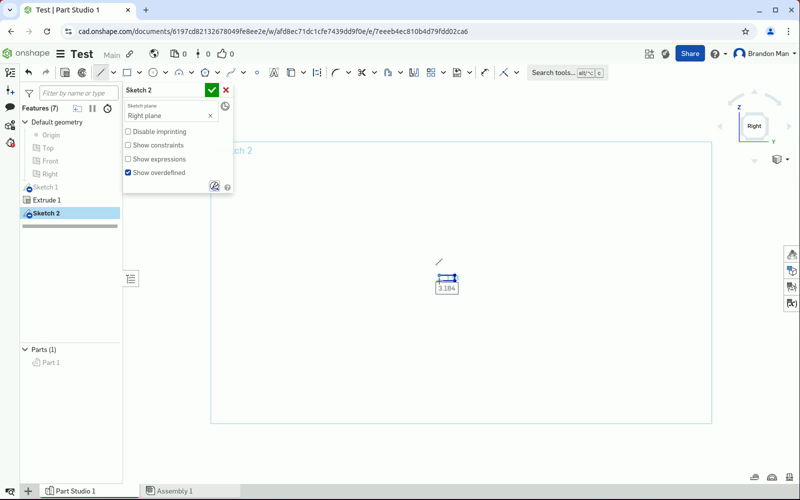
scroll(6)
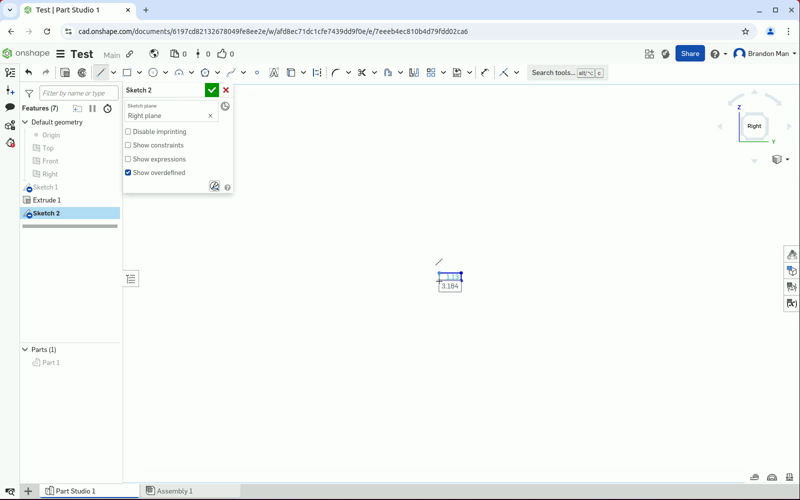
scroll(6)
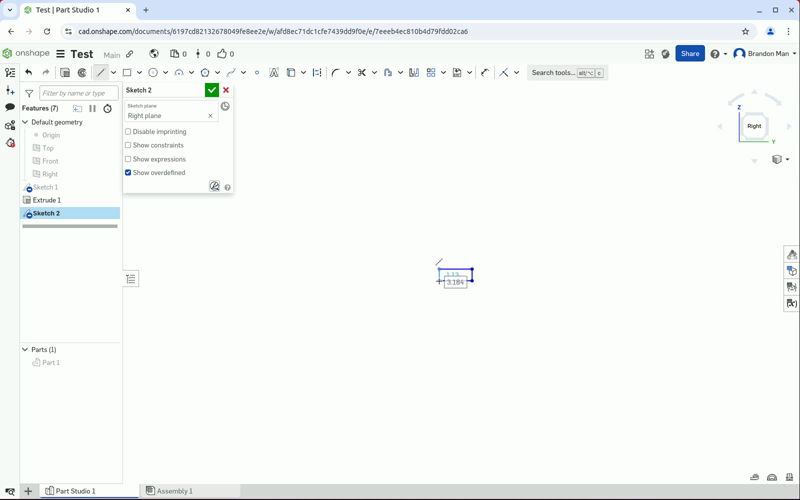
scroll(6)
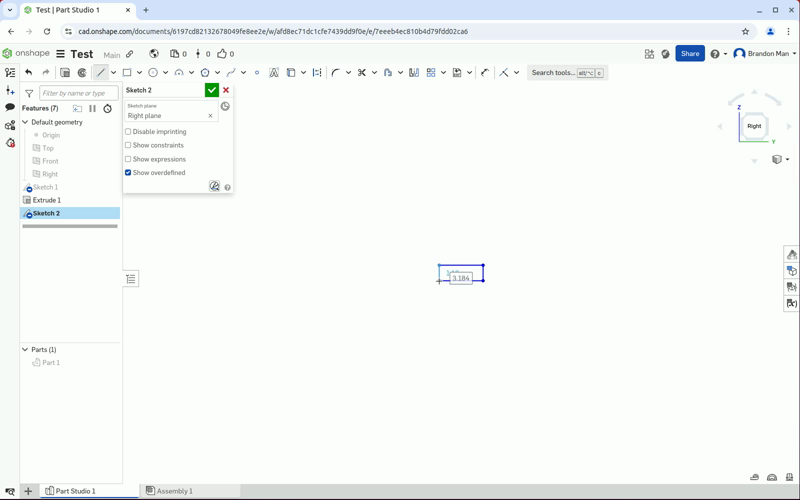
scroll(6)
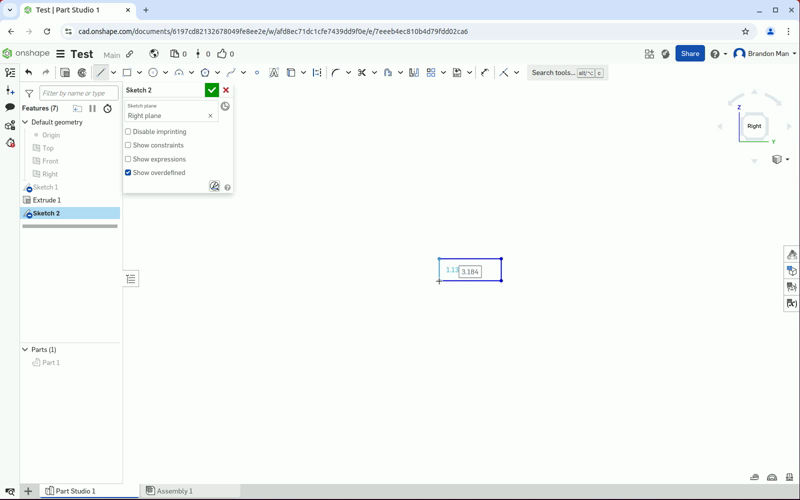
scroll(6)
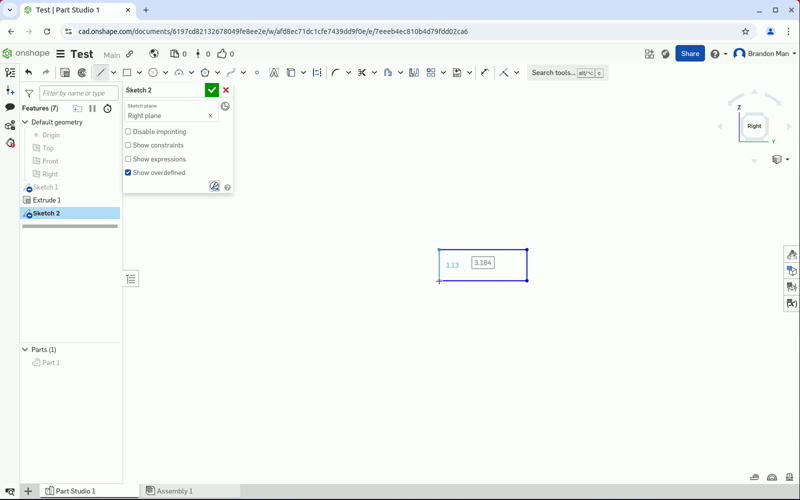
scroll(6)
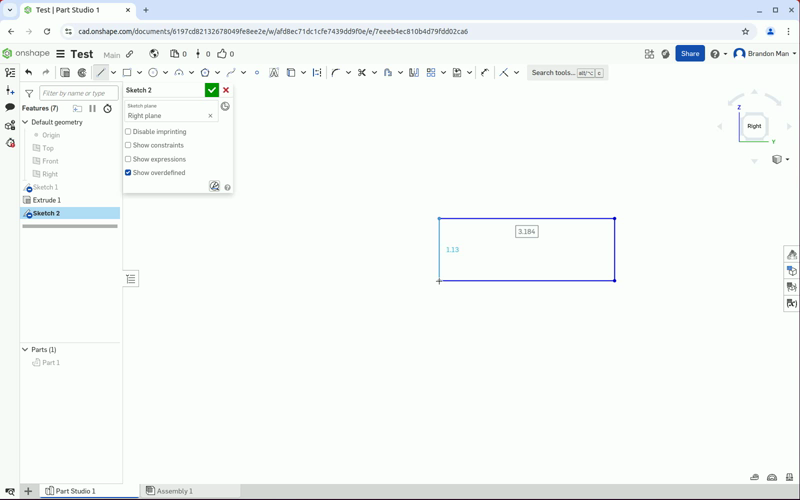
key_up(shift)
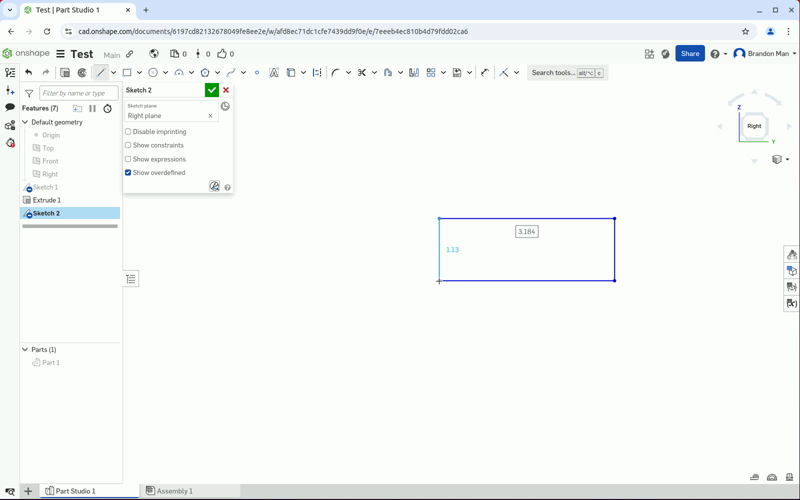
click(439, 280)
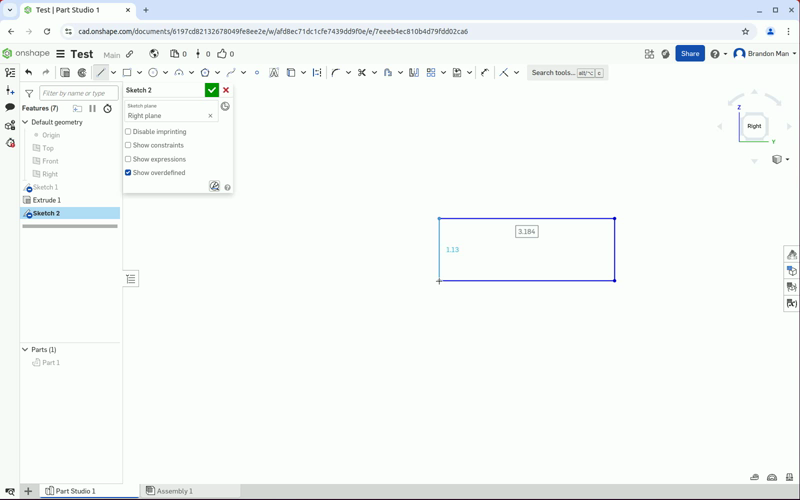
scroll(-6)
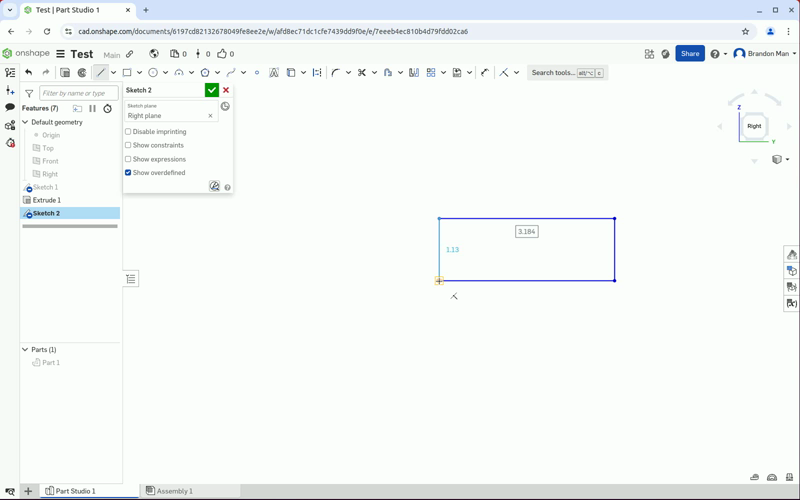
scroll(-6)
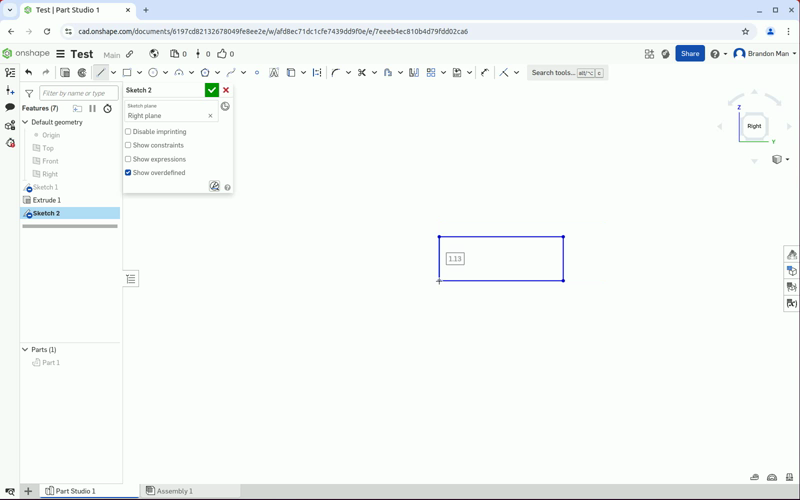
scroll(-6)
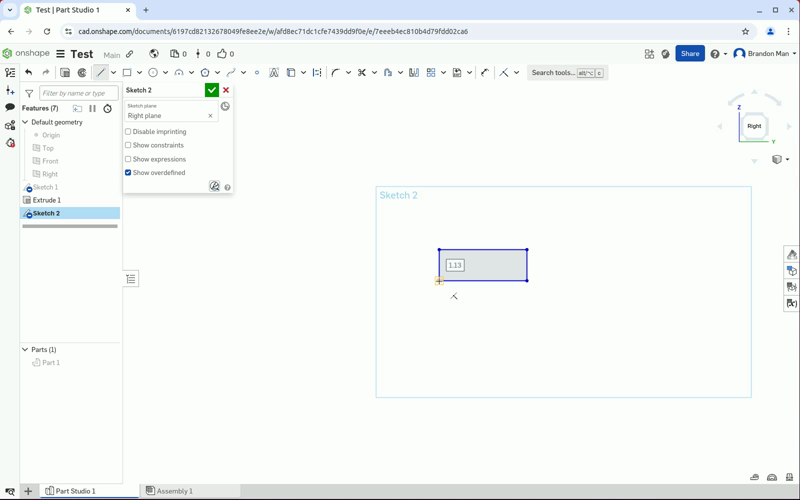
scroll(-6)
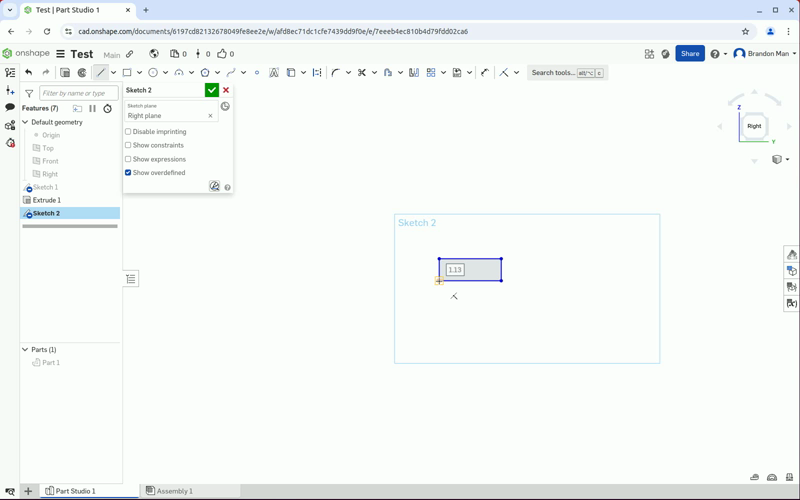
scroll(-6)
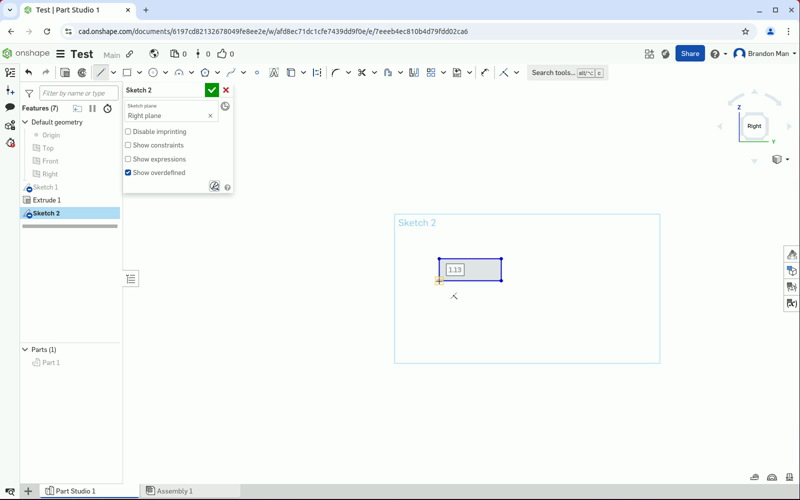
scroll(-6)
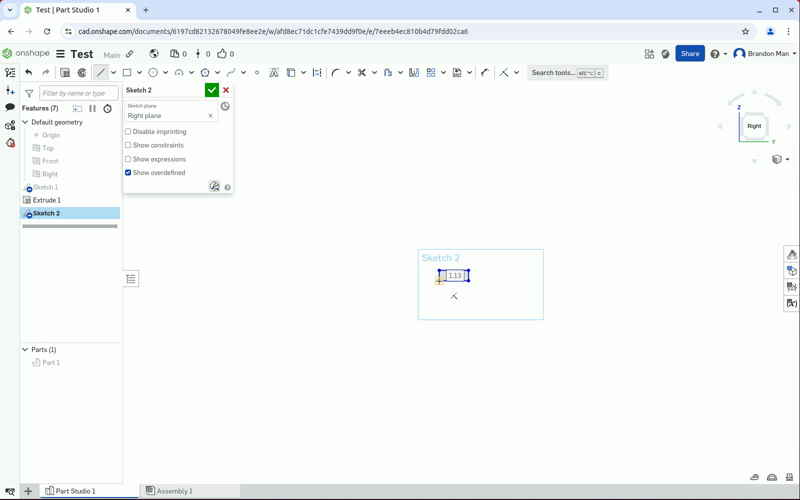
scroll(-6)
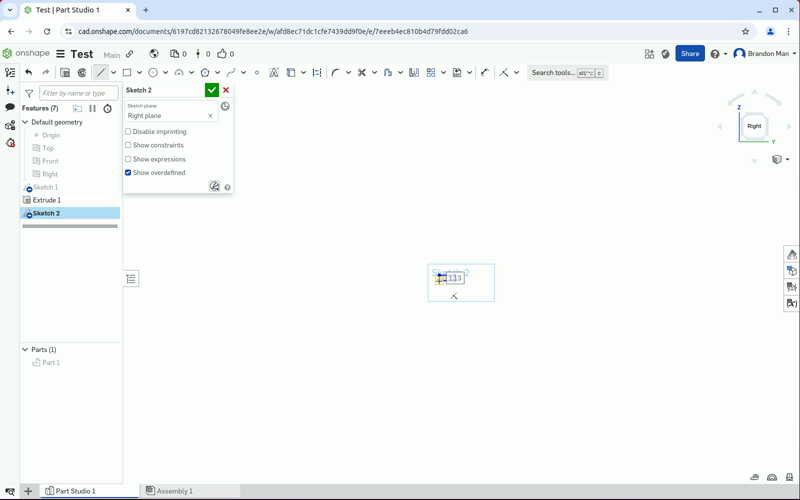
key(esc)
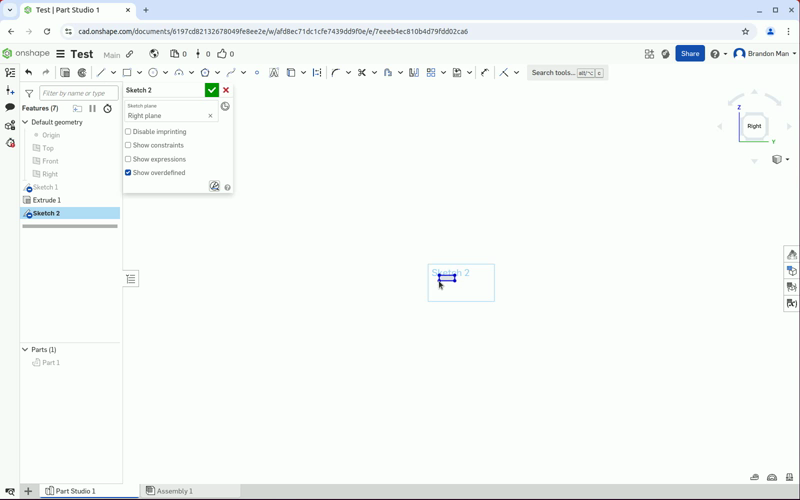
key(l)
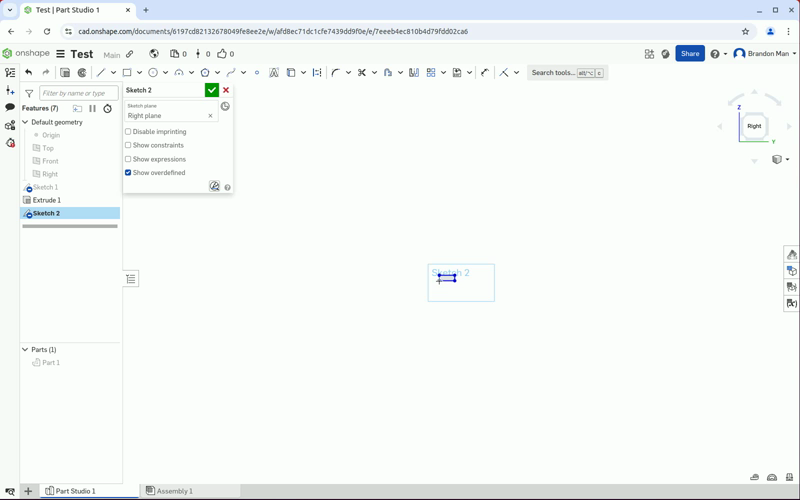
key_down(shift)
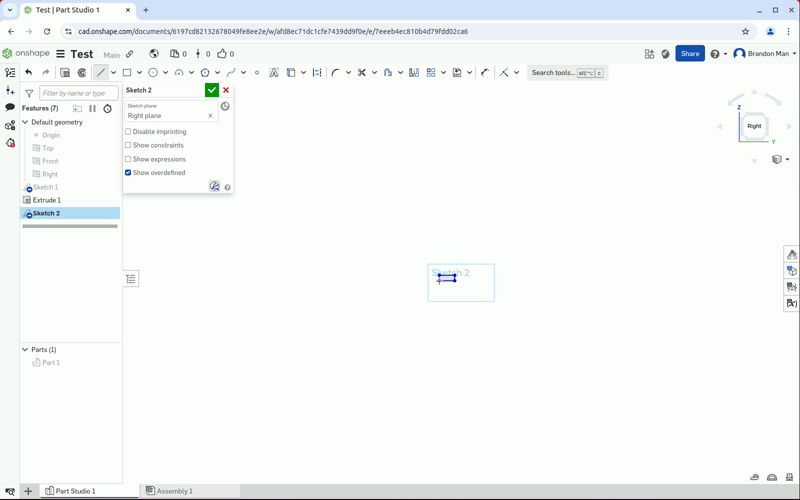
mouse_move(443, 279)
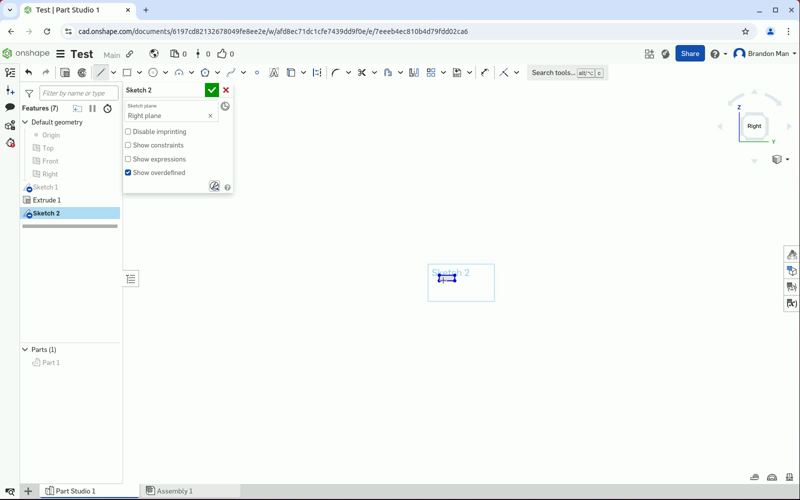
scroll(6)
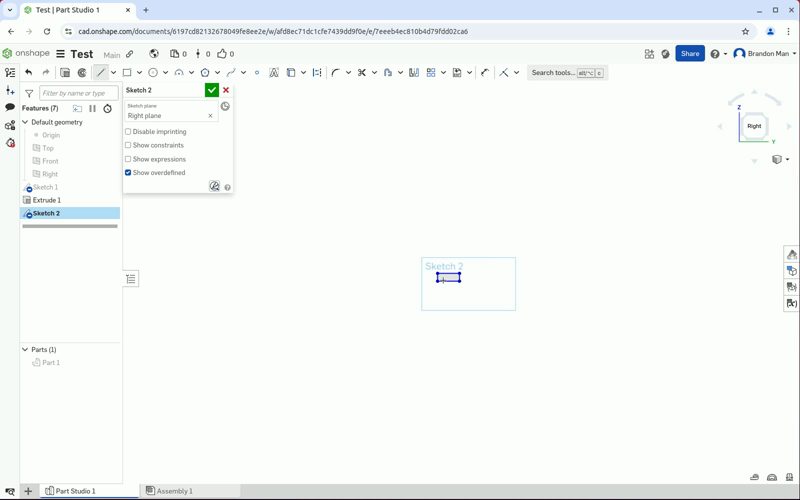
scroll(6)
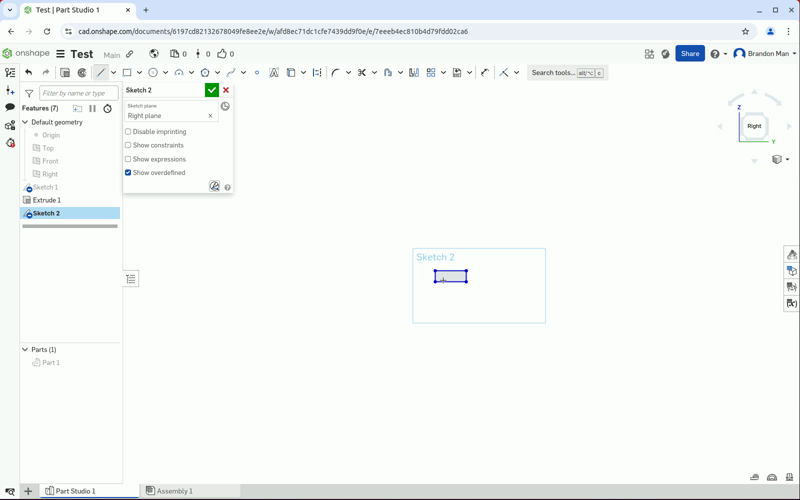
scroll(6)
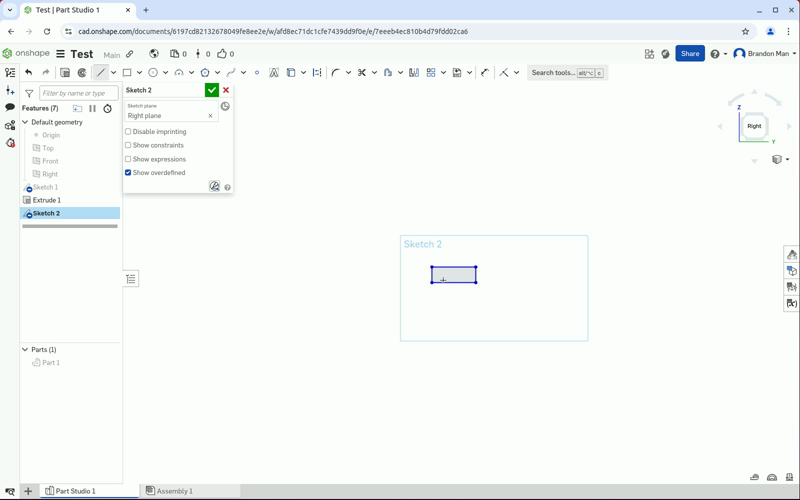
scroll(6)
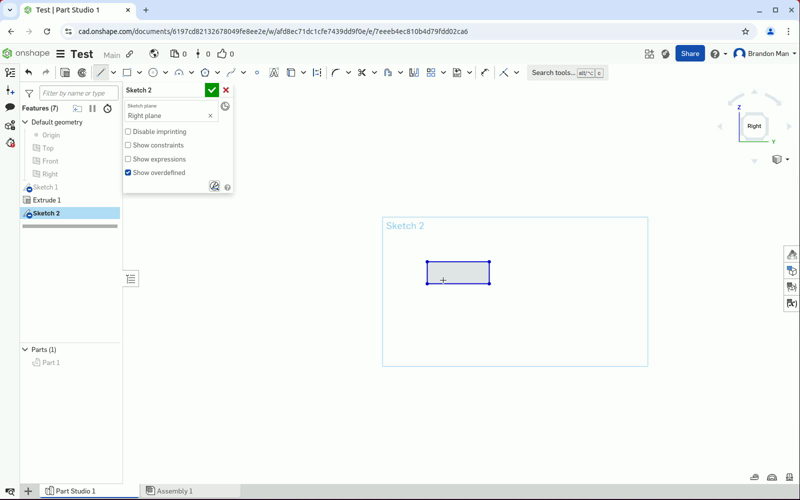
scroll(6)
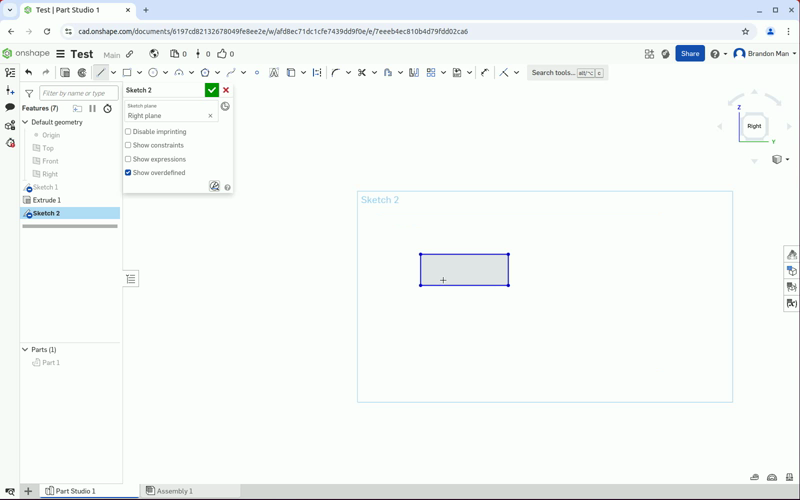
scroll(6)
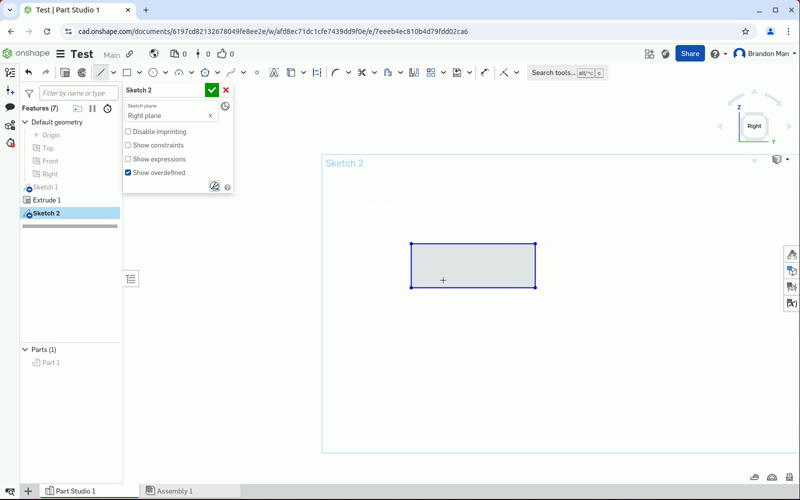
scroll(6)
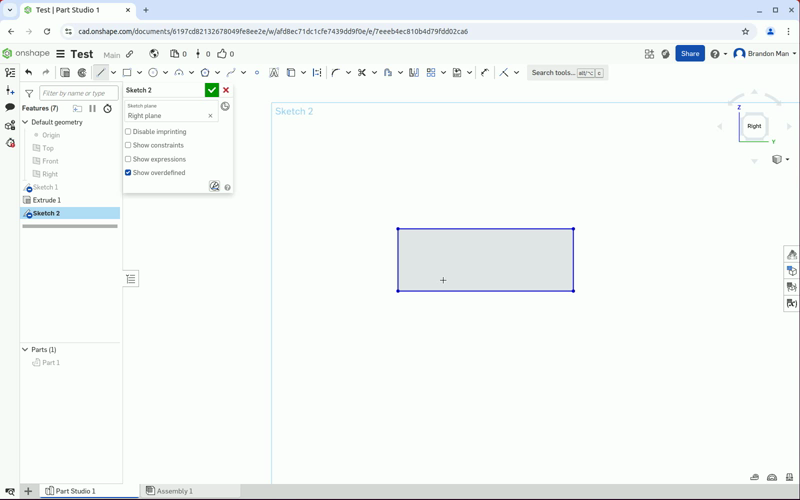
click(443, 279)
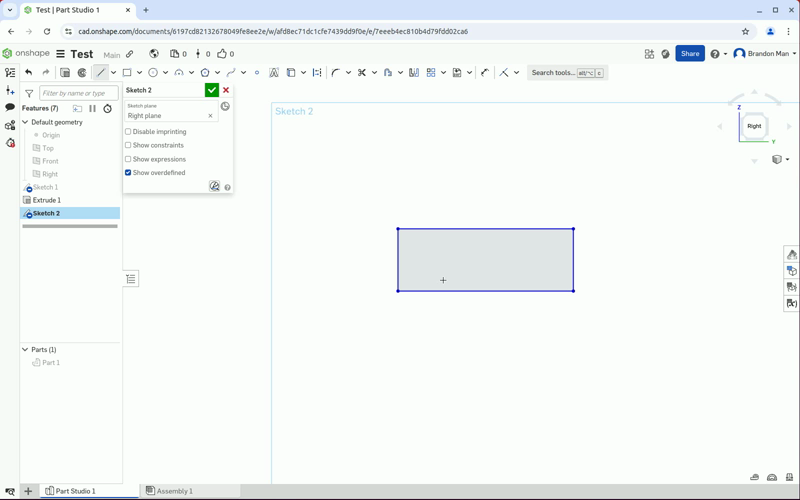
scroll(-6)
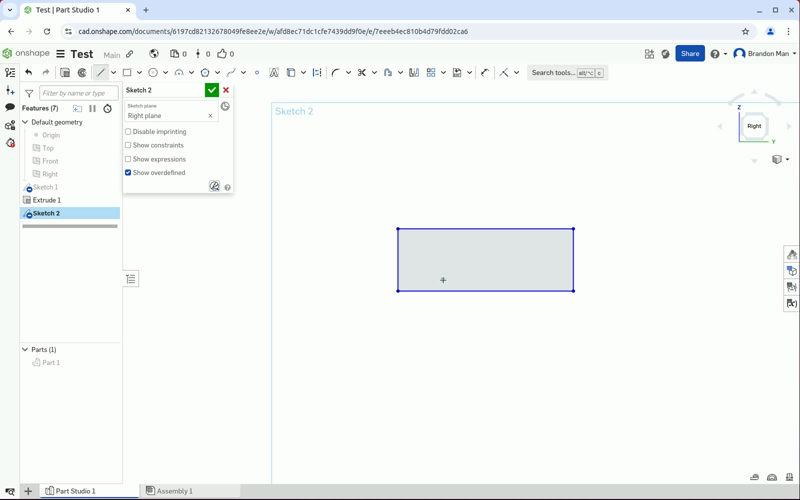
scroll(-6)
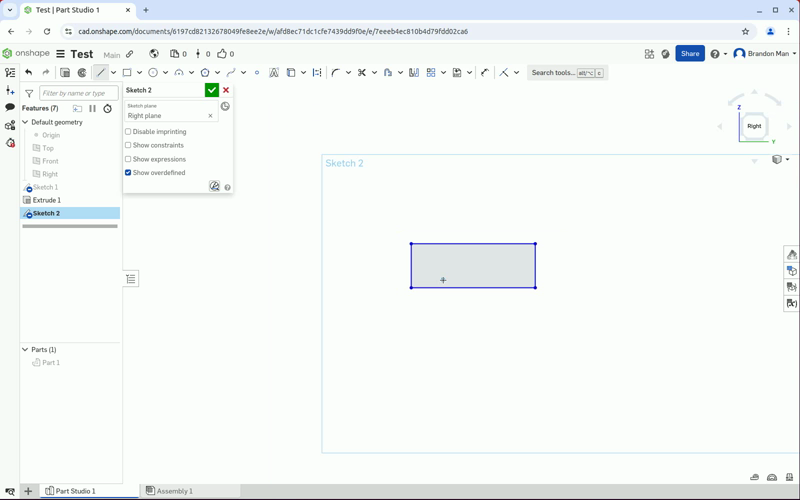
scroll(-6)
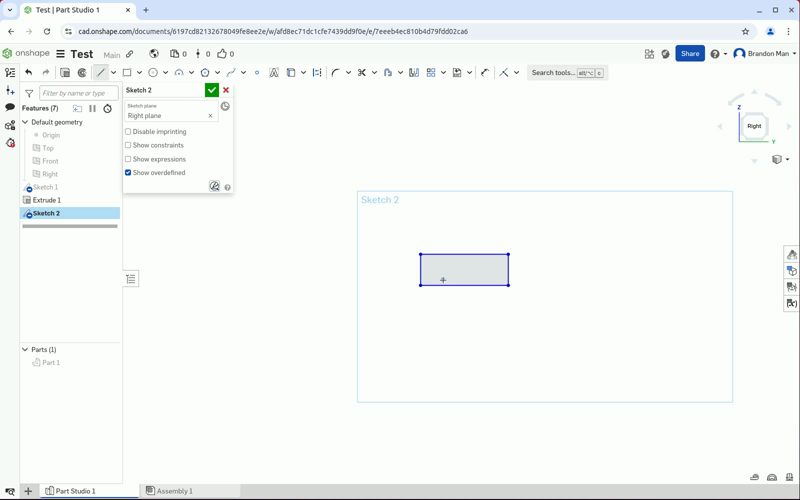
scroll(-6)
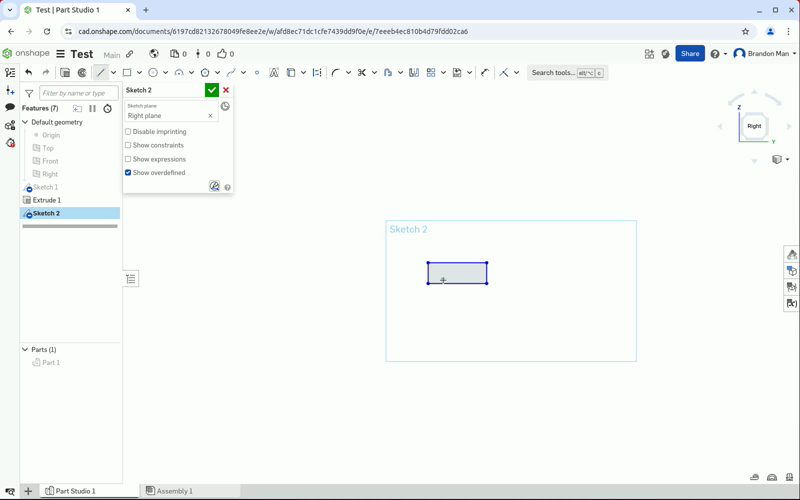
scroll(-6)
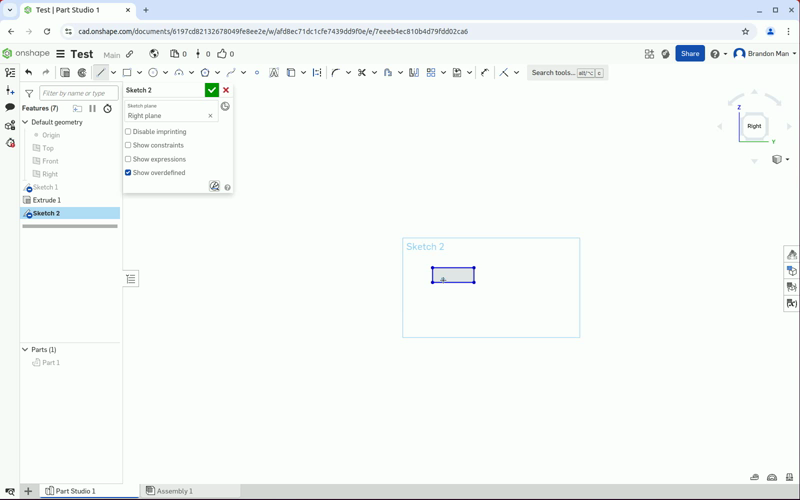
scroll(-6)
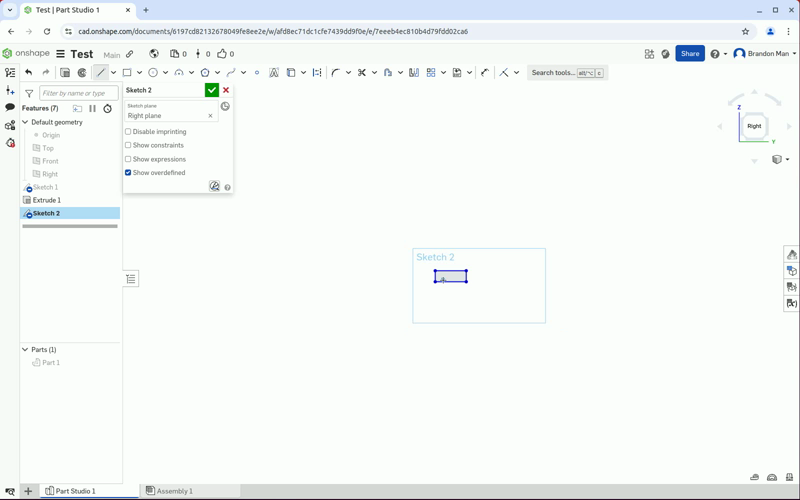
scroll(-6)
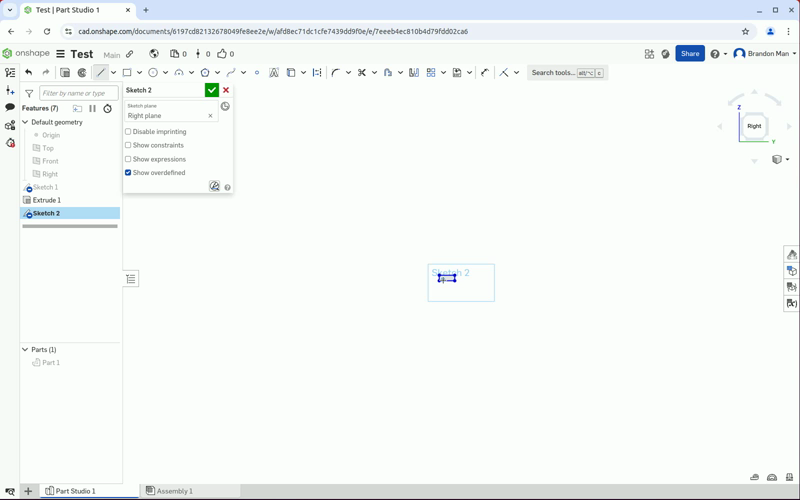
key_up(shift)
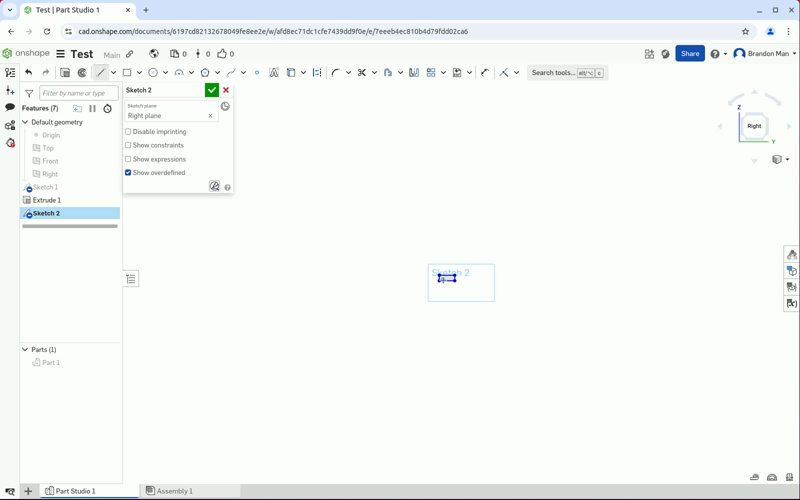
key_down(shift)
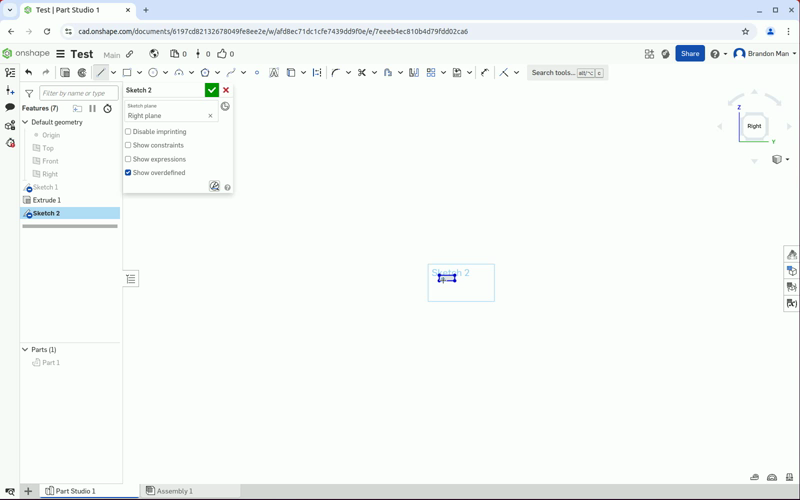
mouse_move(473, 279)
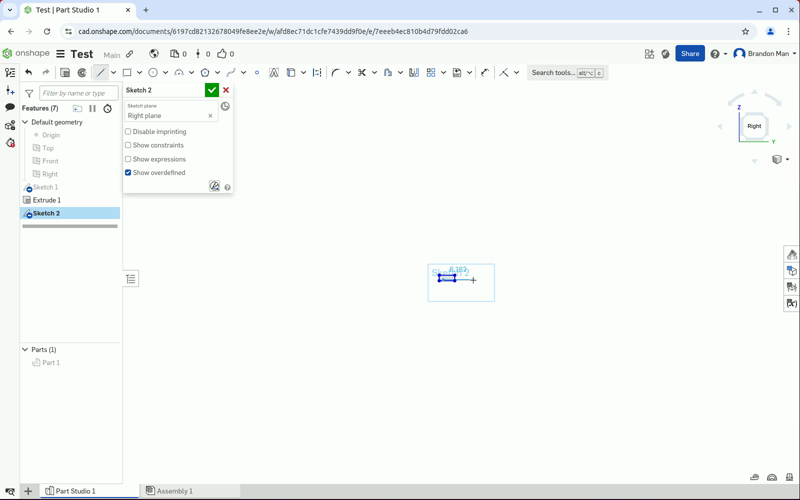
mouse_move(450, 279)
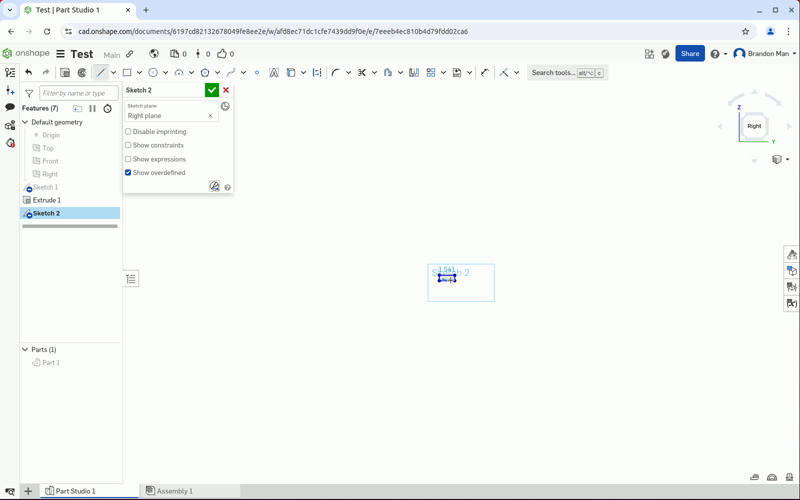
scroll(6)
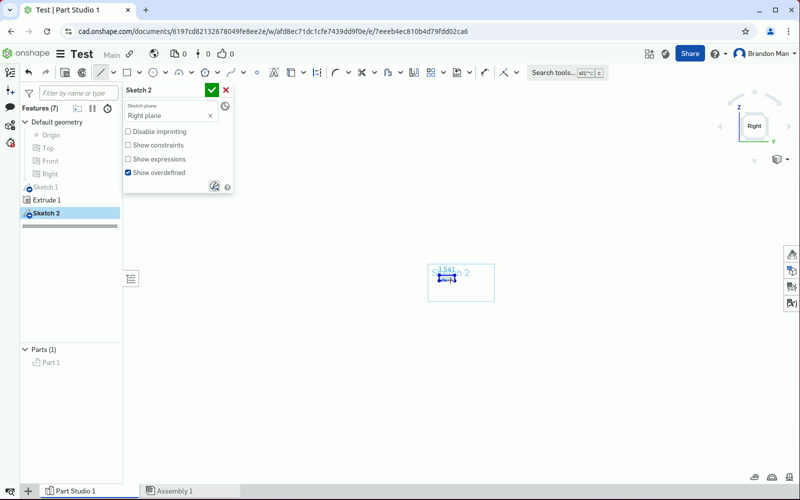
scroll(6)
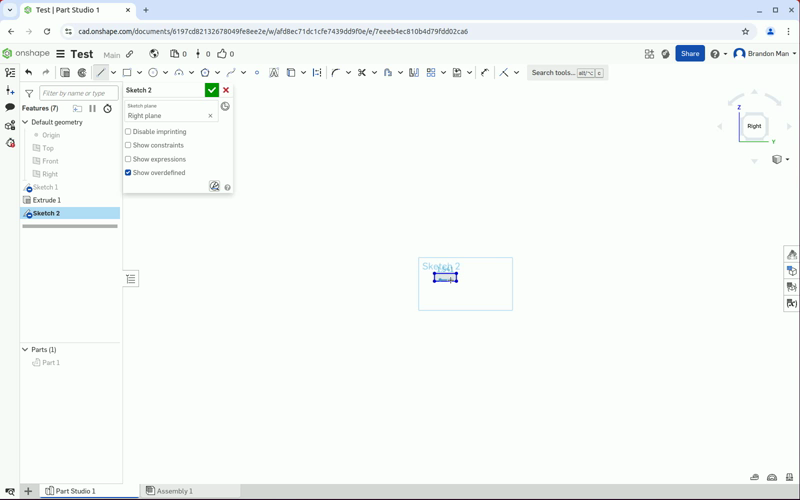
scroll(6)
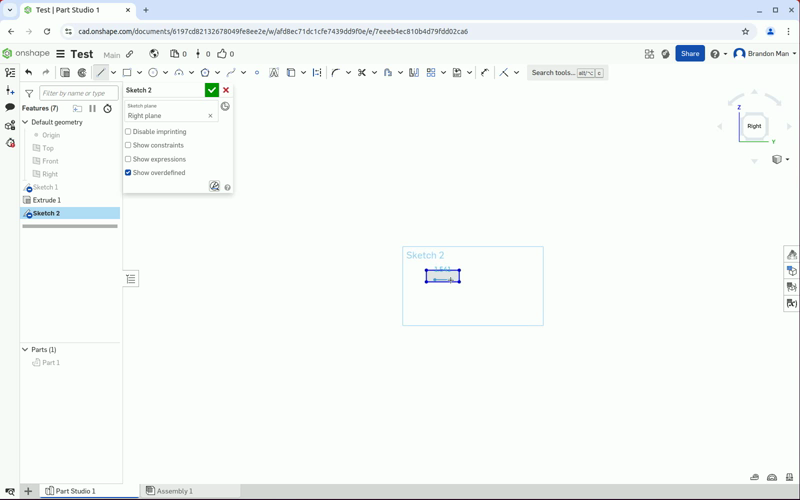
scroll(6)
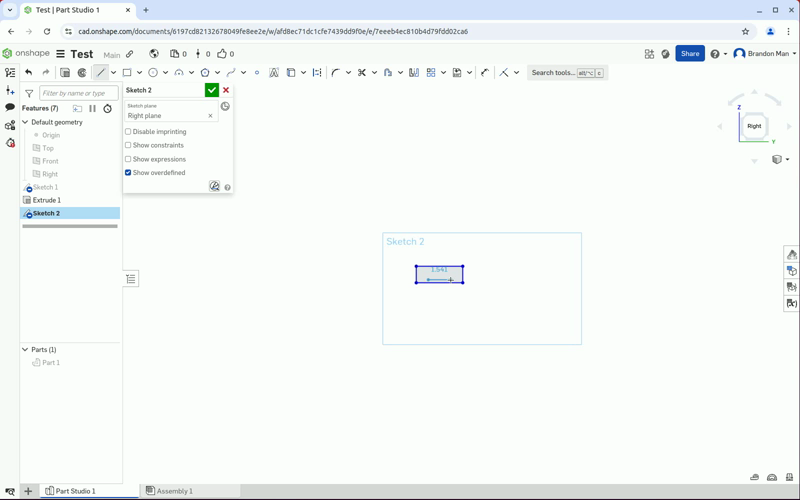
scroll(6)
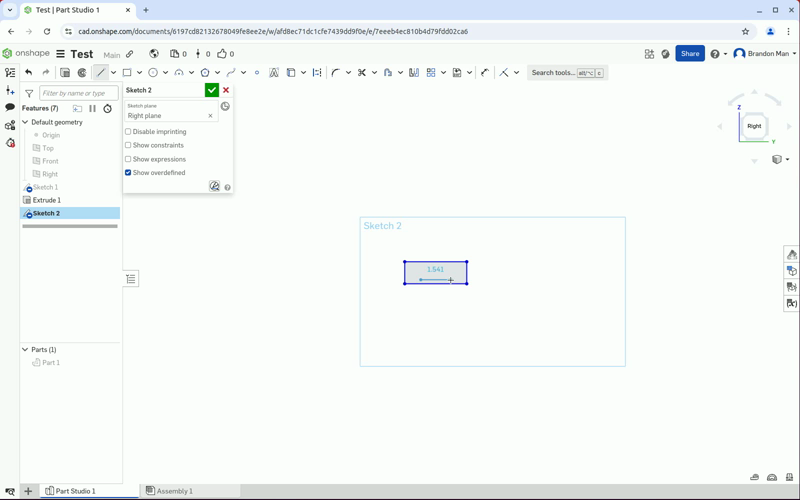
scroll(6)
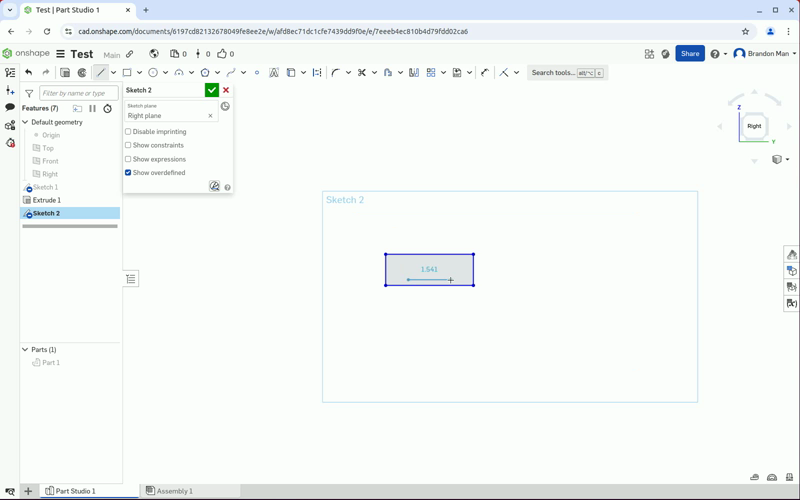
scroll(6)
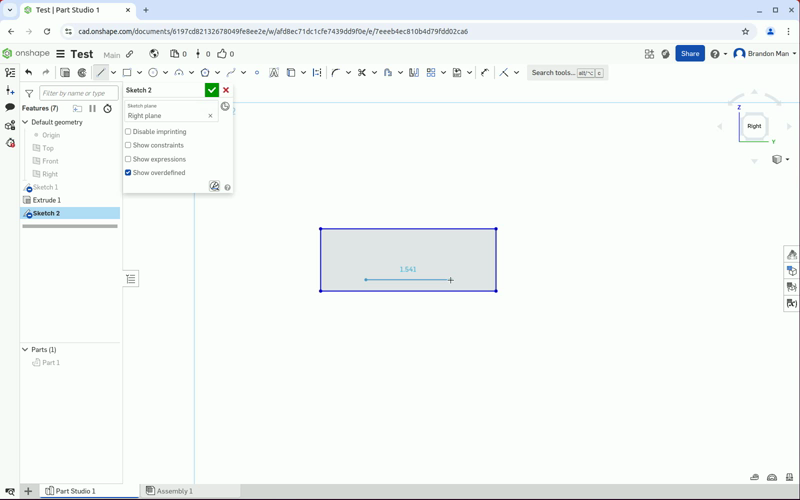
click(450, 279)
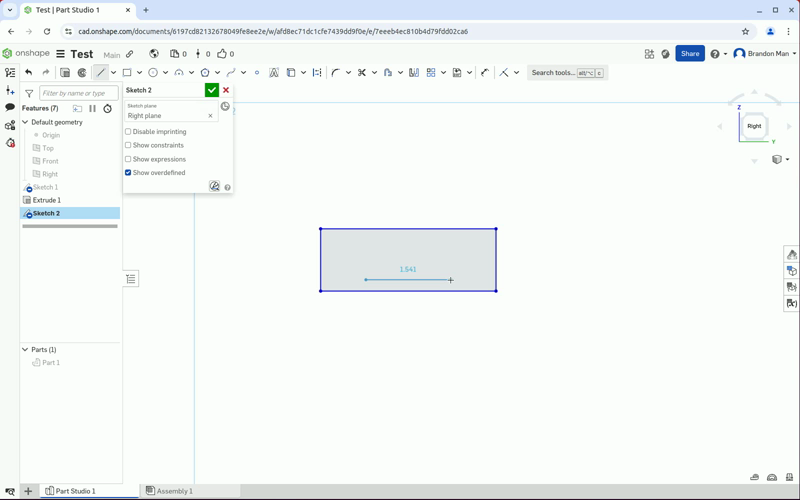
scroll(-6)
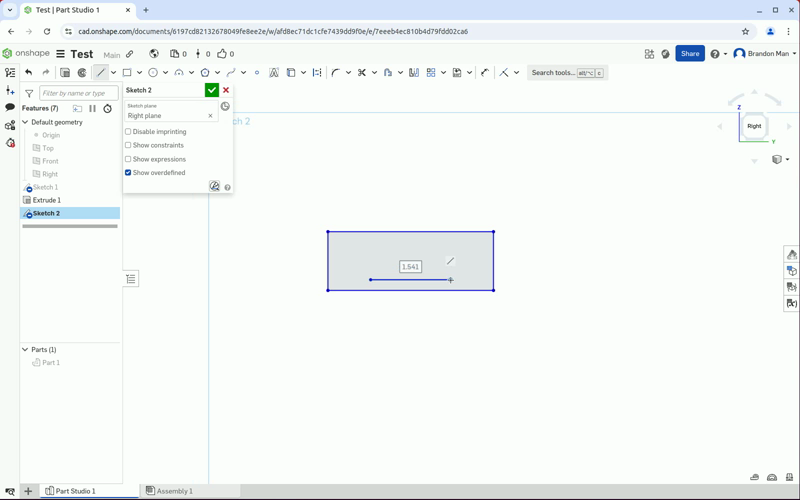
scroll(-6)
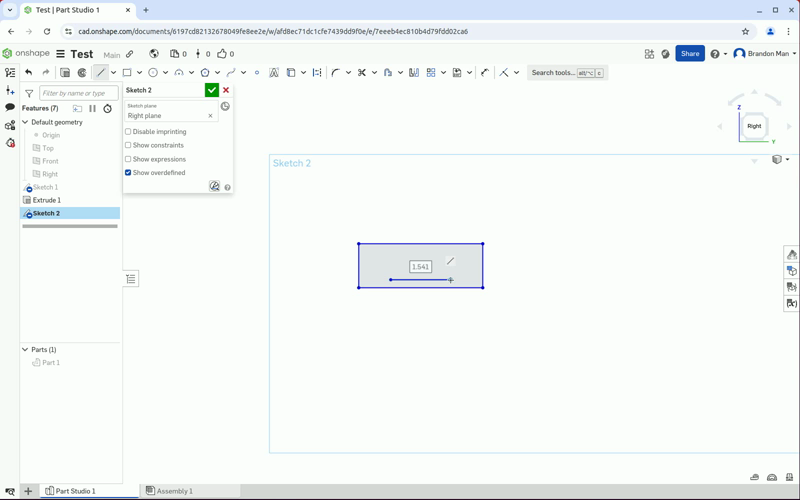
scroll(-6)
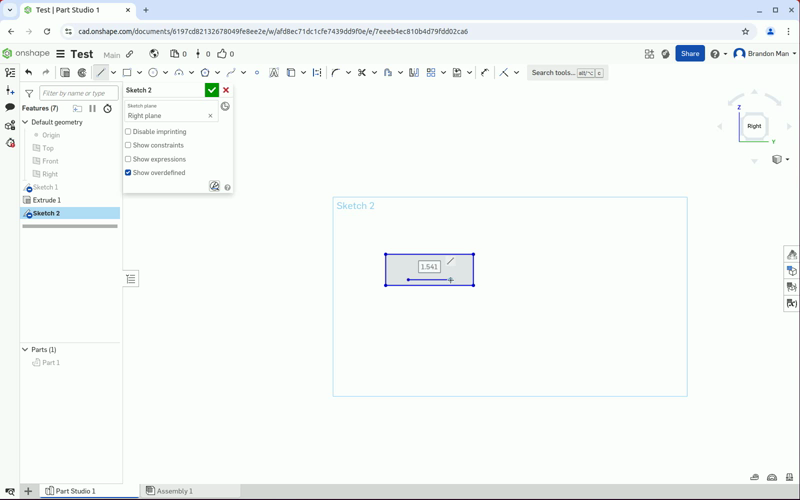
scroll(-6)
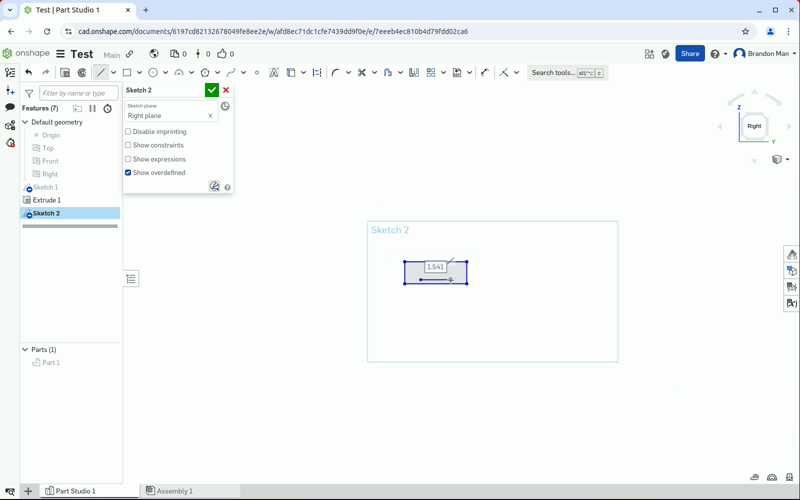
scroll(-6)
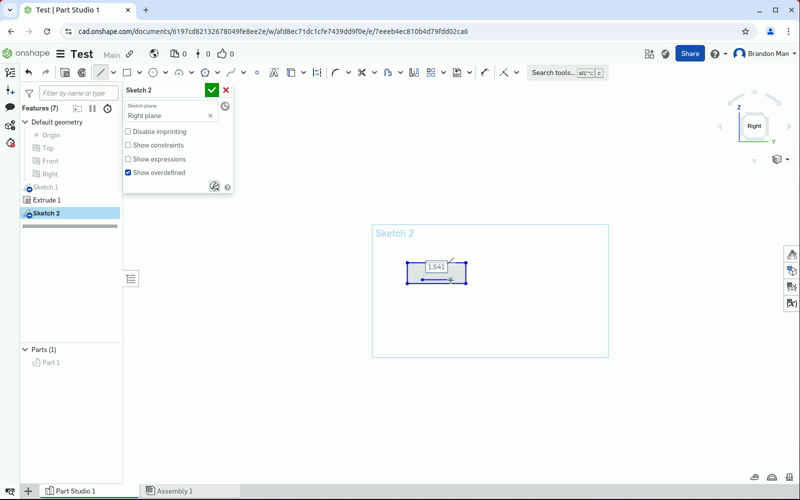
scroll(-6)
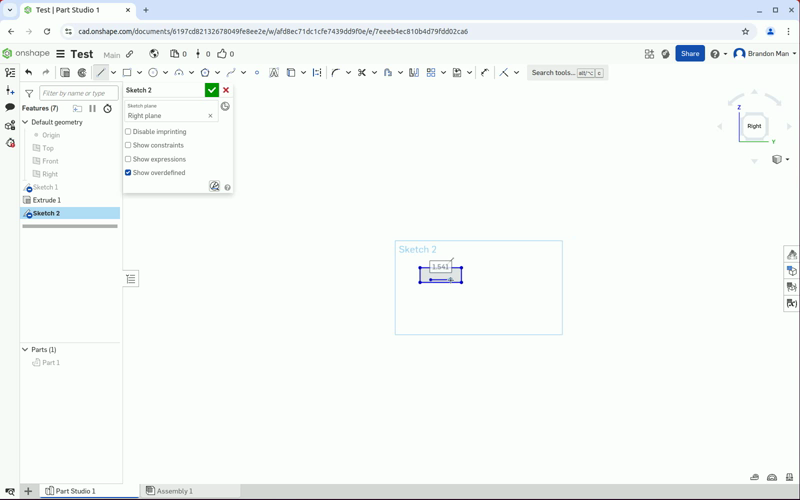
scroll(-6)
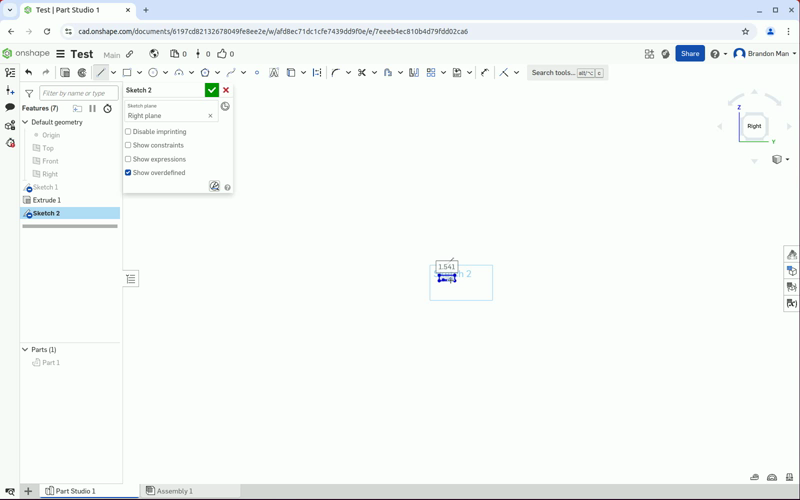
key_up(shift)
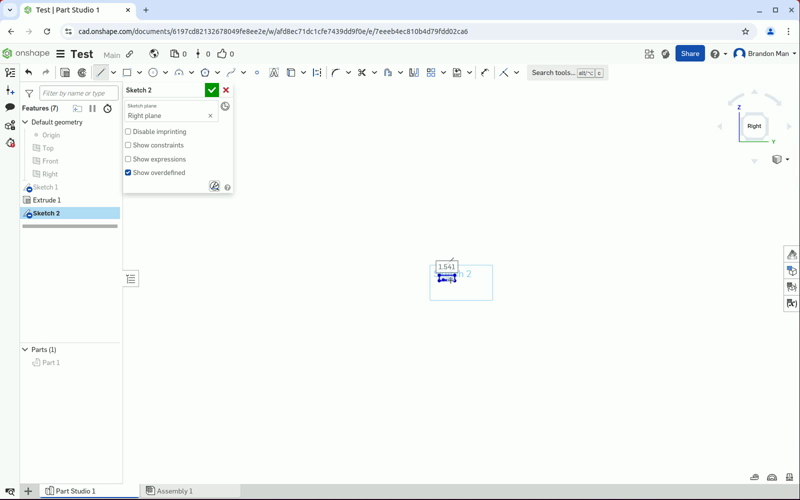
key_down(shift)
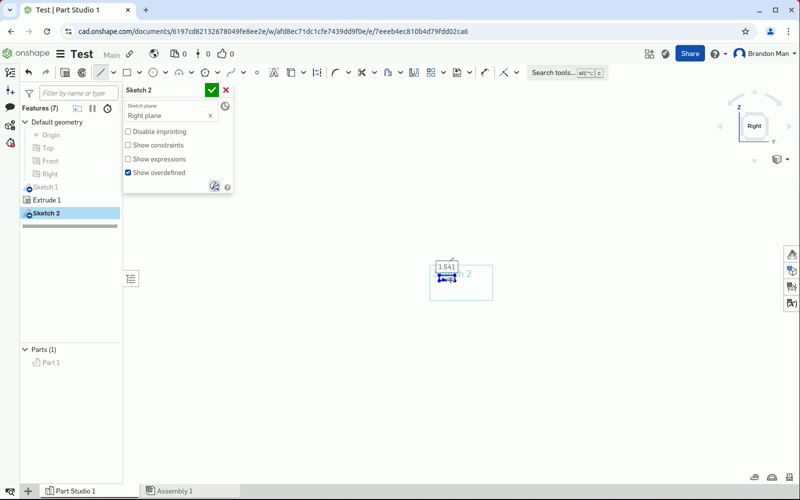
mouse_move(480, 279)
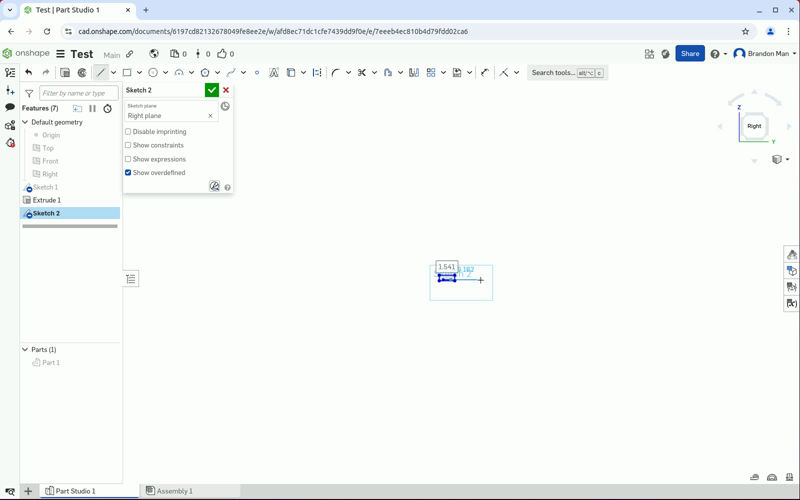
mouse_move(450, 278)
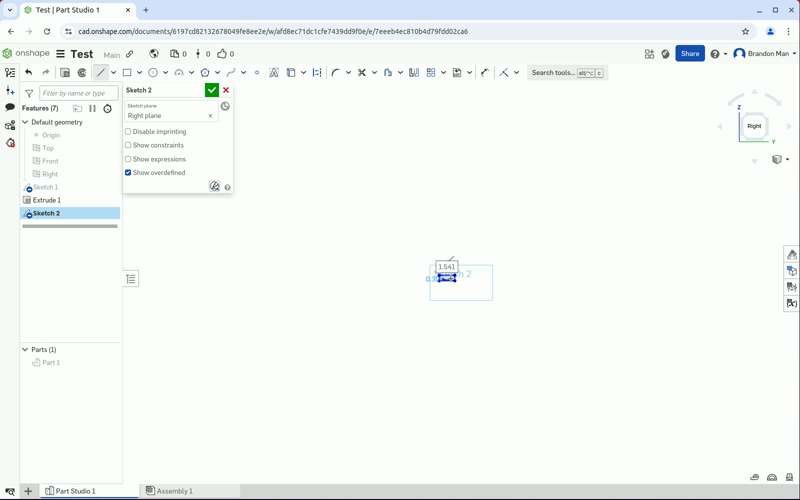
scroll(6)
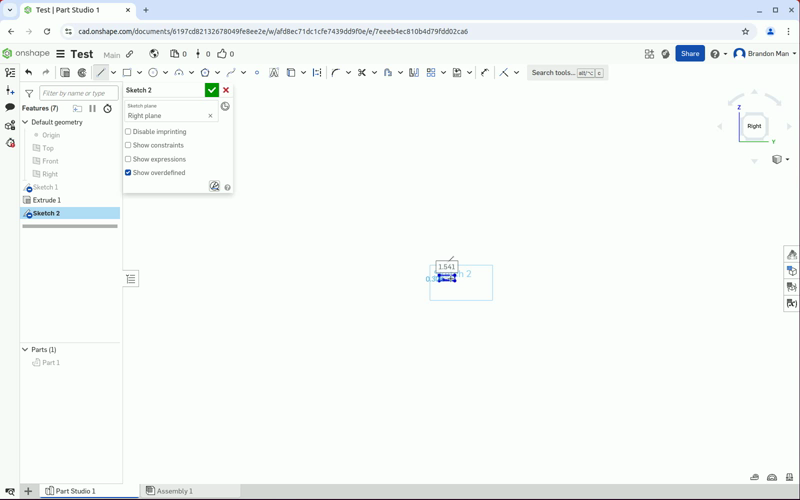
scroll(6)
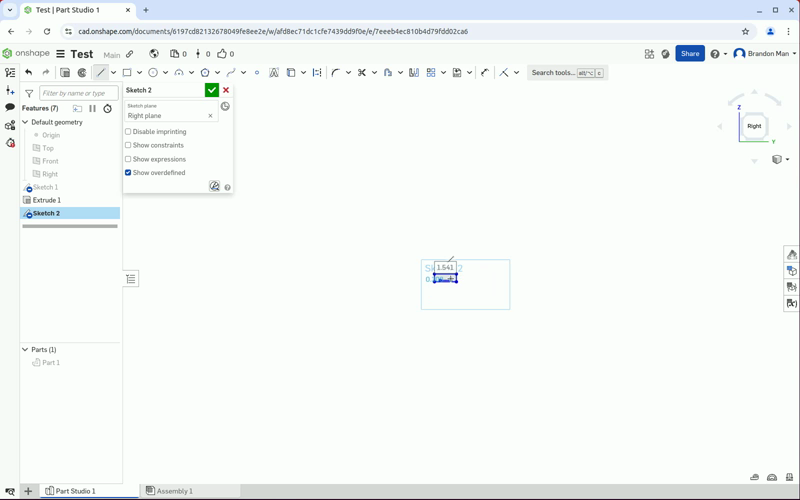
scroll(6)
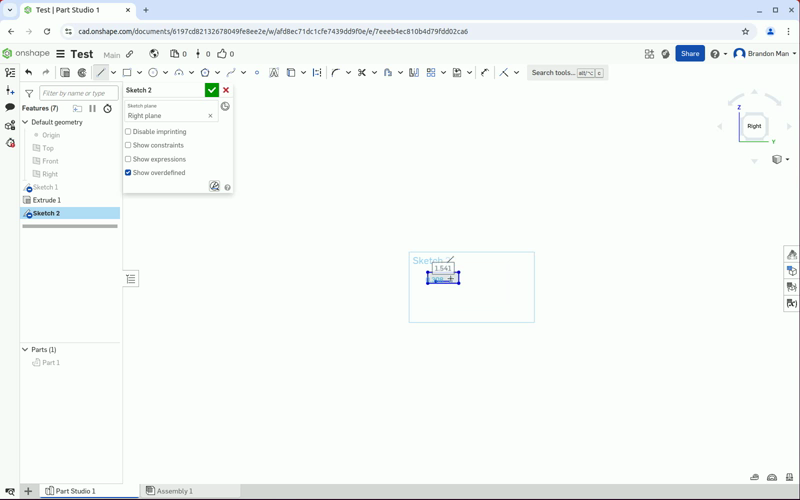
scroll(6)
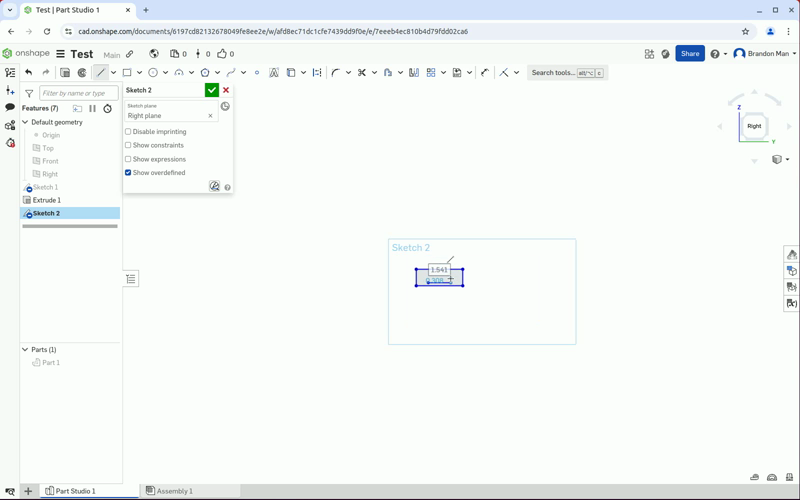
scroll(6)
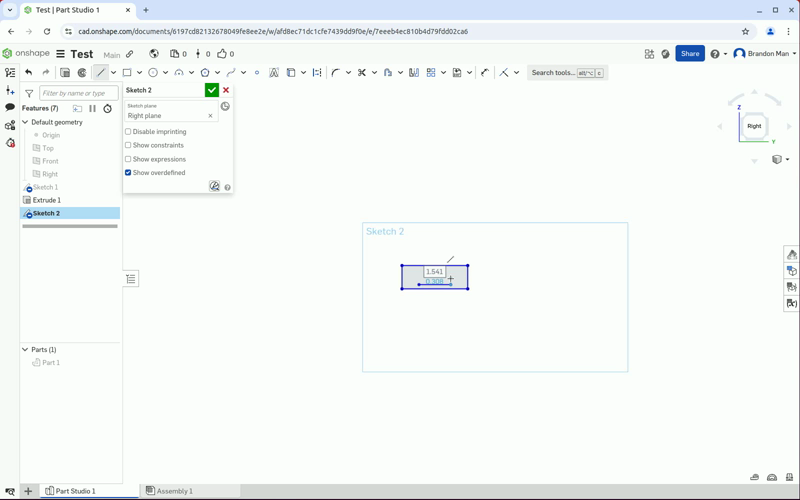
scroll(6)
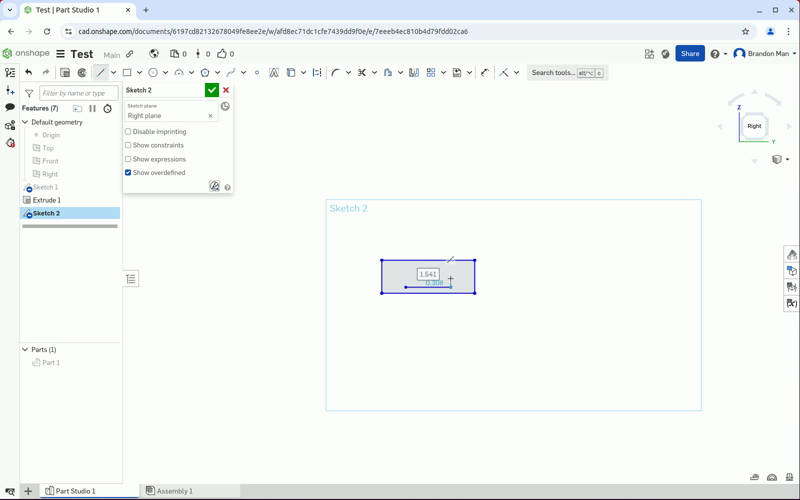
scroll(6)
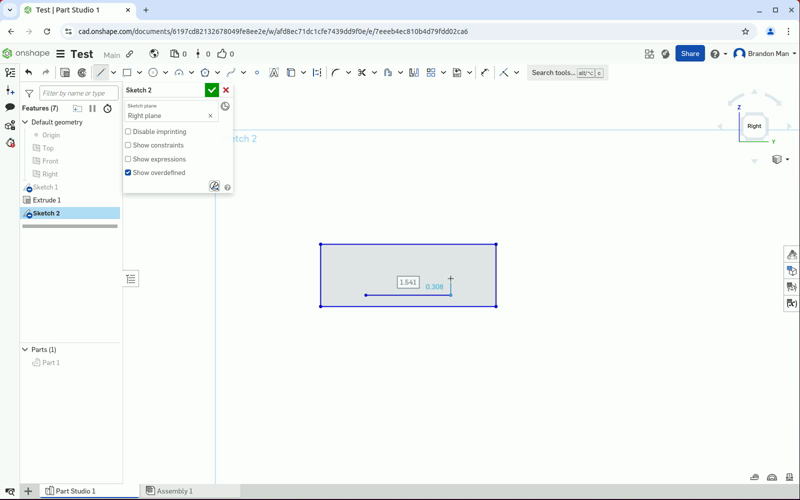
click(450, 278)
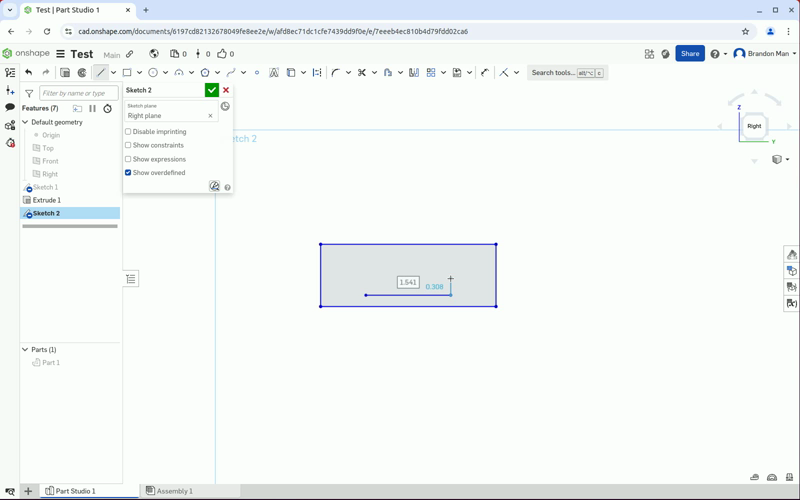
scroll(-6)
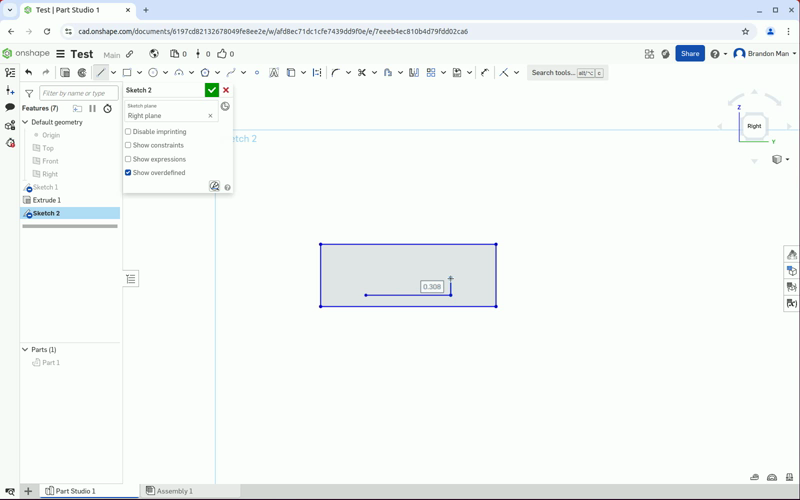
scroll(-6)
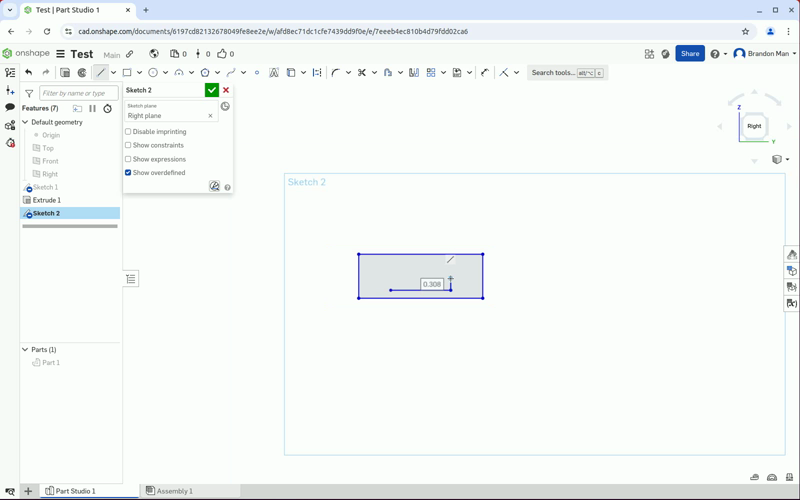
scroll(-6)
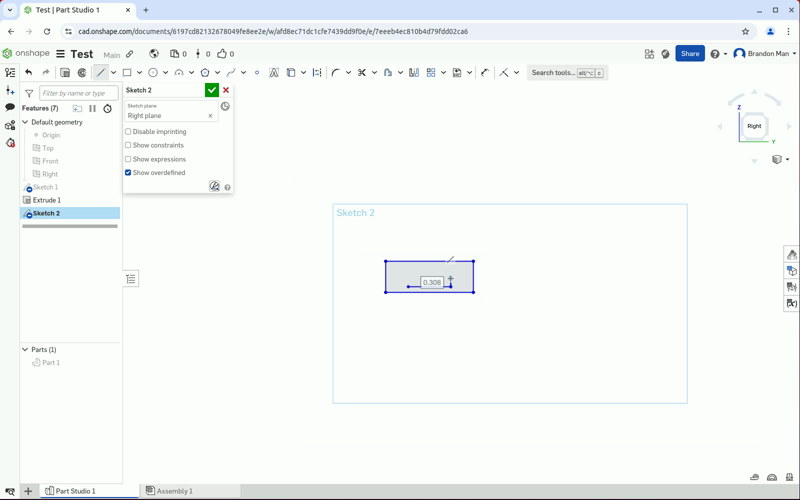
scroll(-6)
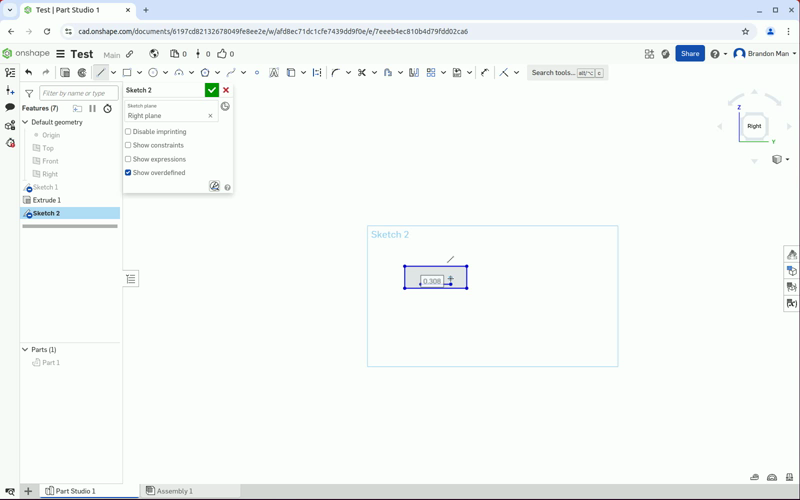
scroll(-6)
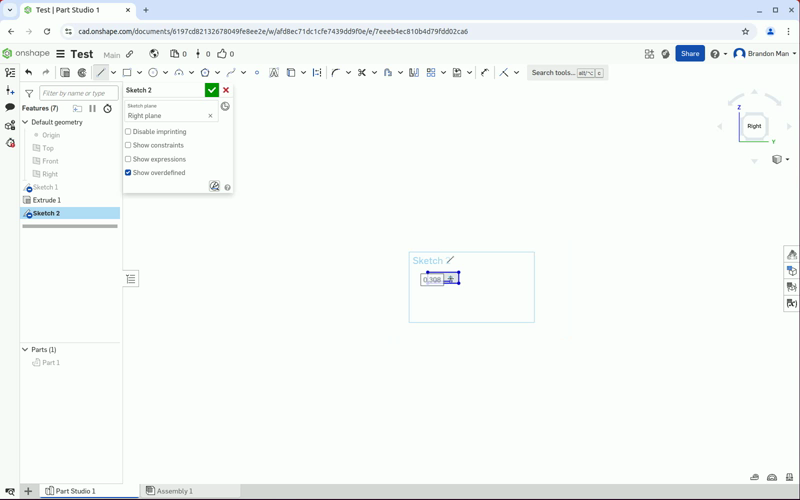
scroll(-6)
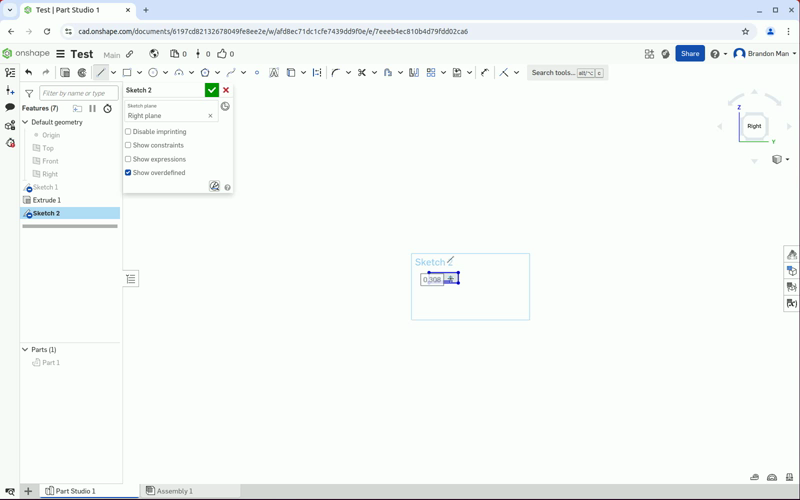
scroll(-6)
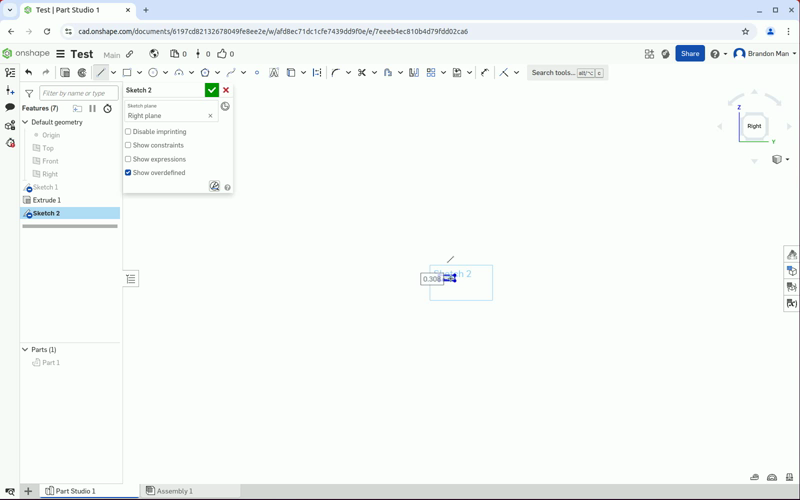
key_up(shift)
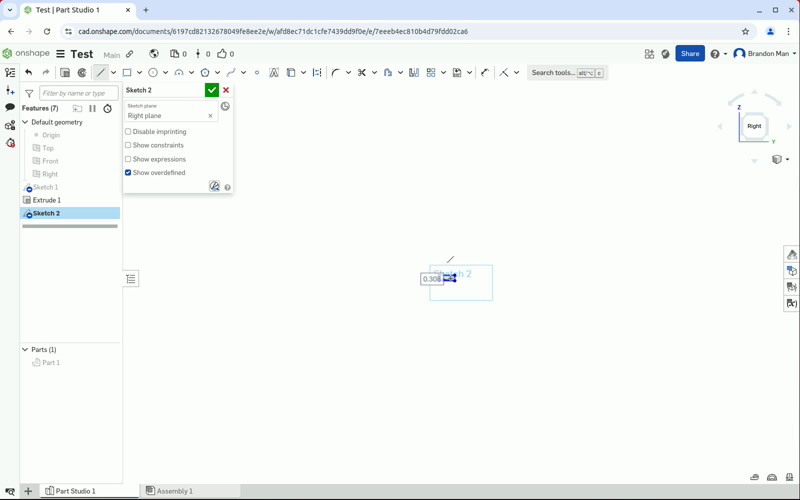
key_down(shift)
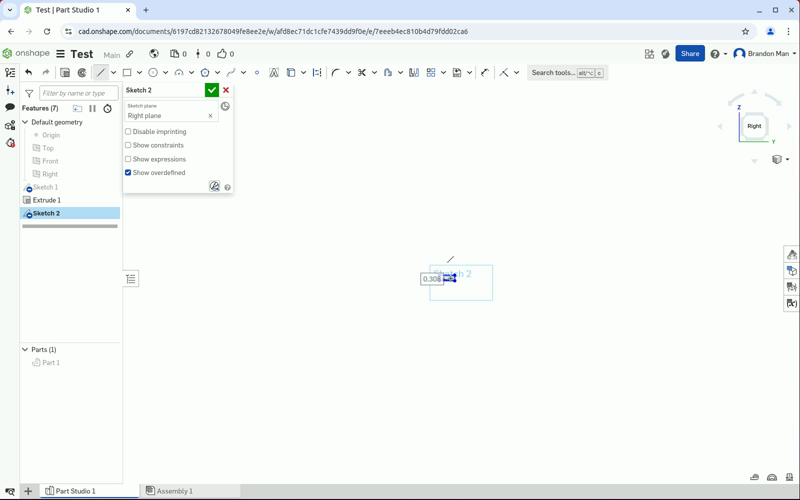
mouse_move(480, 278)
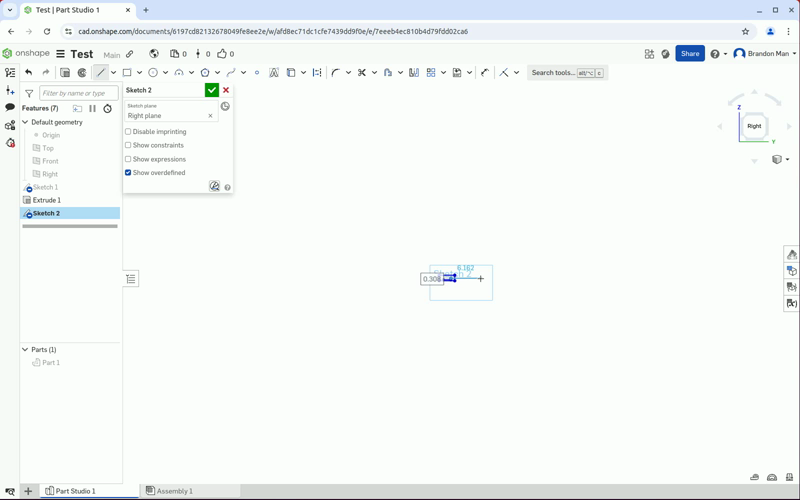
mouse_move(443, 278)
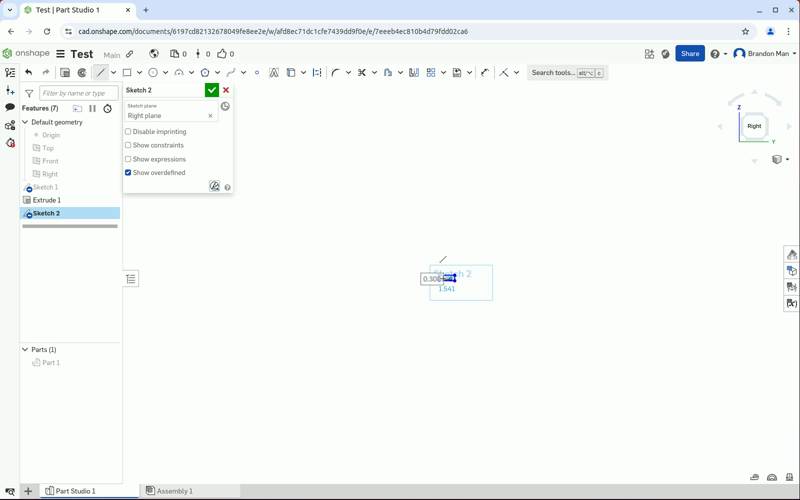
scroll(6)
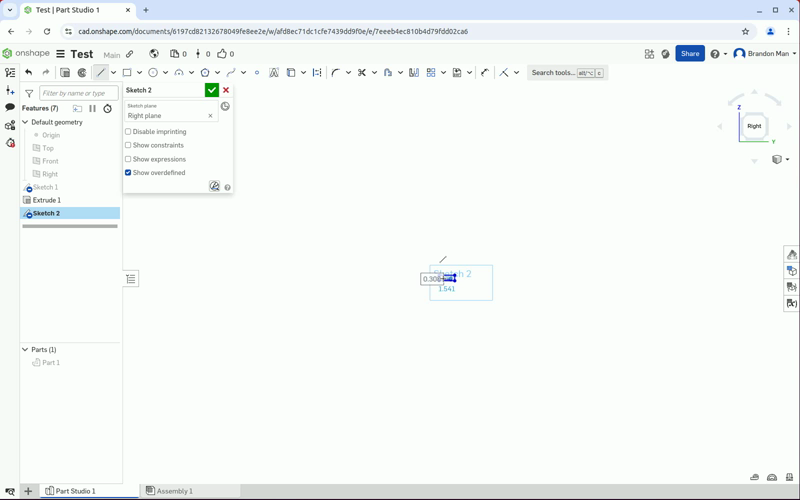
scroll(6)
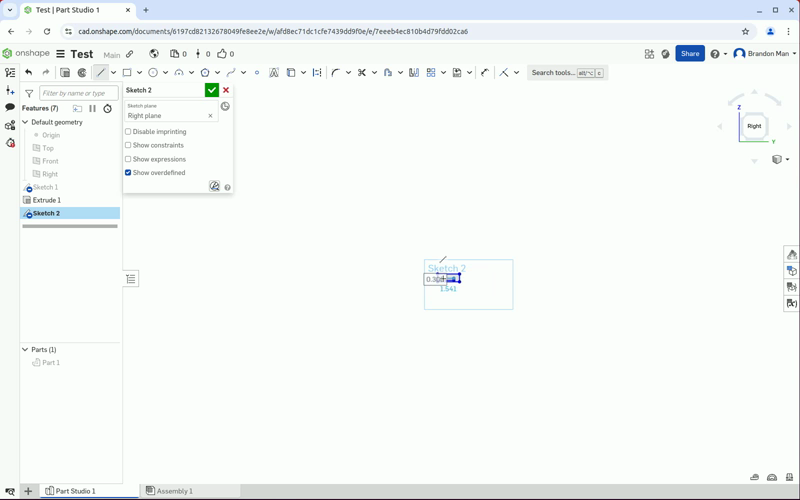
scroll(6)
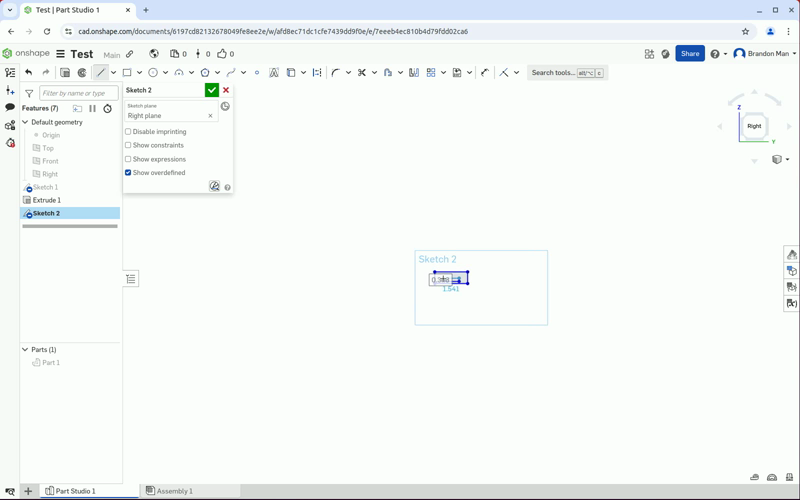
scroll(6)
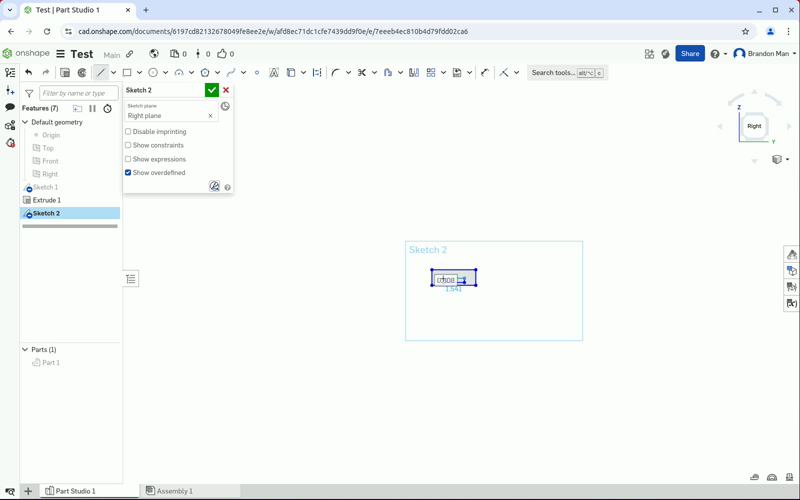
scroll(6)
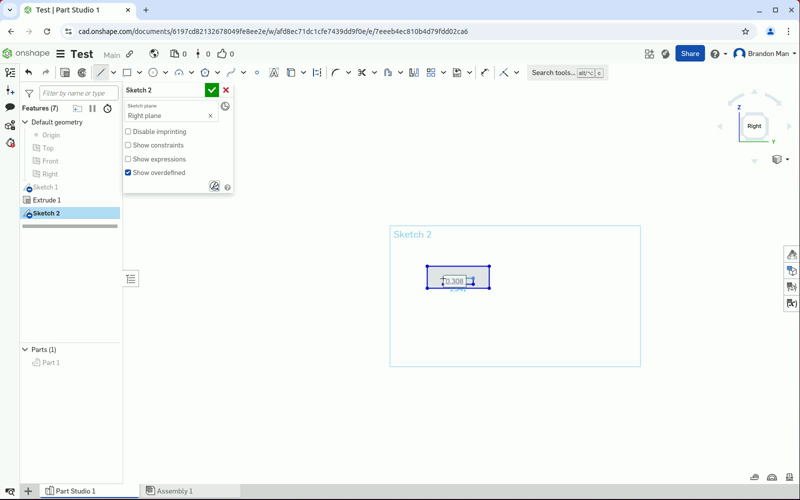
scroll(6)
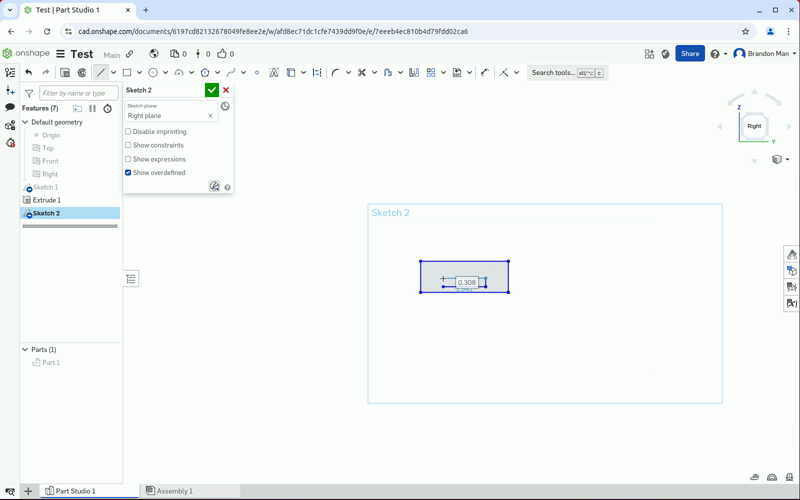
scroll(6)
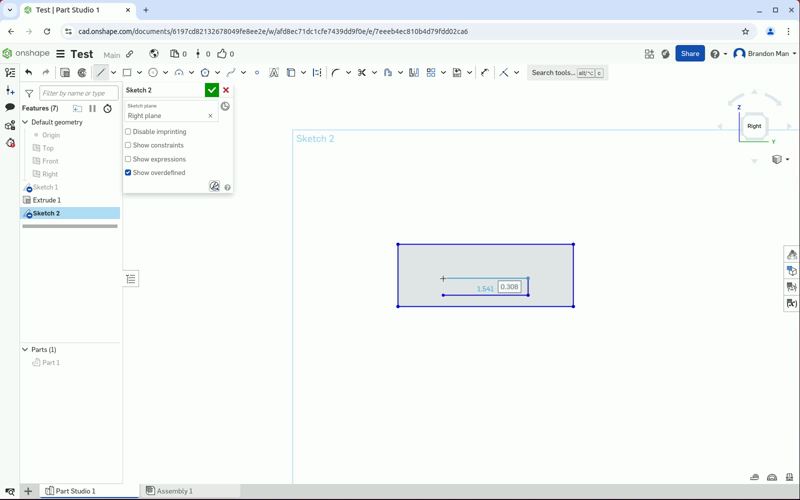
click(443, 278)
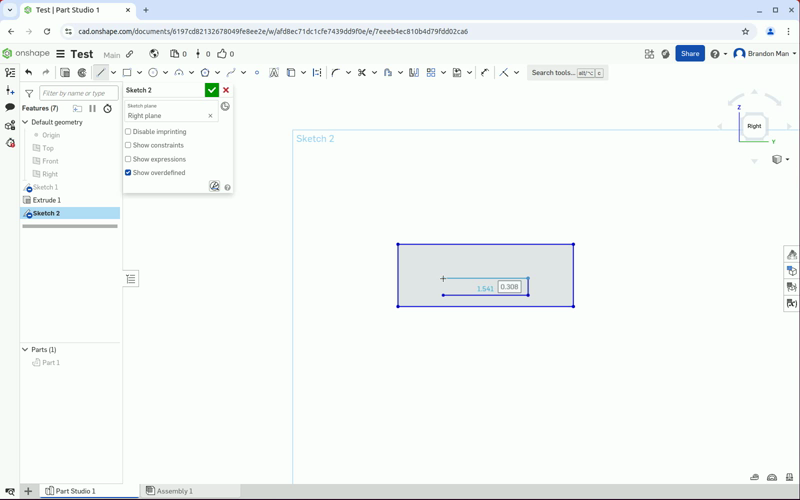
scroll(-6)
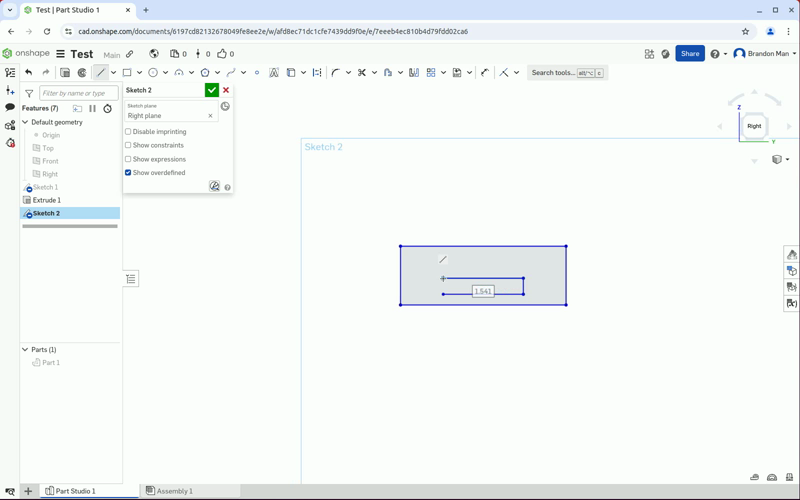
scroll(-6)
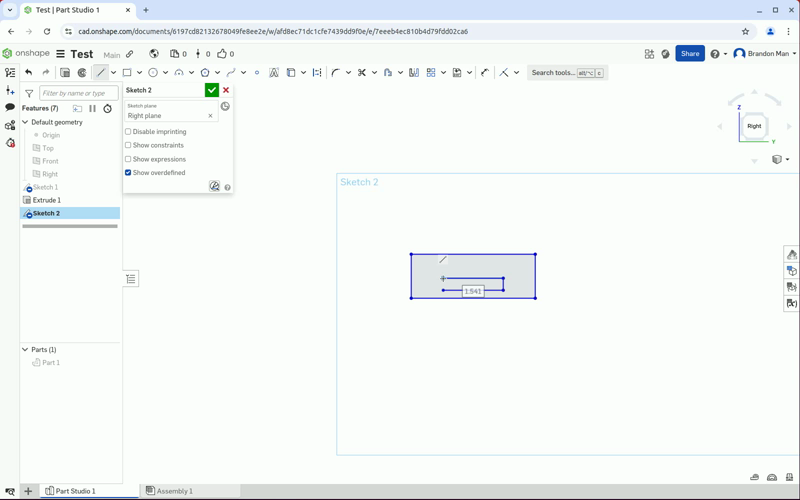
scroll(-6)
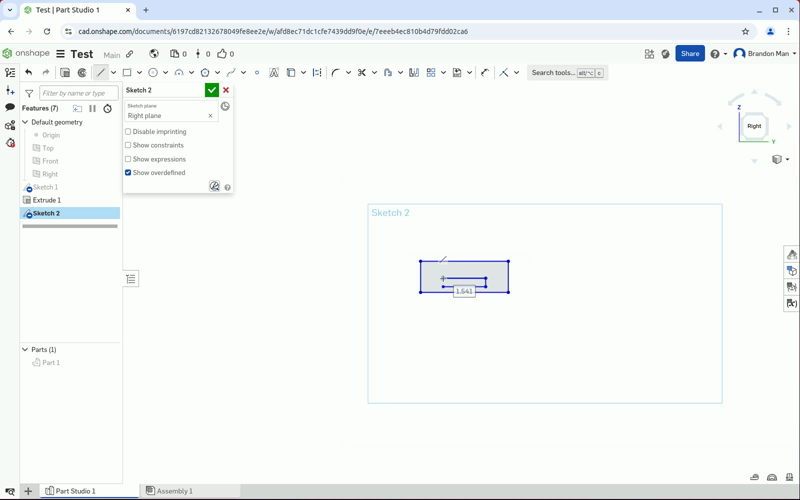
scroll(-6)
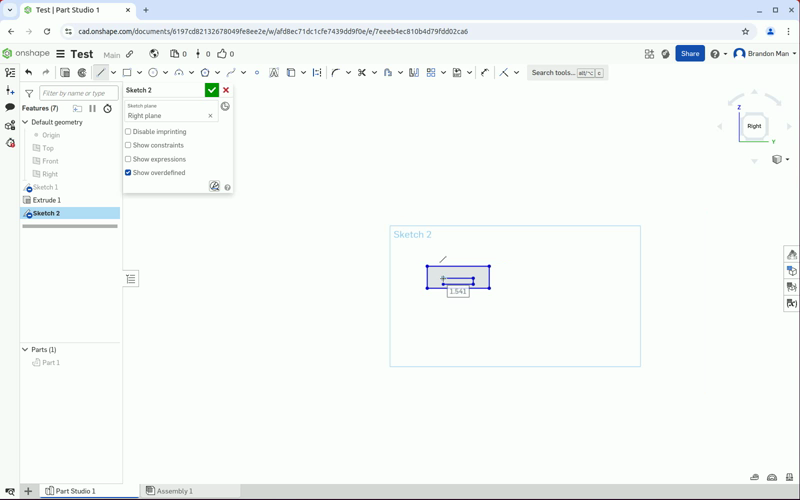
scroll(-6)
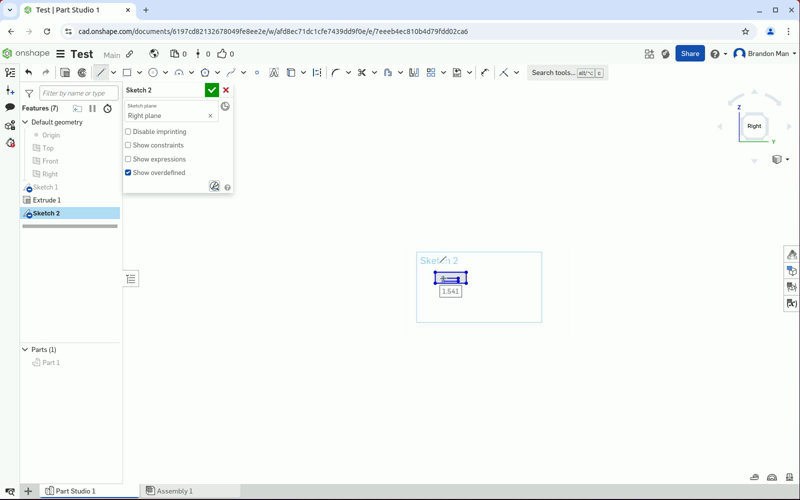
scroll(-6)
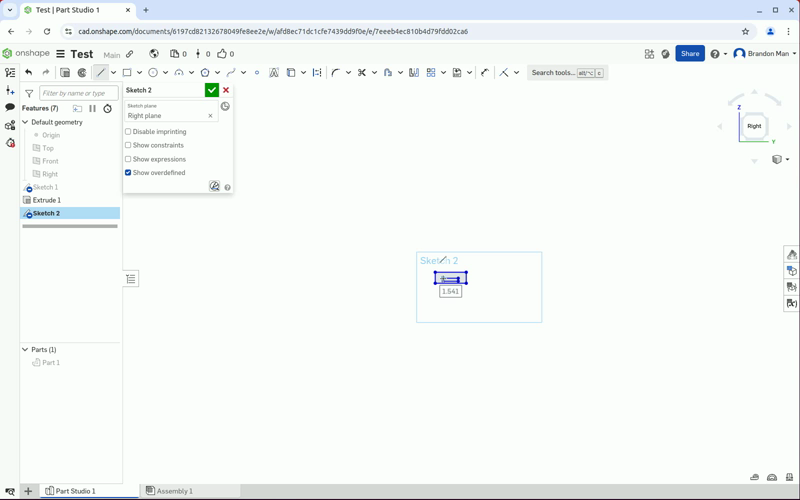
scroll(-6)
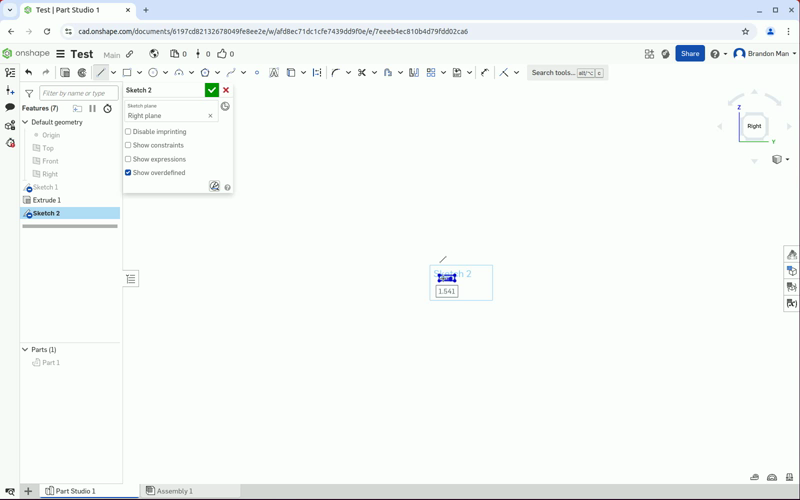
key_up(shift)
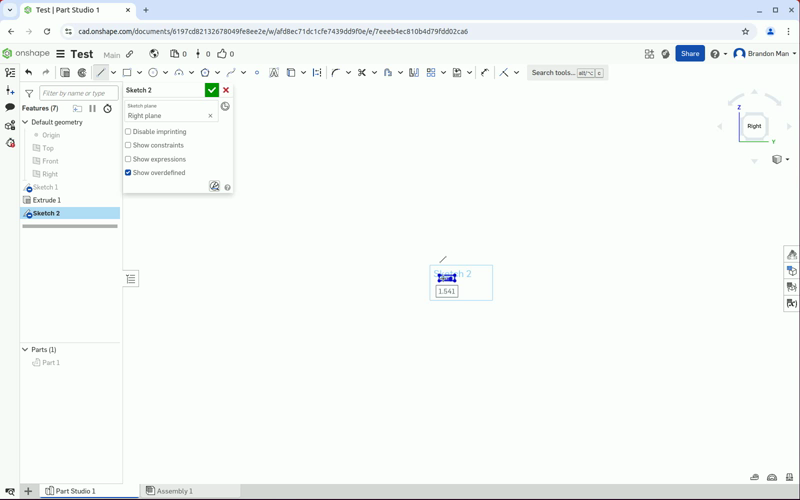
mouse_move(473, 278)
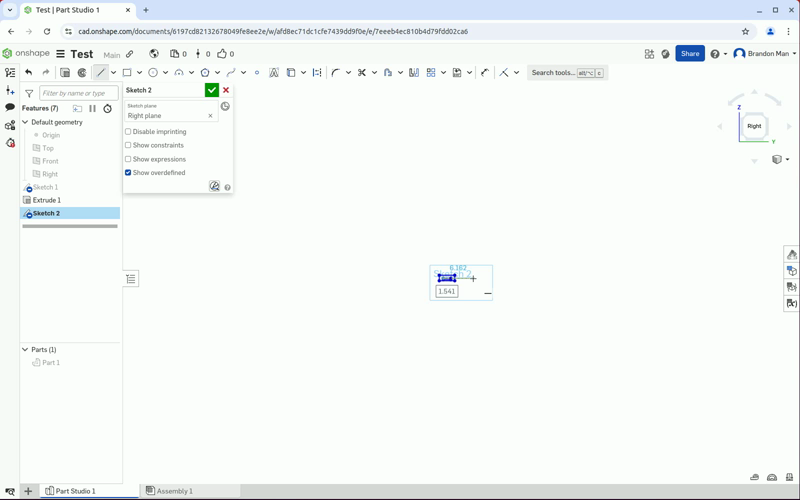
key_down(shift)
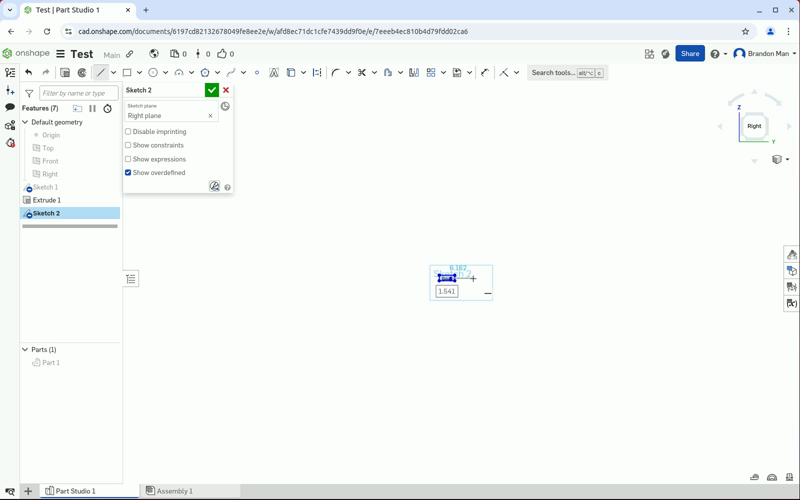
mouse_move(443, 279)
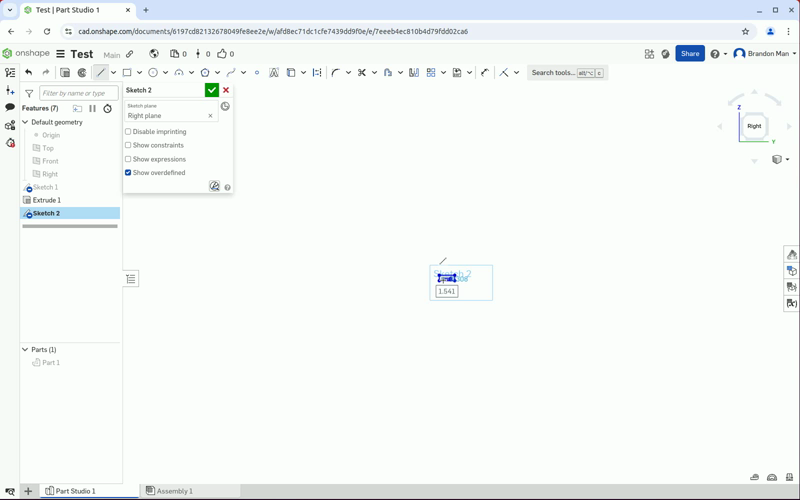
scroll(6)
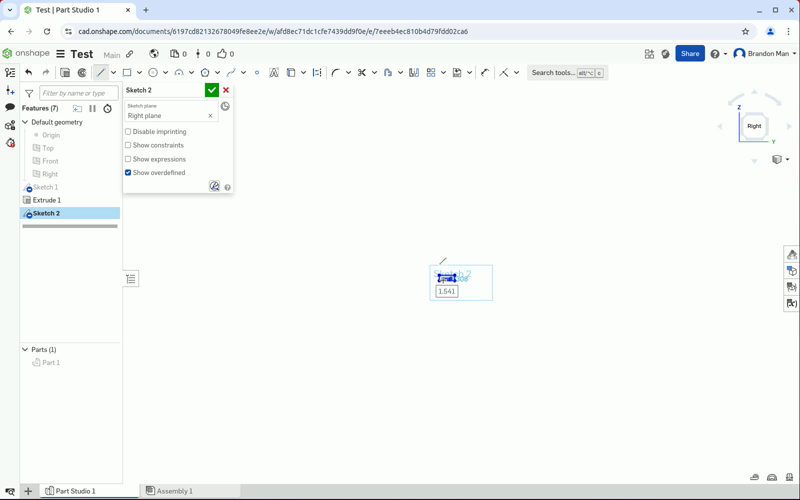
scroll(6)
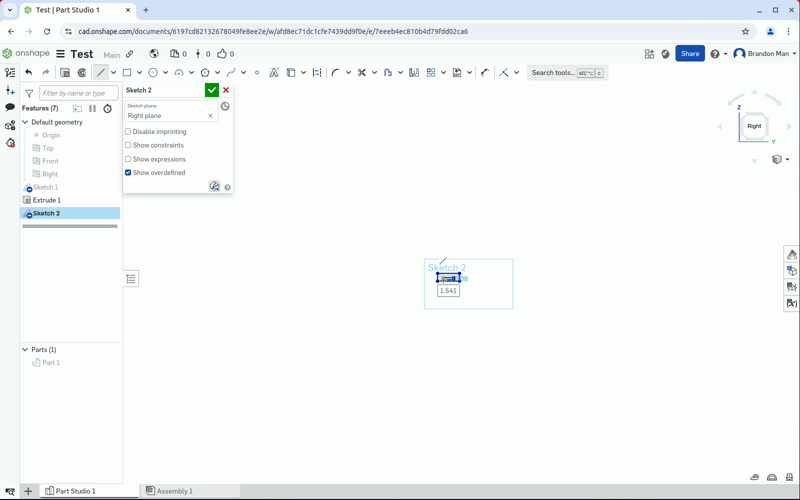
scroll(6)
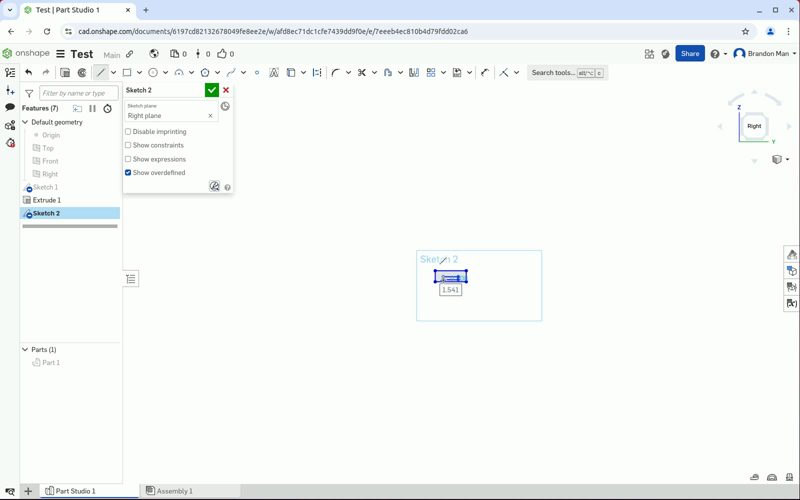
scroll(6)
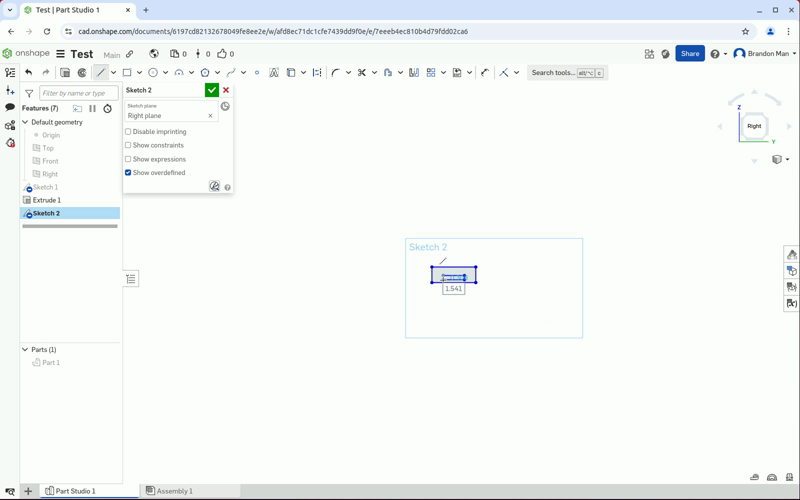
scroll(6)
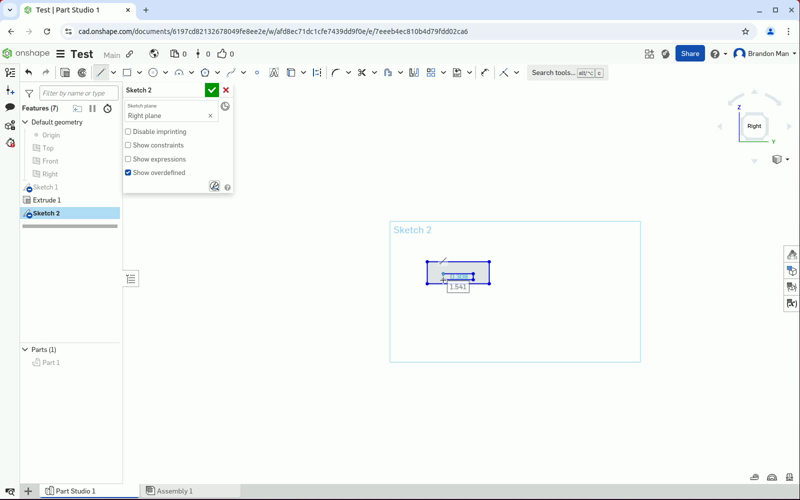
scroll(6)
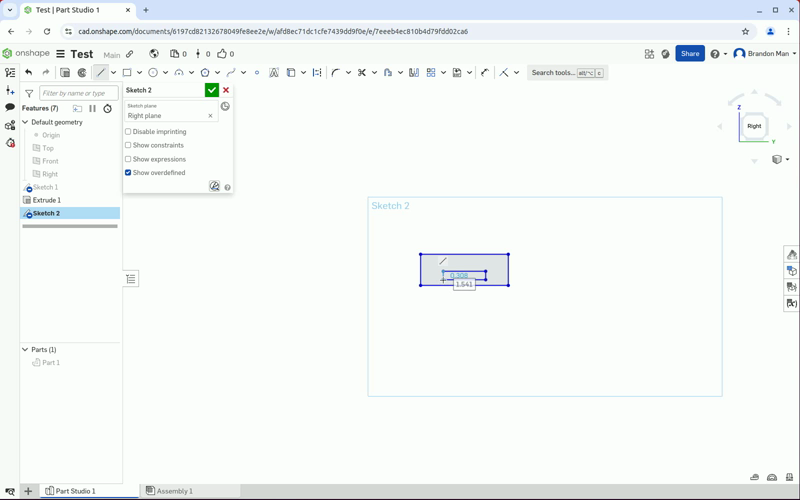
scroll(6)
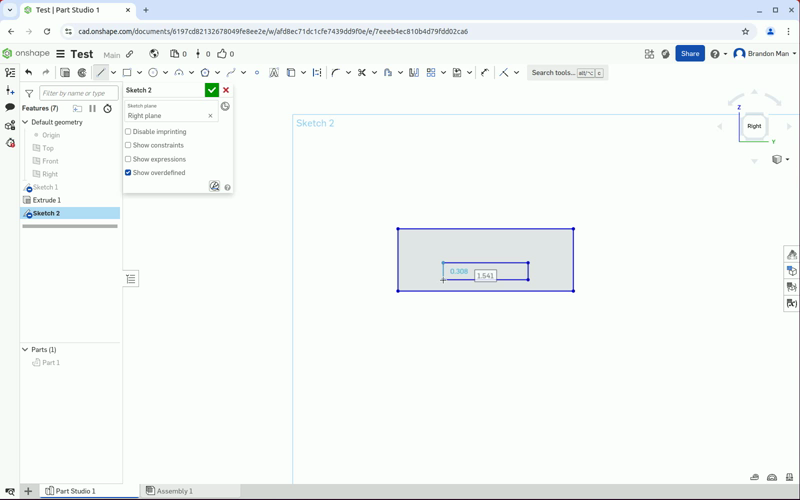
key_up(shift)
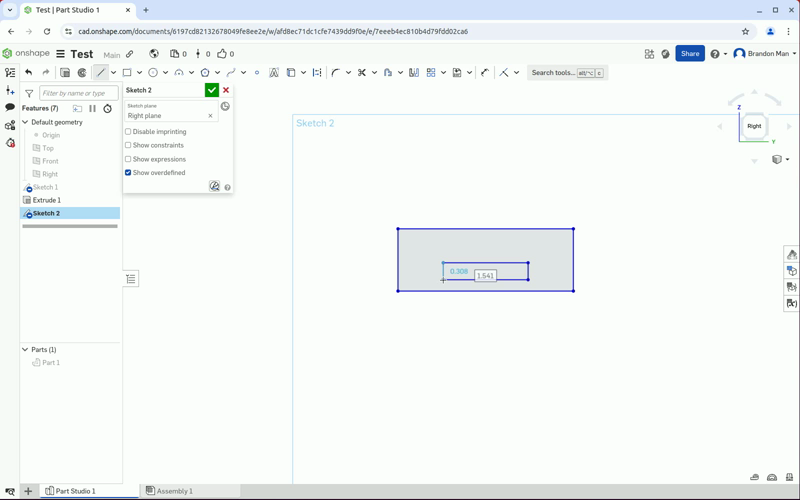
click(443, 279)
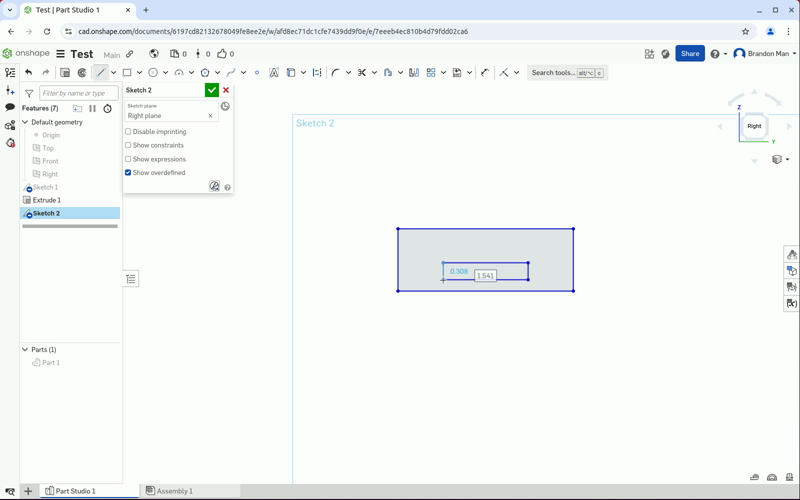
scroll(-6)
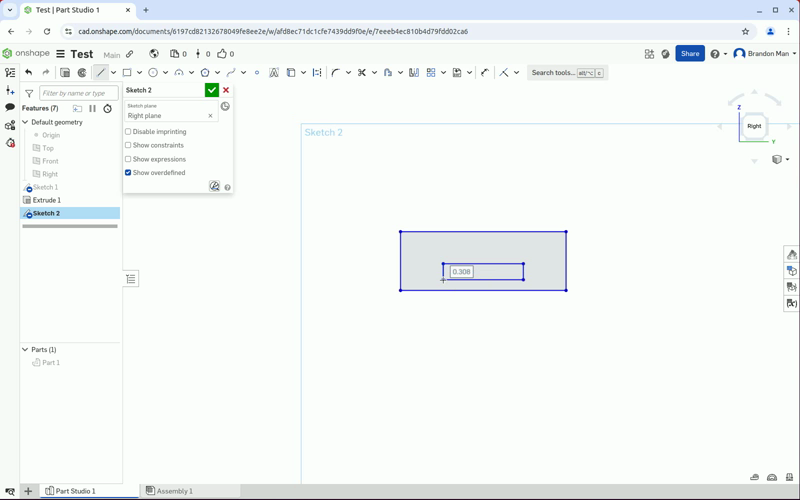
scroll(-6)
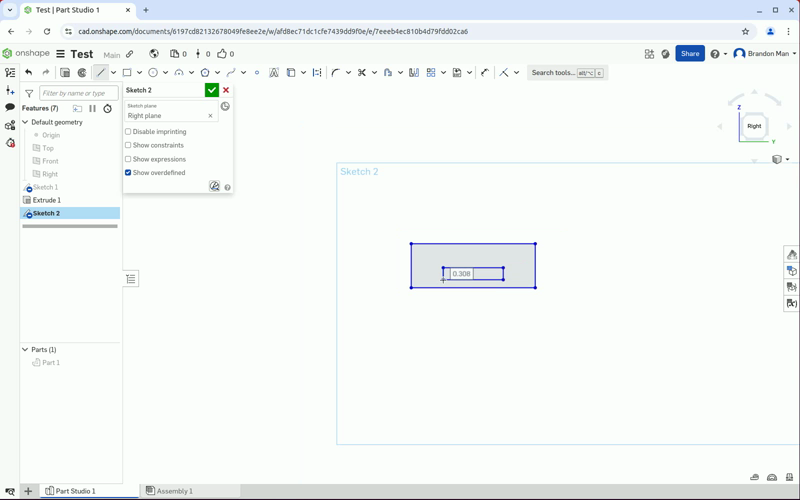
scroll(-6)
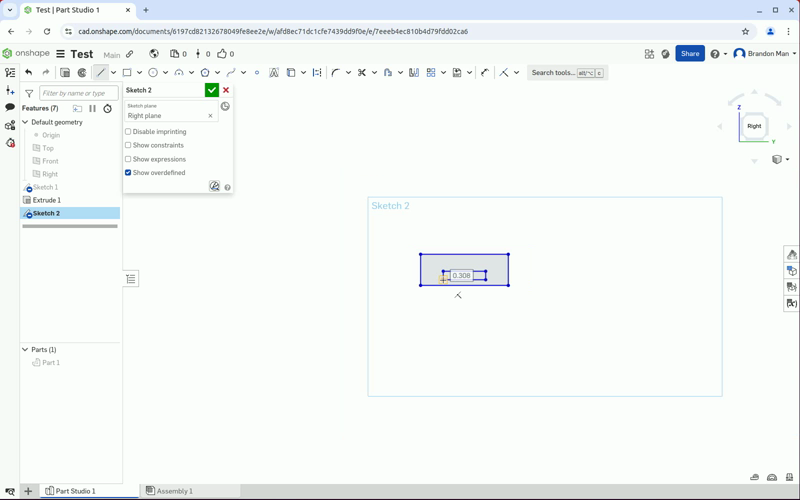
scroll(-6)
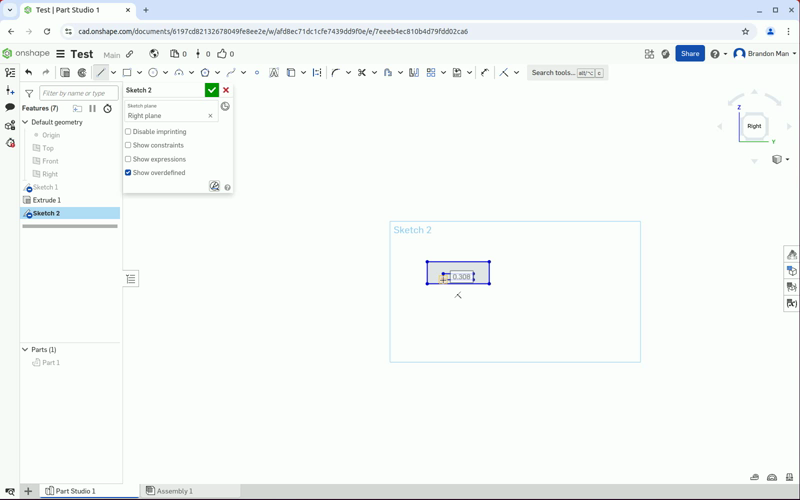
scroll(-6)
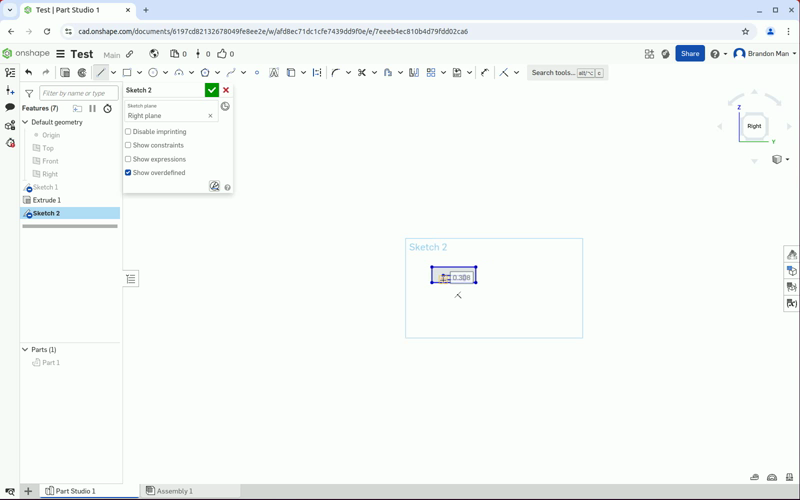
scroll(-6)
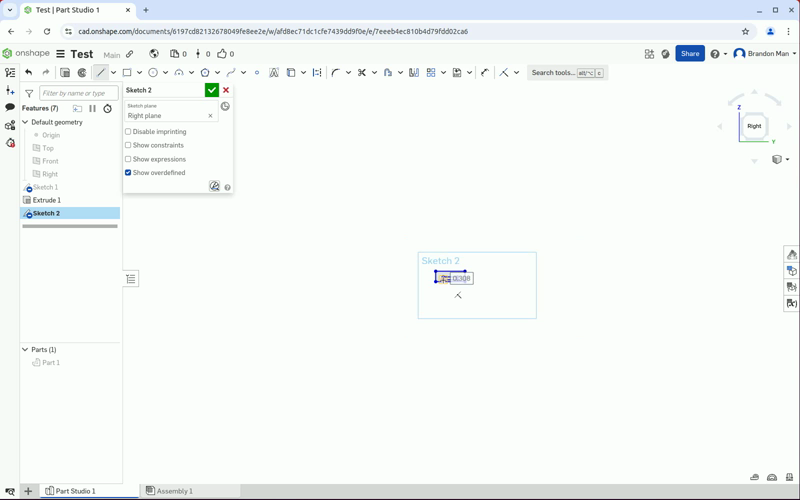
scroll(-6)
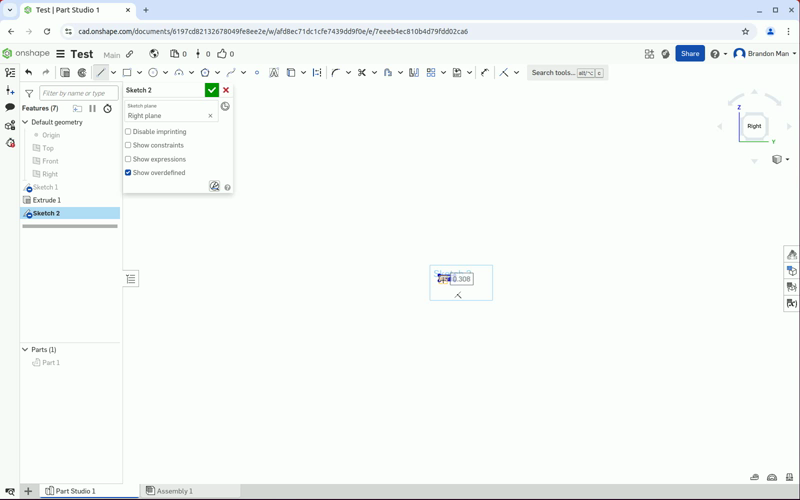
key(esc)
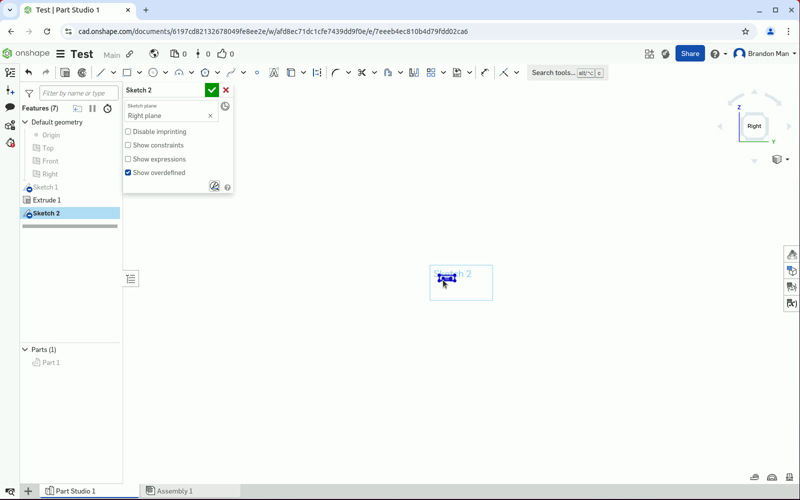
mouse_move(452, 280)
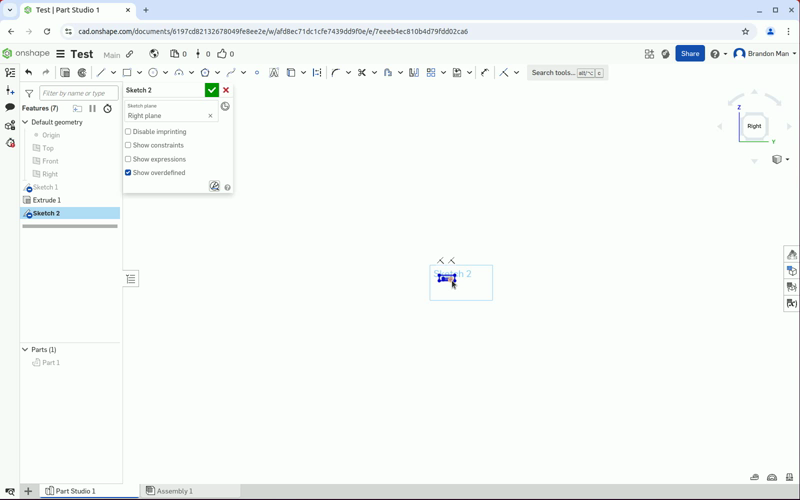
scroll(6)
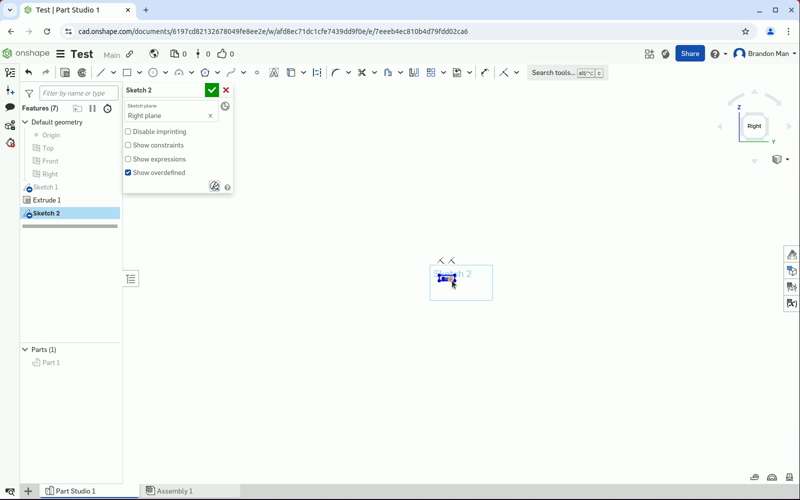
scroll(6)
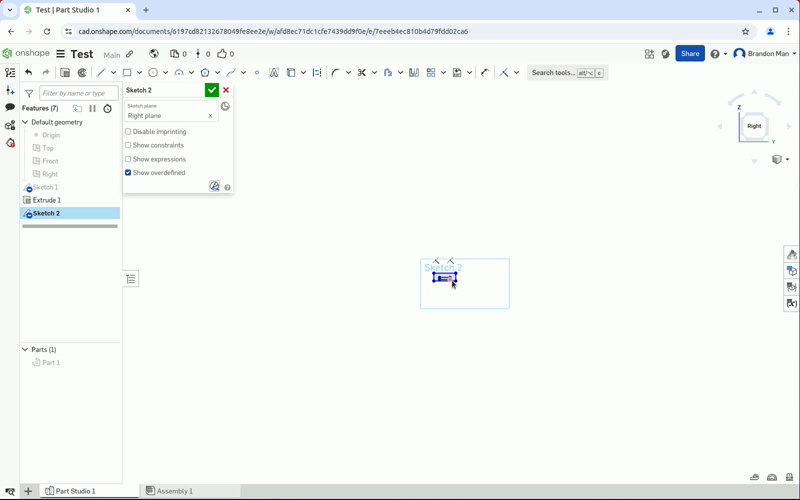
scroll(6)
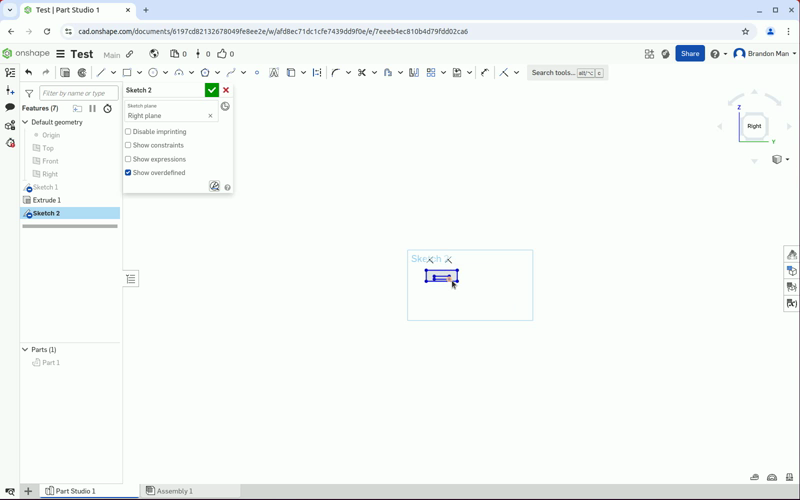
scroll(6)
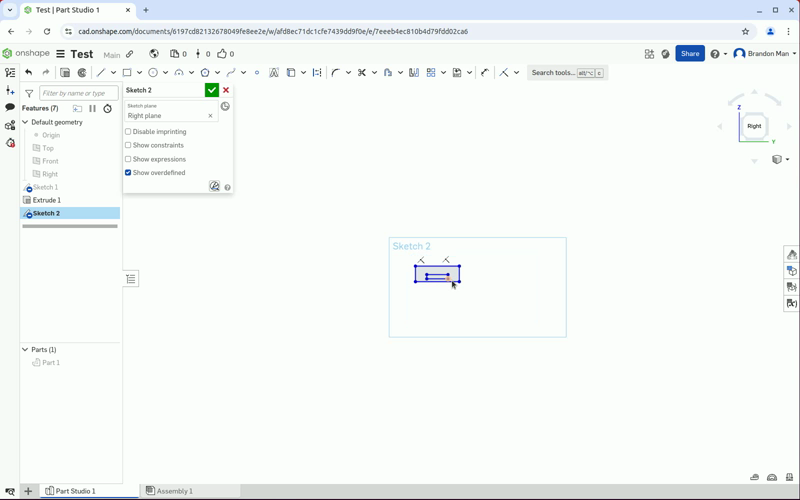
scroll(6)
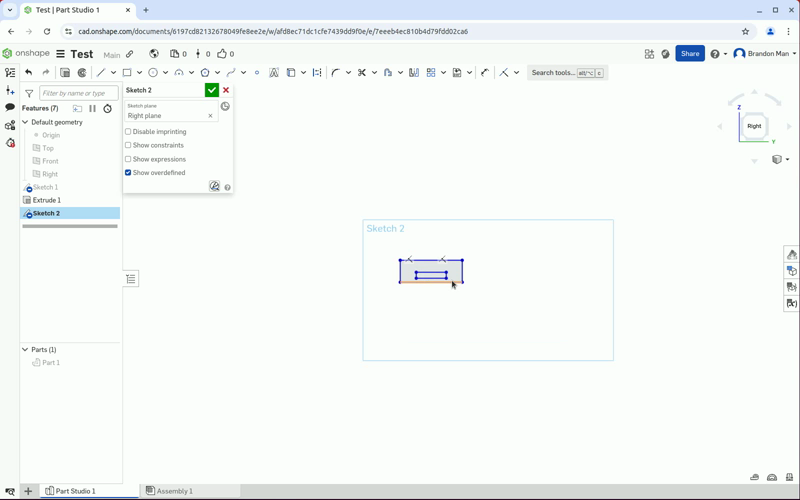
scroll(6)
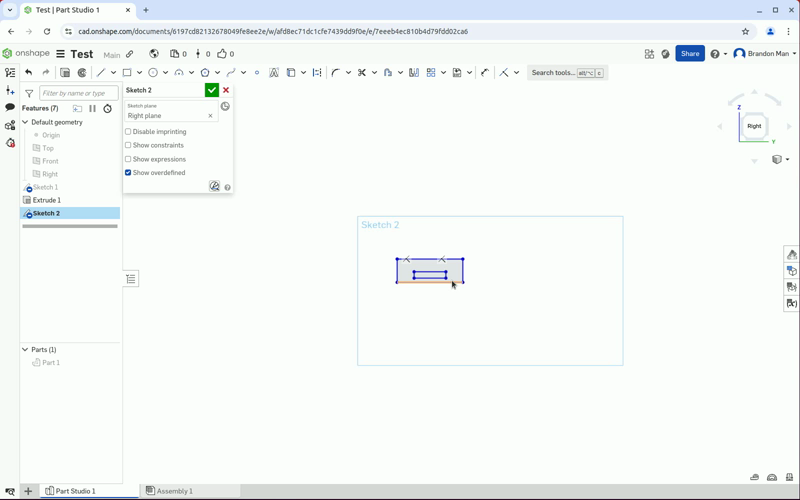
scroll(6)
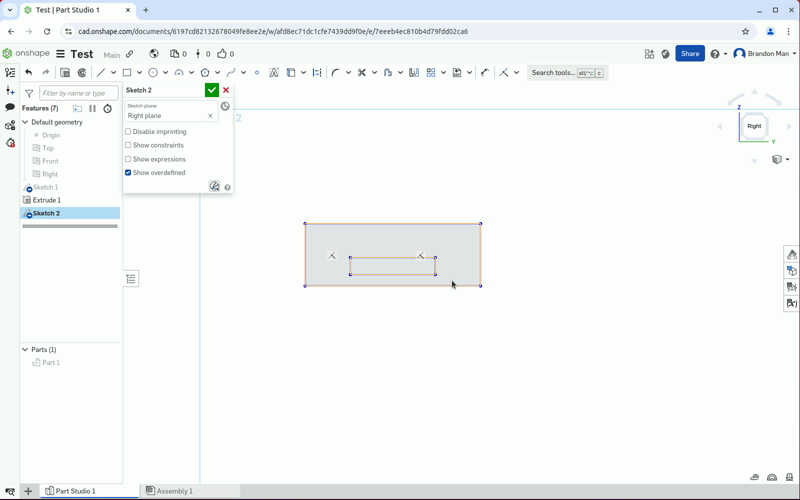
click(452, 280)
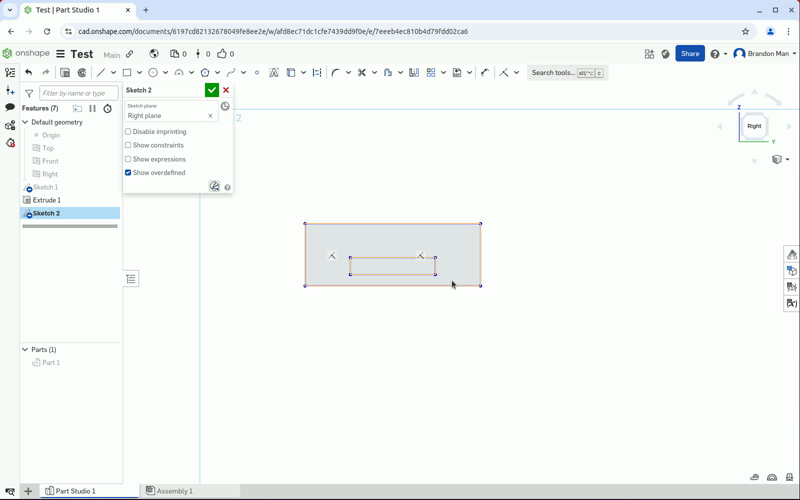
scroll(-6)
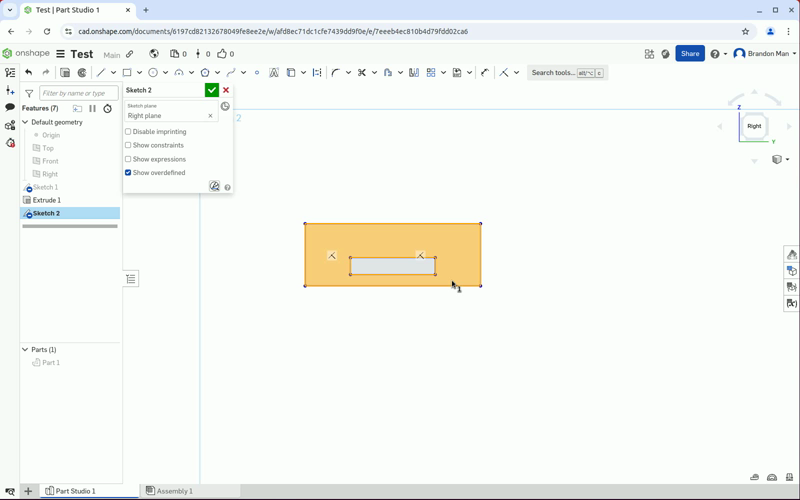
scroll(-6)
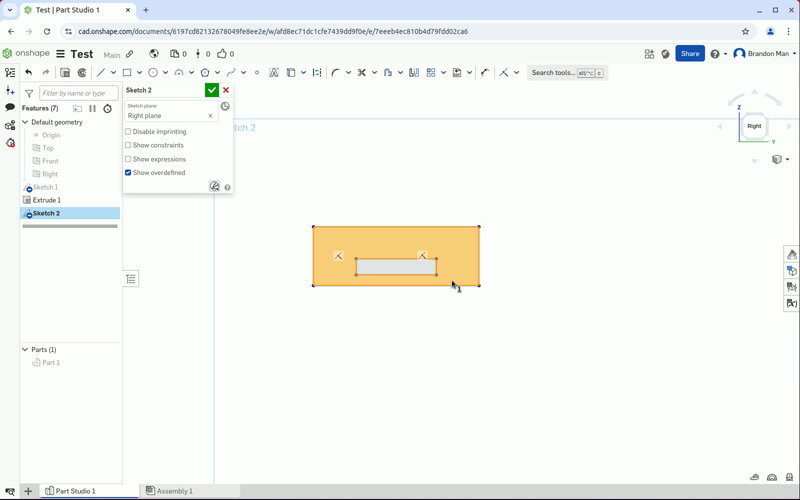
scroll(-6)
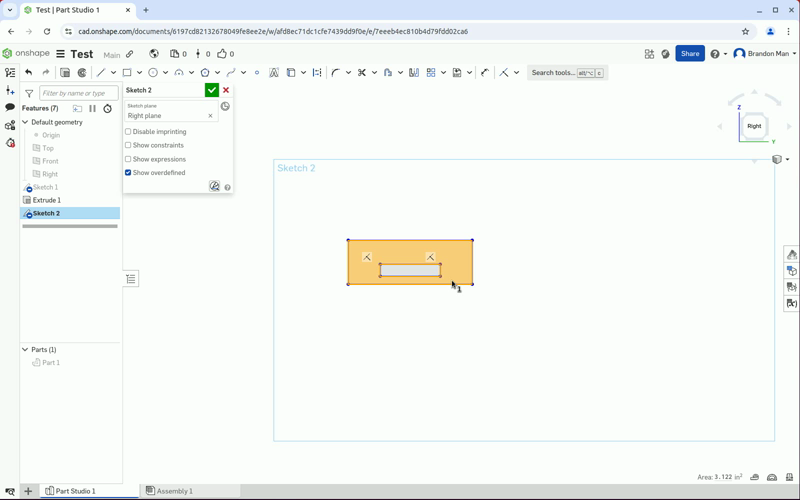
scroll(-6)
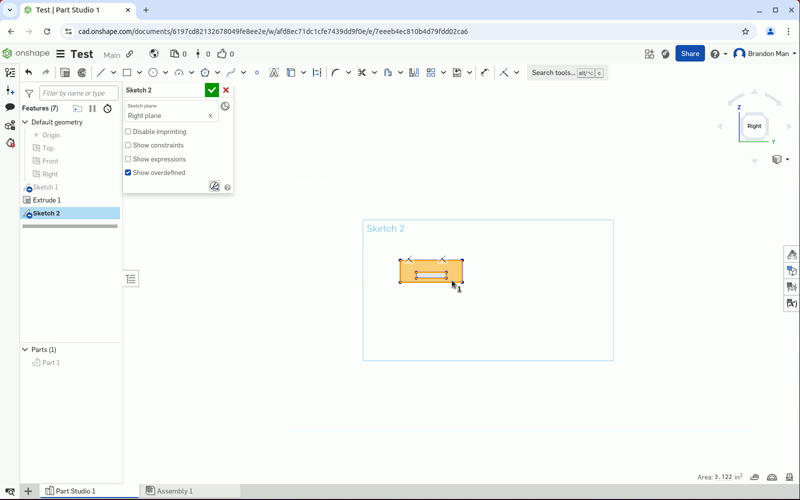
scroll(-6)
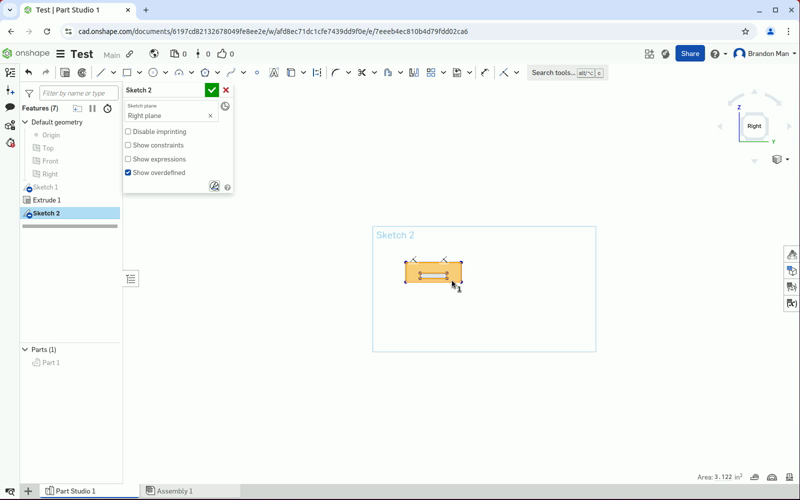
scroll(-6)
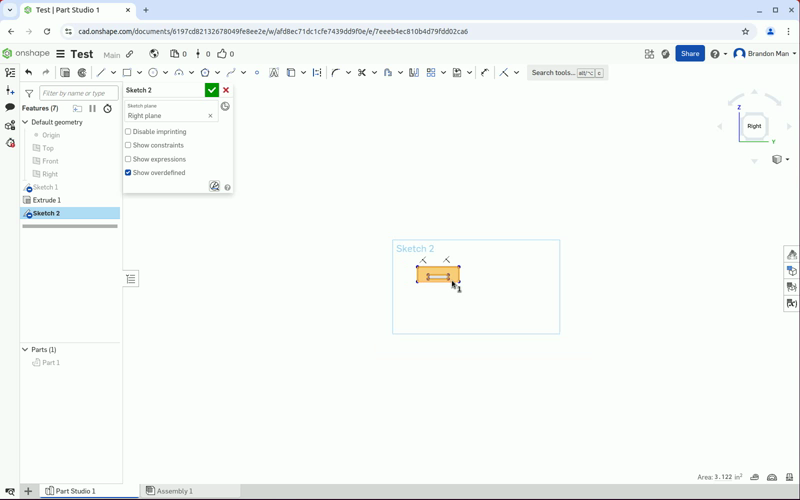
scroll(-6)
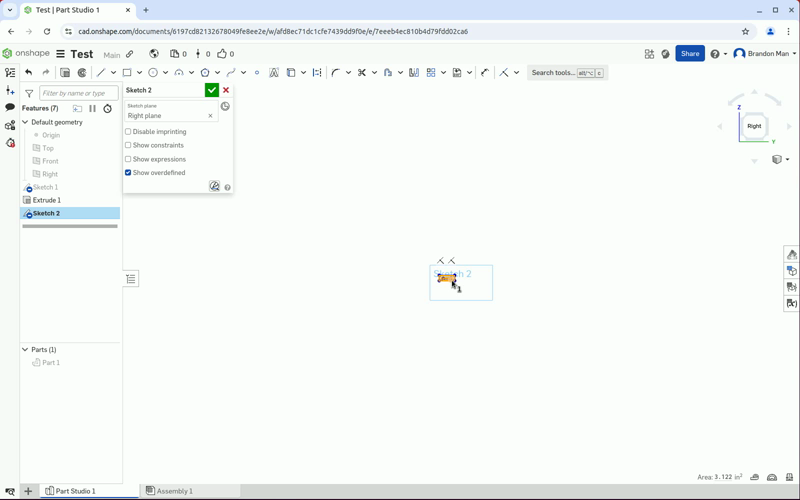
mouse_move(73, 352)
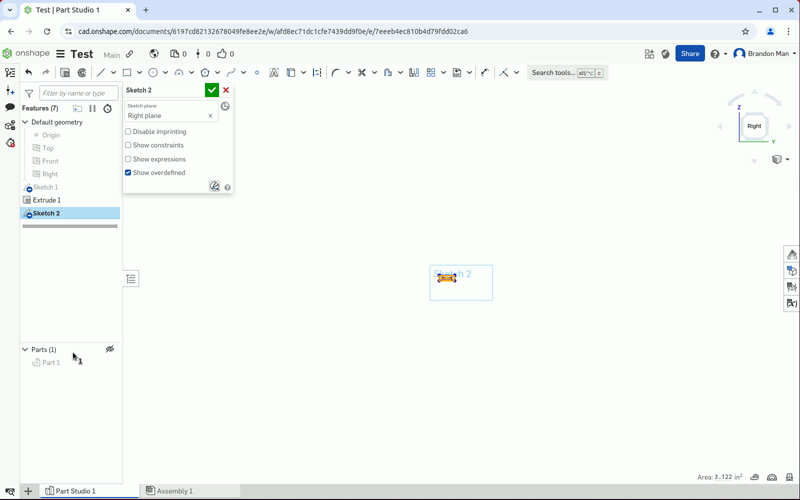
key(shift+y)
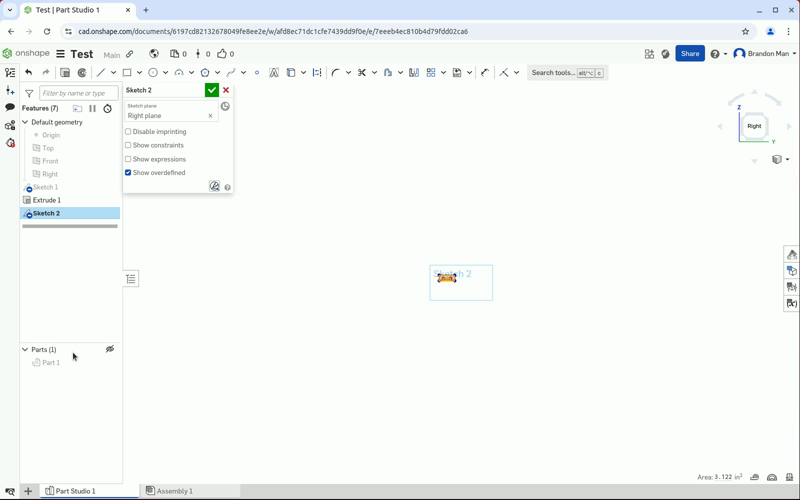
key(shift+e)
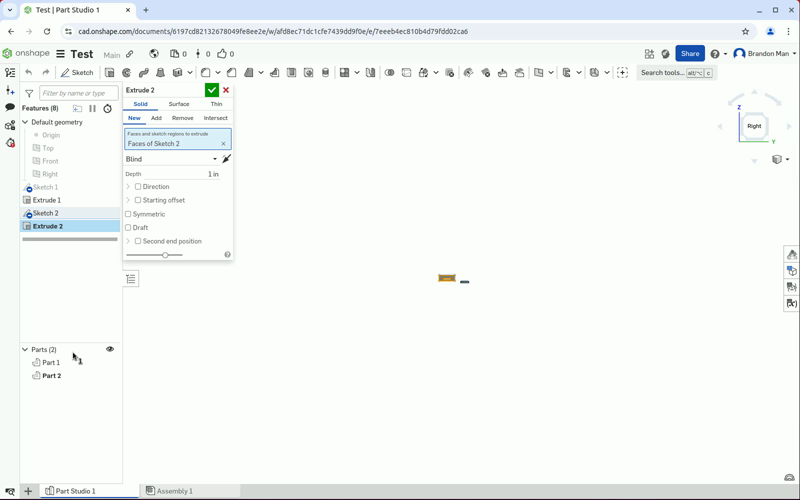
mouse_move(143, 106)
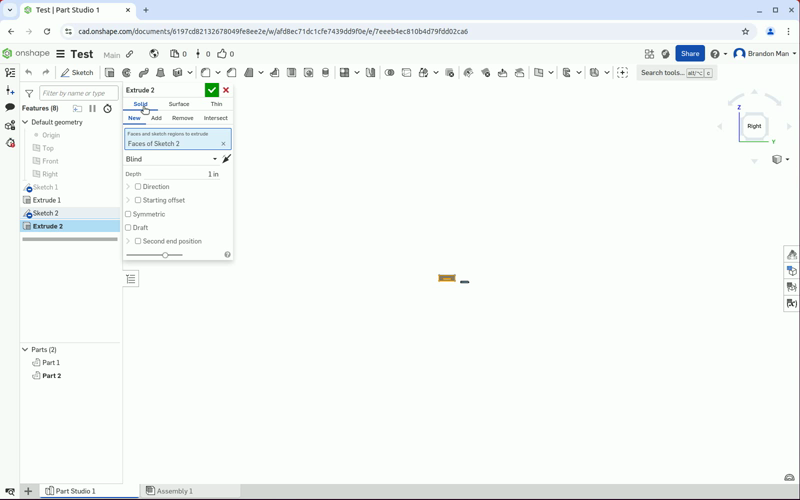
click(143, 106)
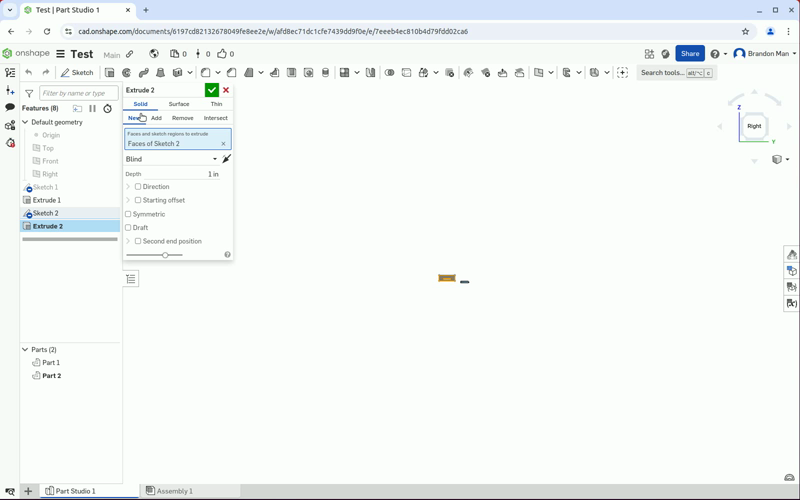
mouse_move(137, 120)
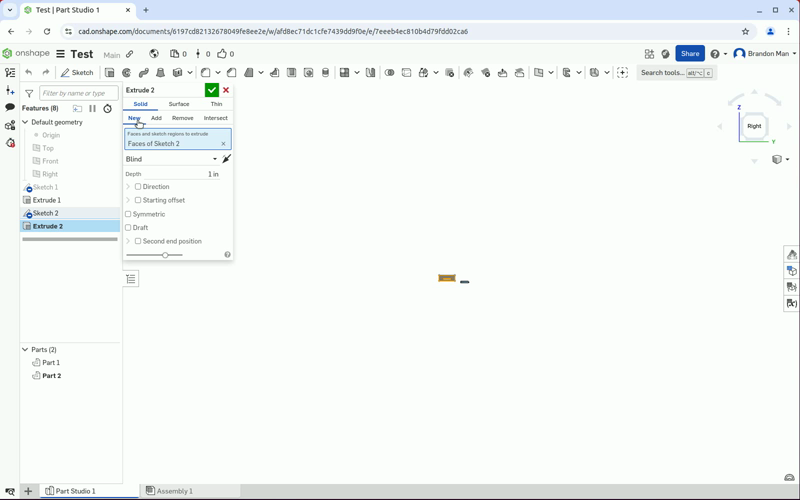
click(137, 120)
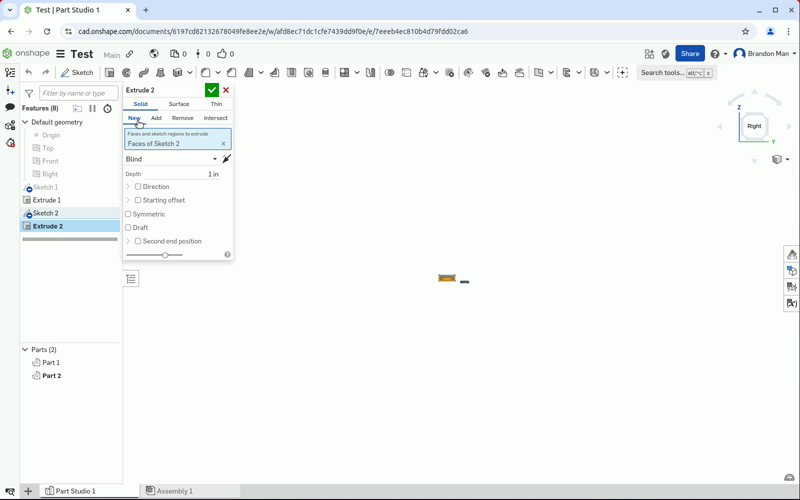
key(tab, 4)
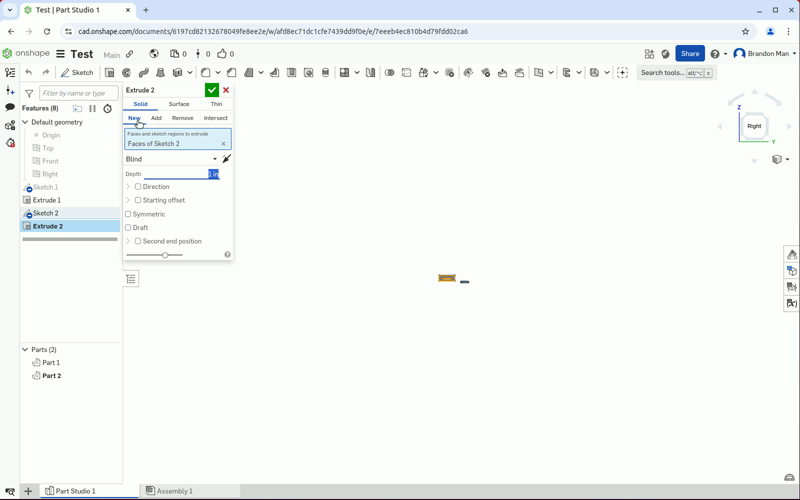
text(5.296)
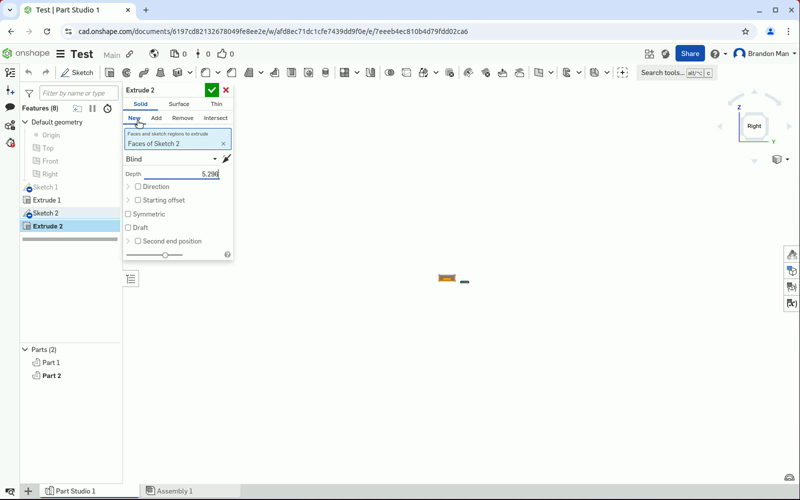
key(enter)
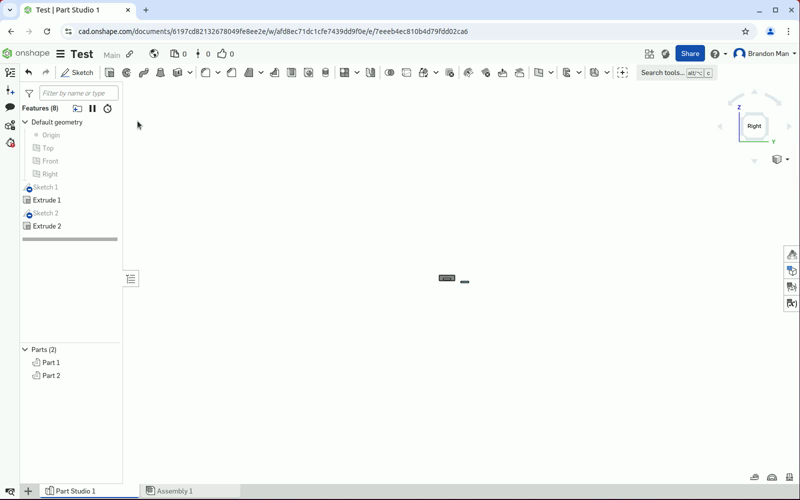
key(shift+h)
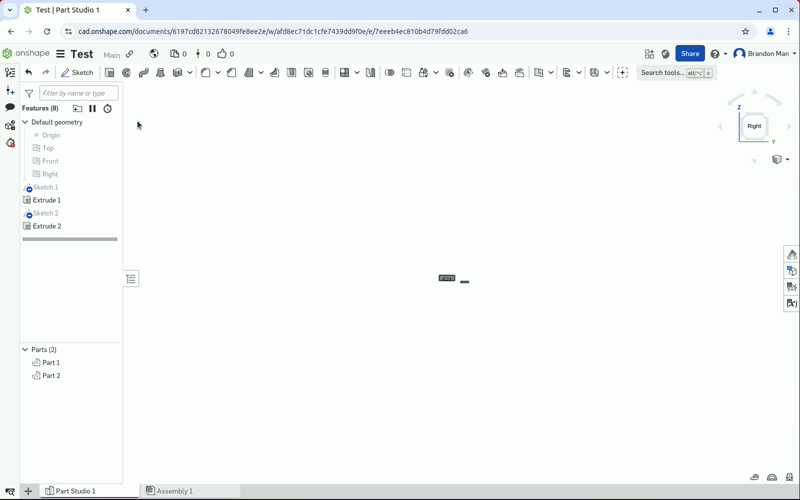
key(shift+h)
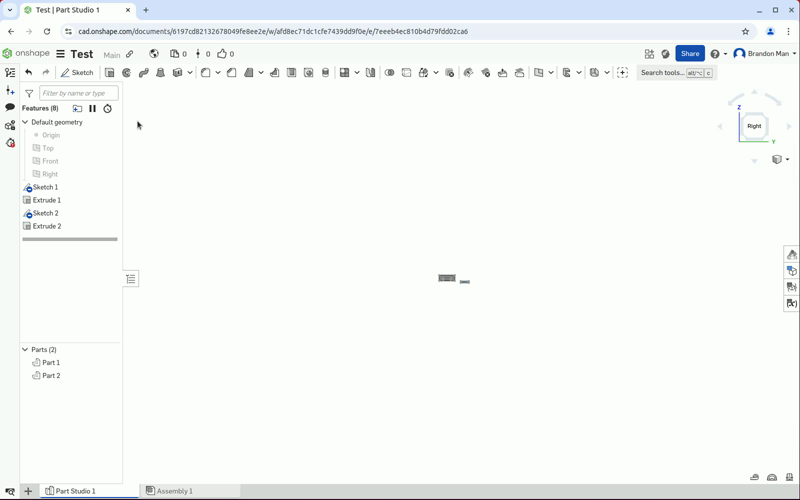
key(shift+7)
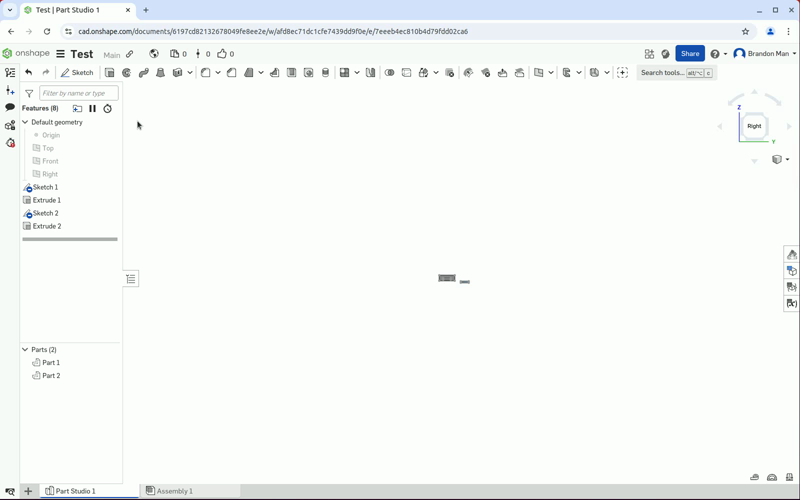
key(right, 2)
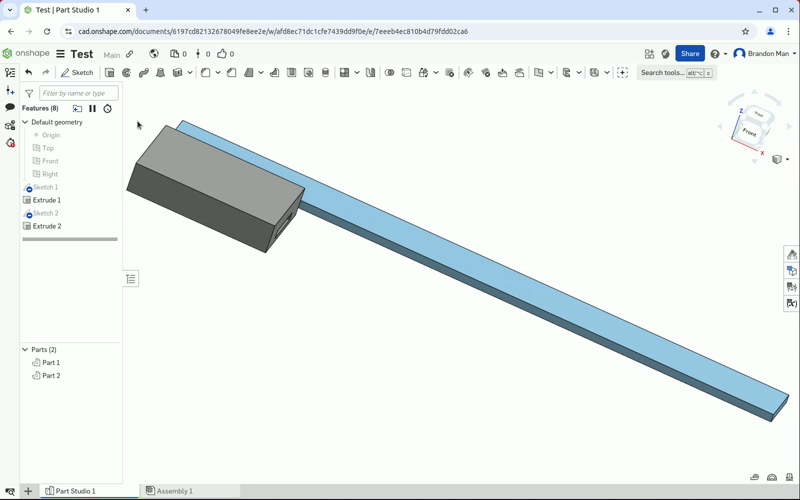
key(down, 2)
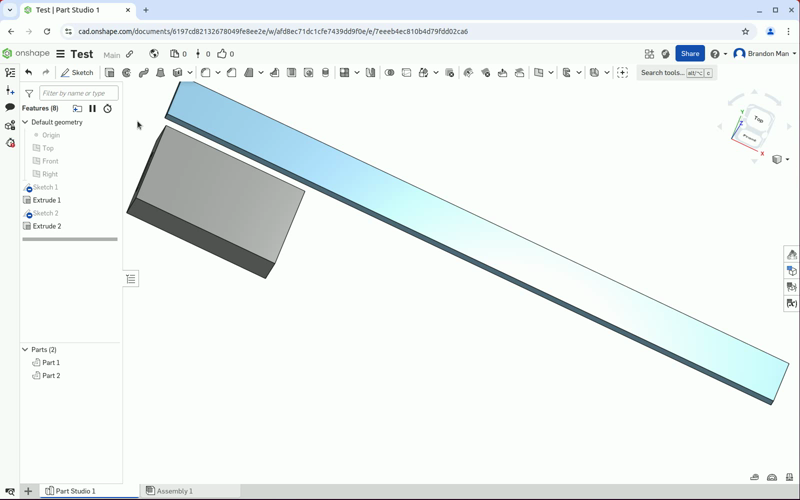
key(up, 2)
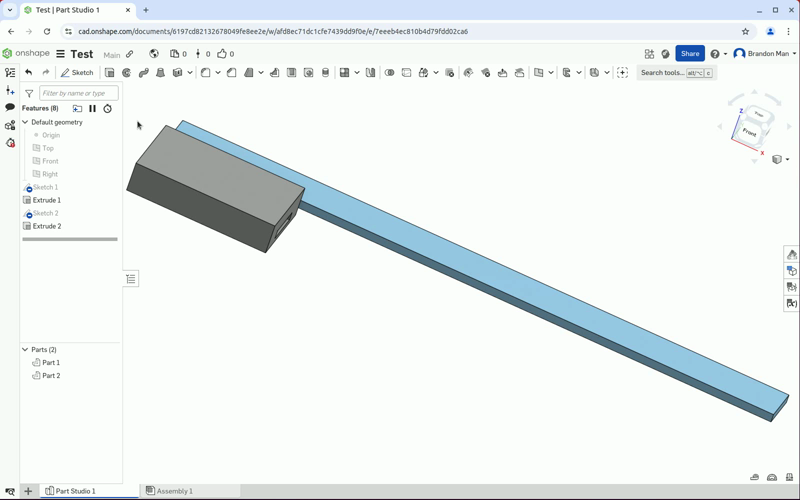
key(left, 2)
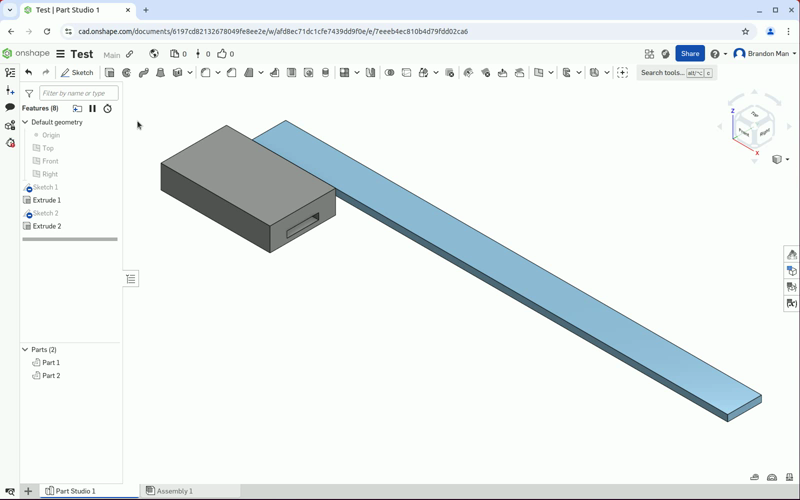
mouse_move(73, 189)
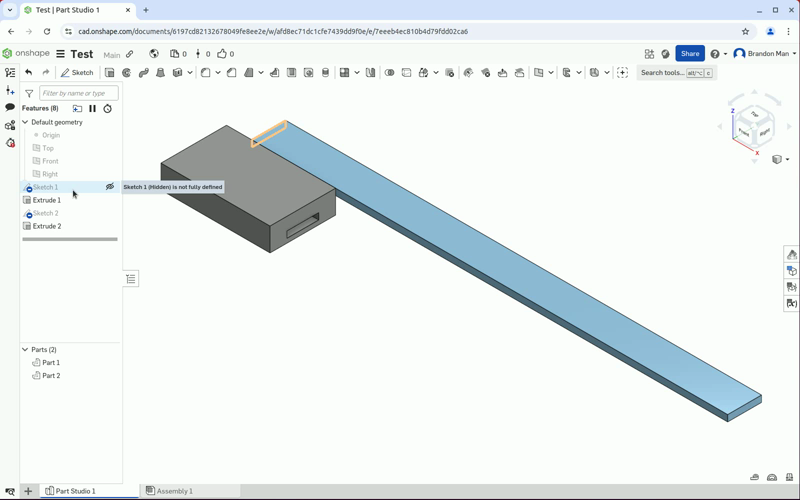
click(73, 189)